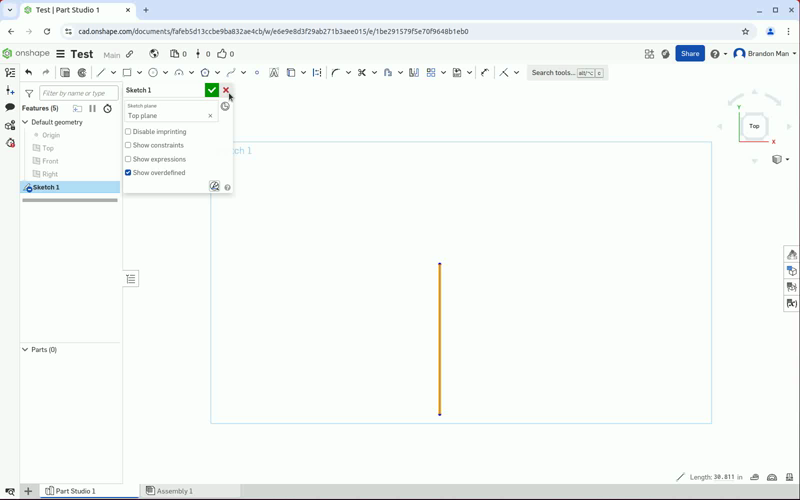
key(shift+h)
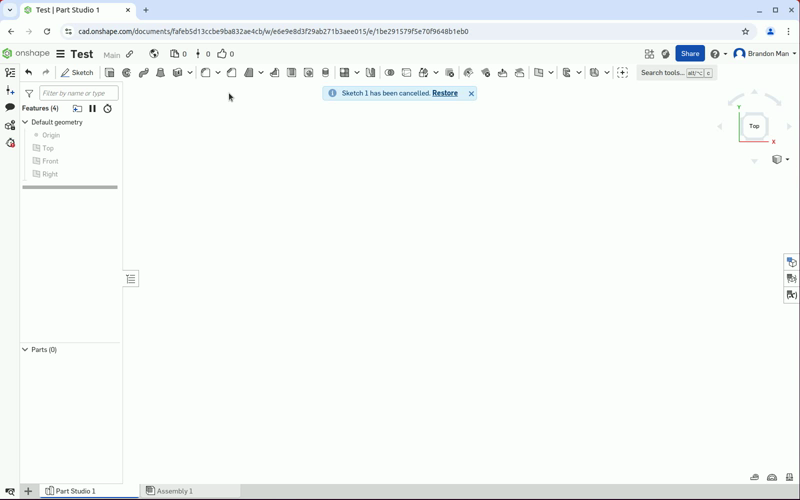
mouse_move(73, 352)
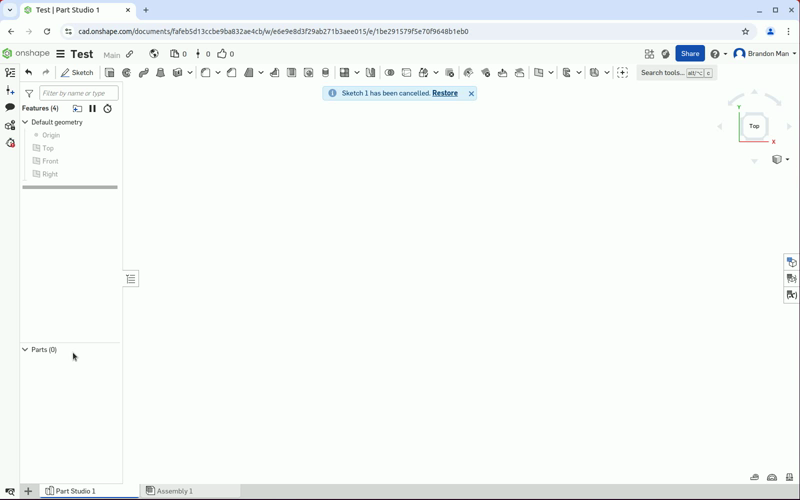
key(y)
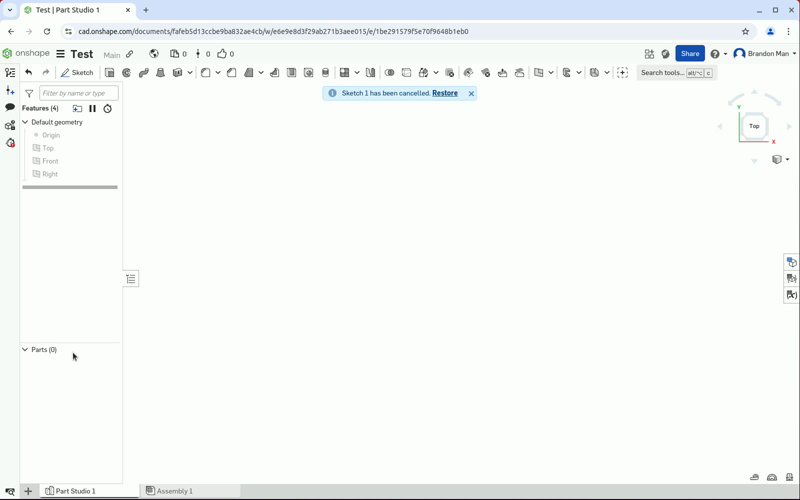
key(shift+p)
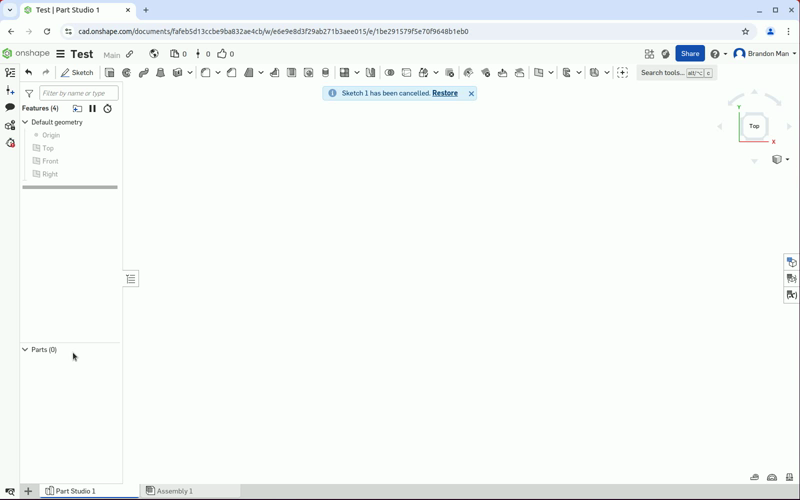
key(space)
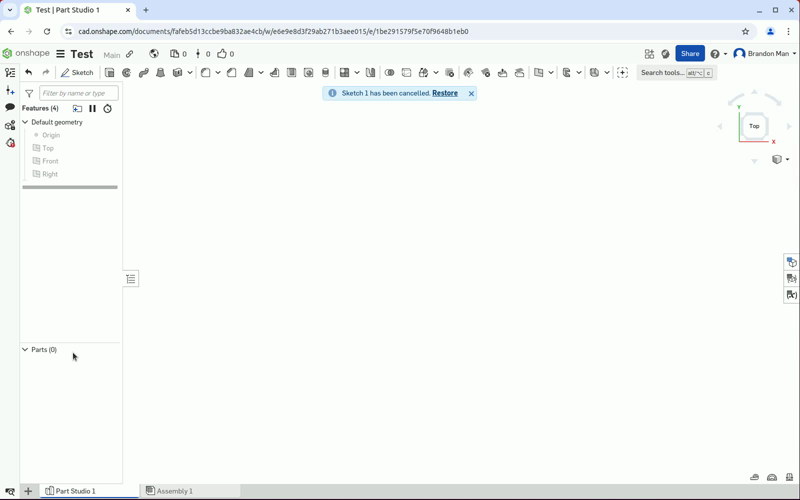
key_down(shift)
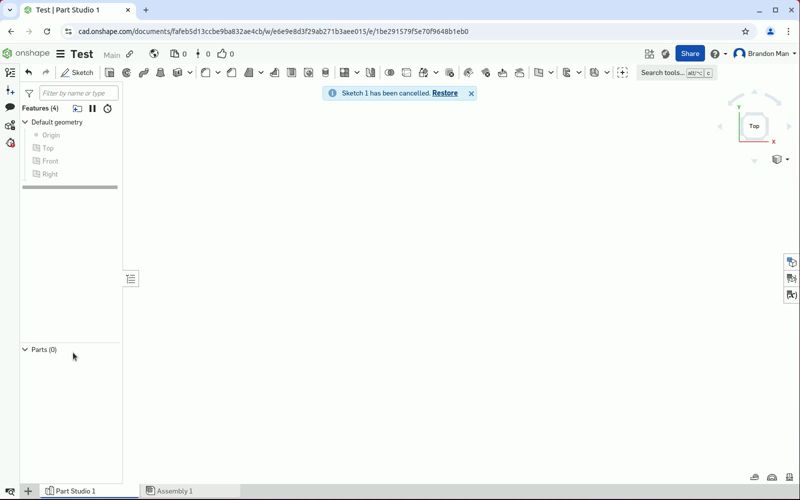
key(up)
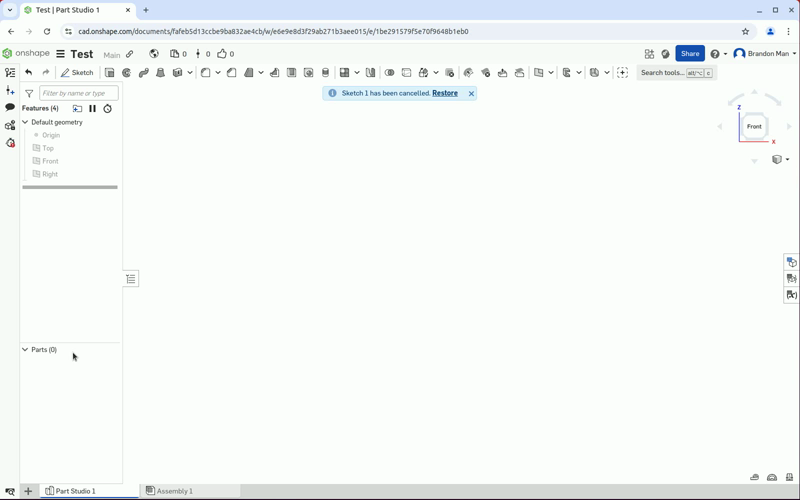
key_up(shift)
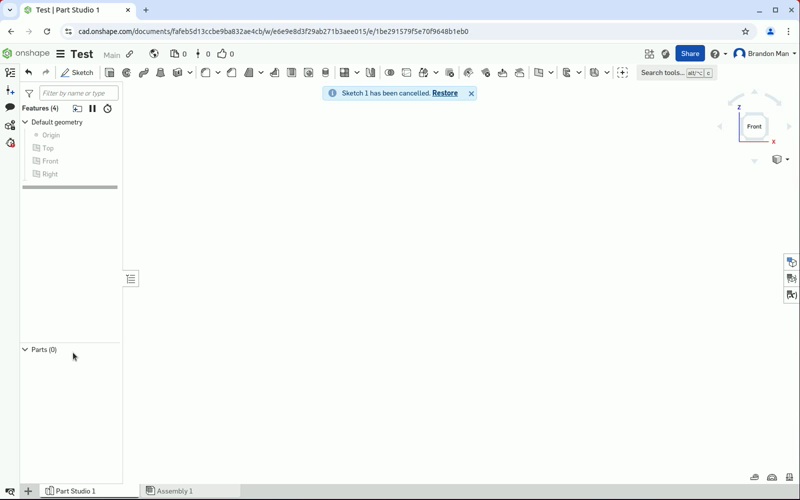
mouse_move(73, 352)
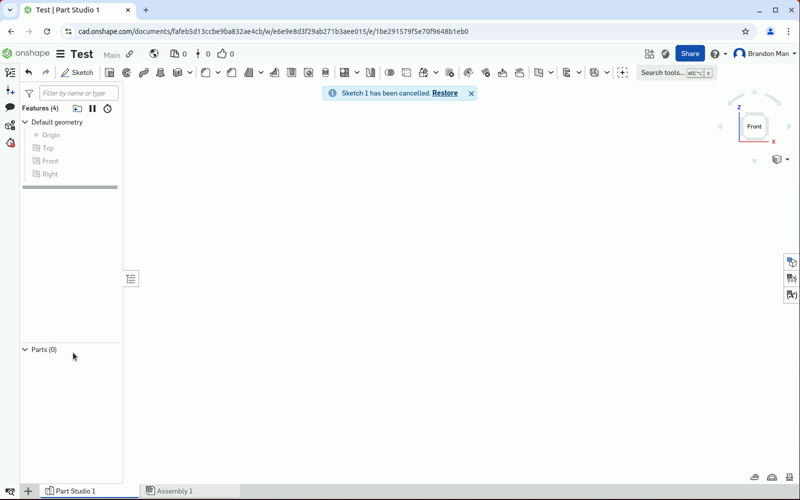
key(shift+y)
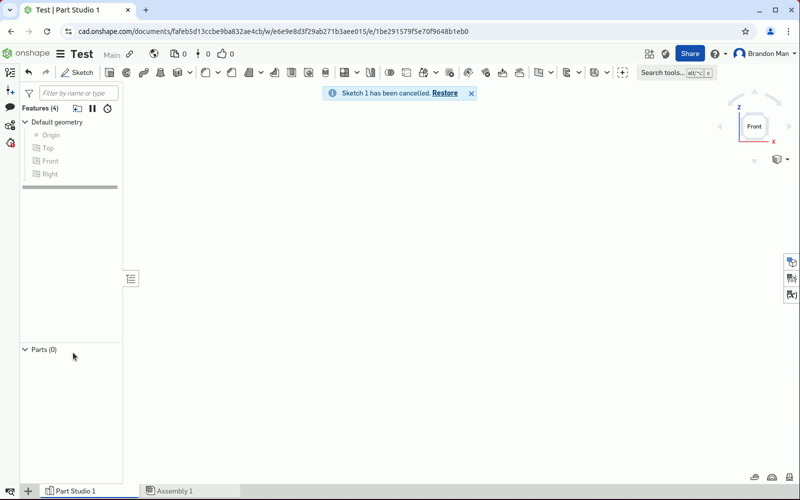
key(shift+s)
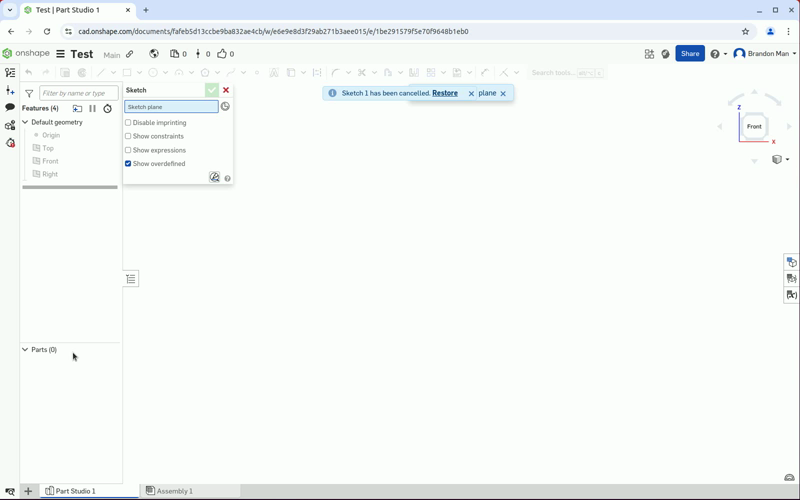
mouse_move(73, 163)
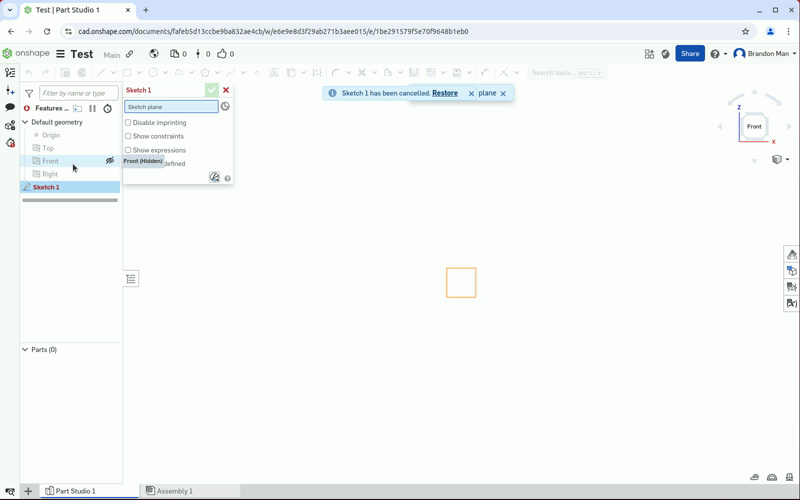
click(73, 163)
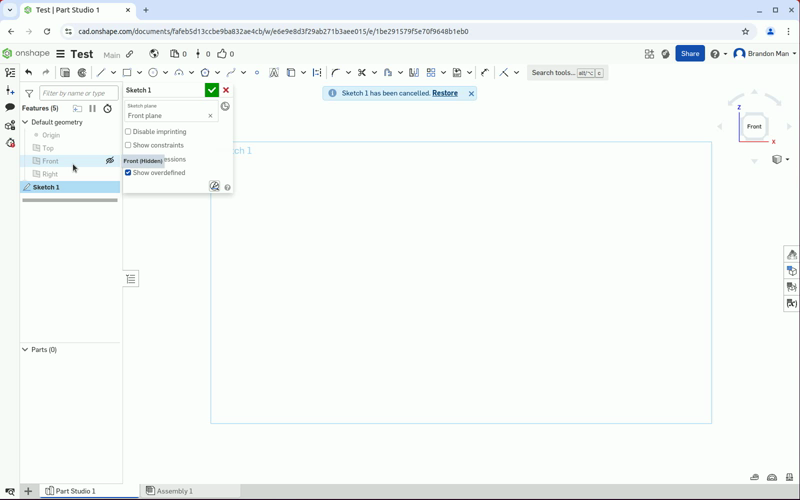
mouse_move(73, 352)
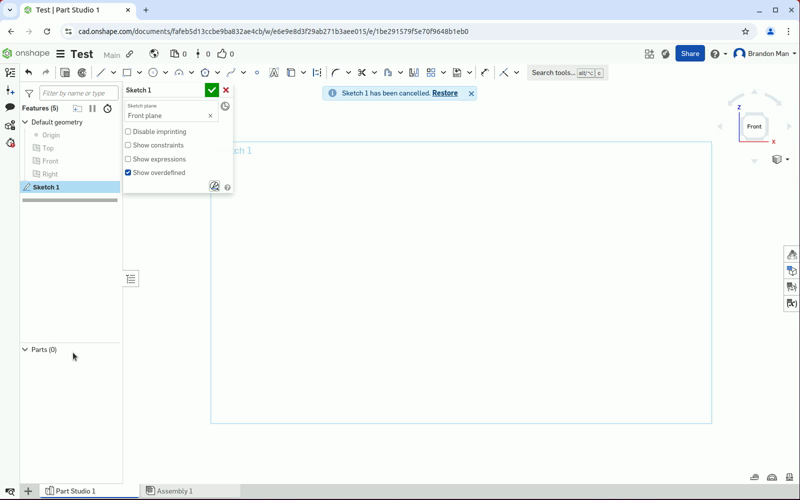
key(y)
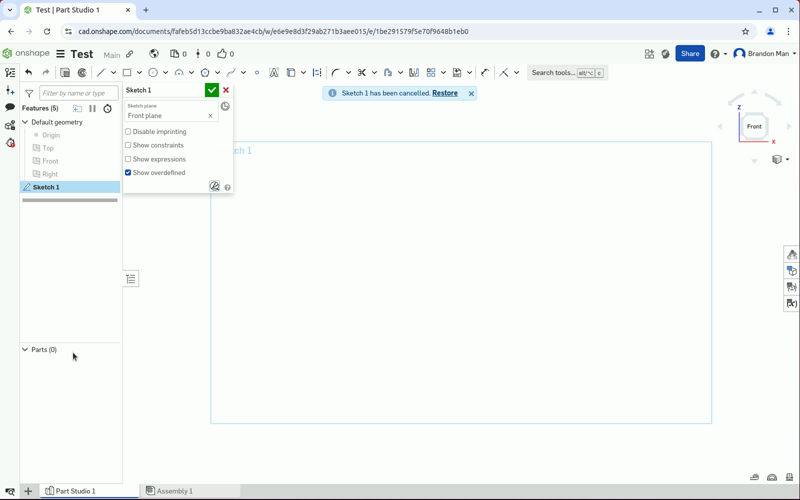
key(c)
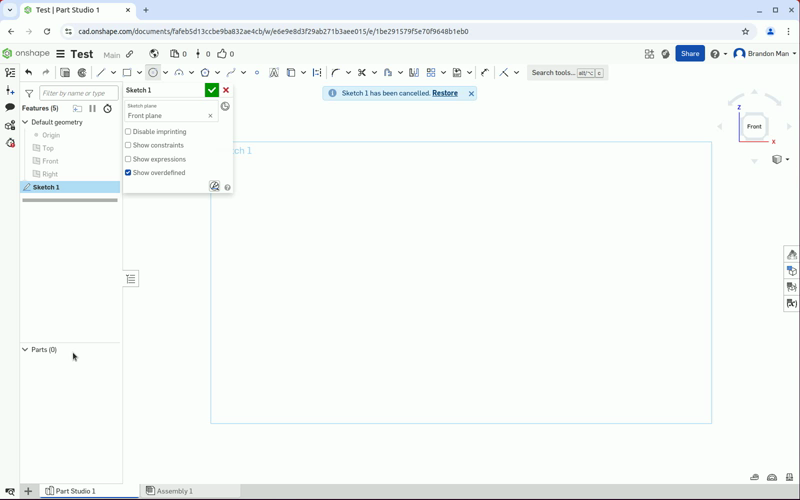
key_down(shift)
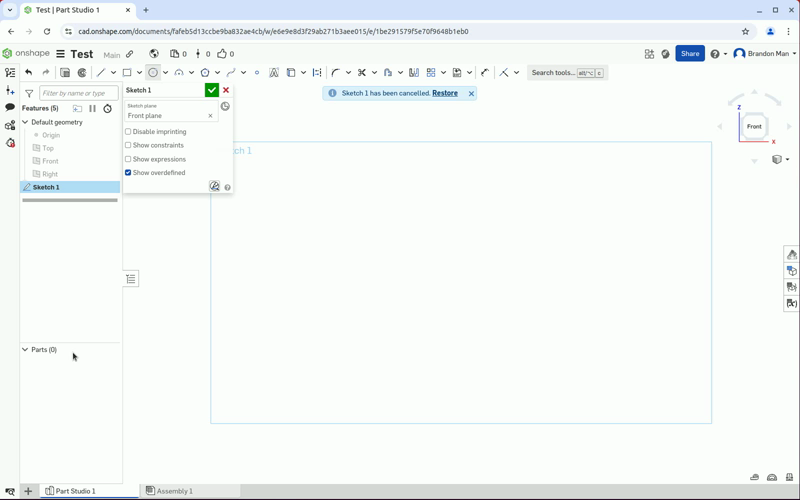
mouse_move(444, 372)
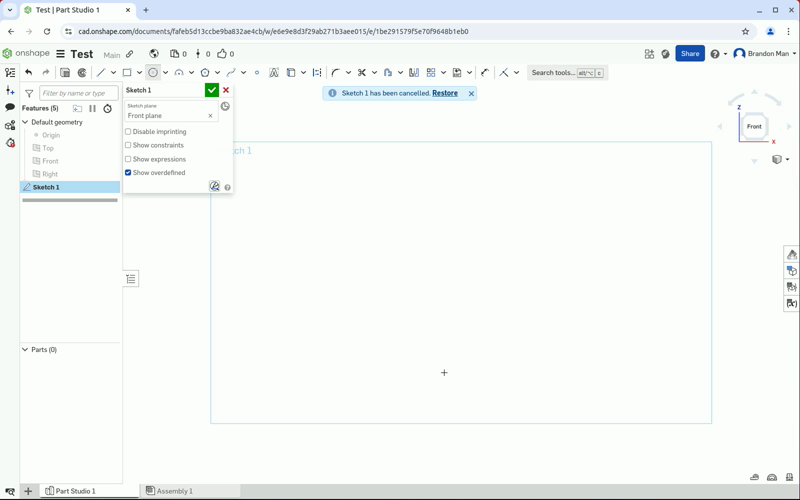
click(444, 372)
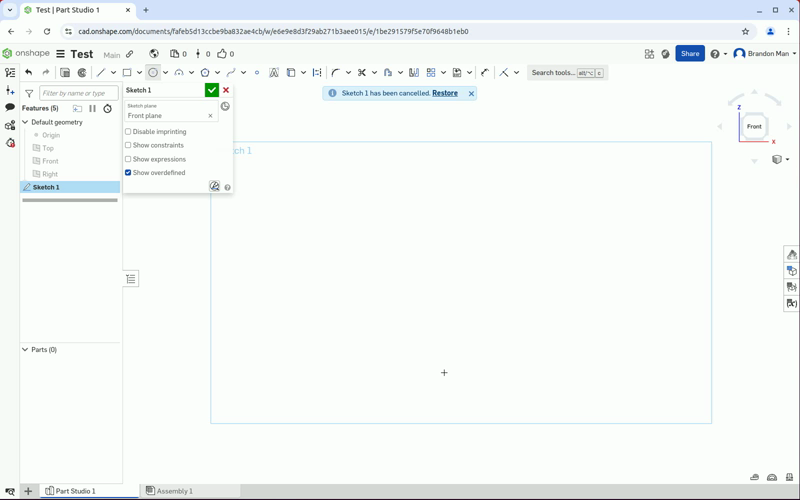
key_up(shift)
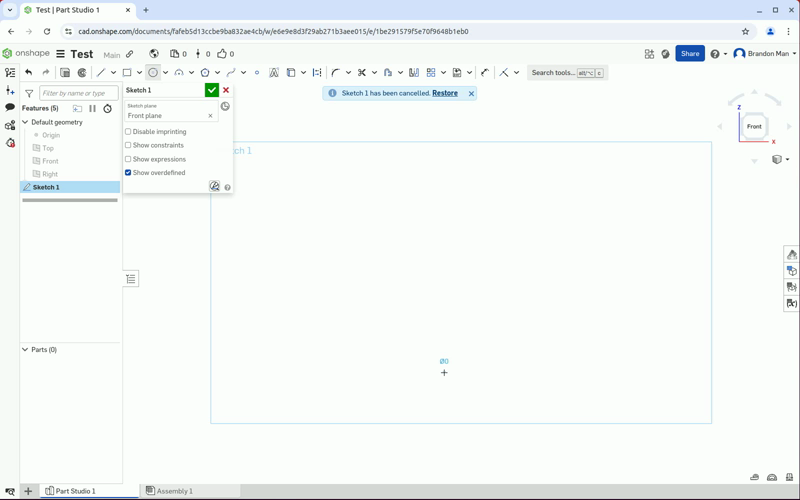
mouse_move(460, 372)
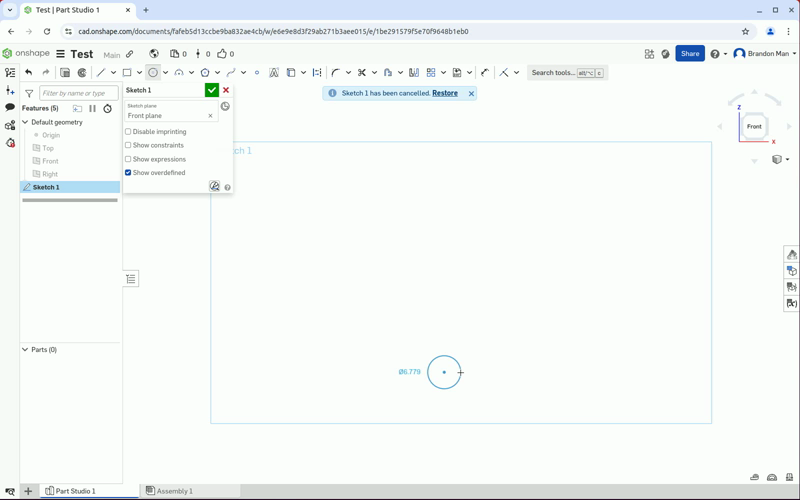
click(460, 372)
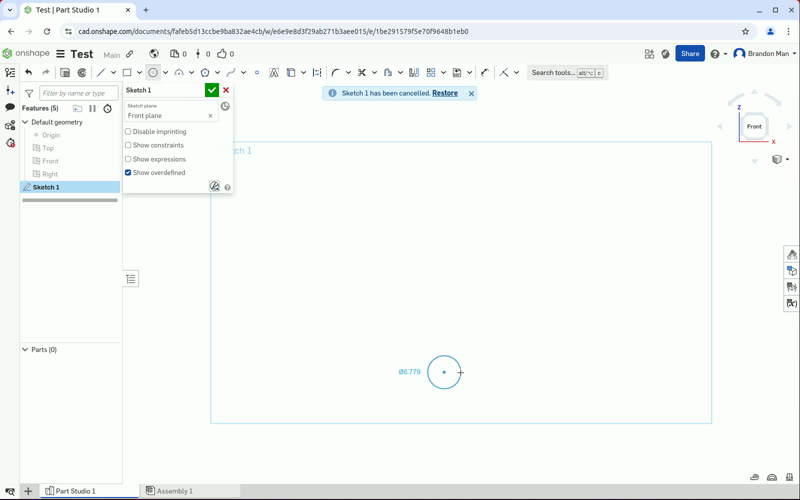
key(esc)
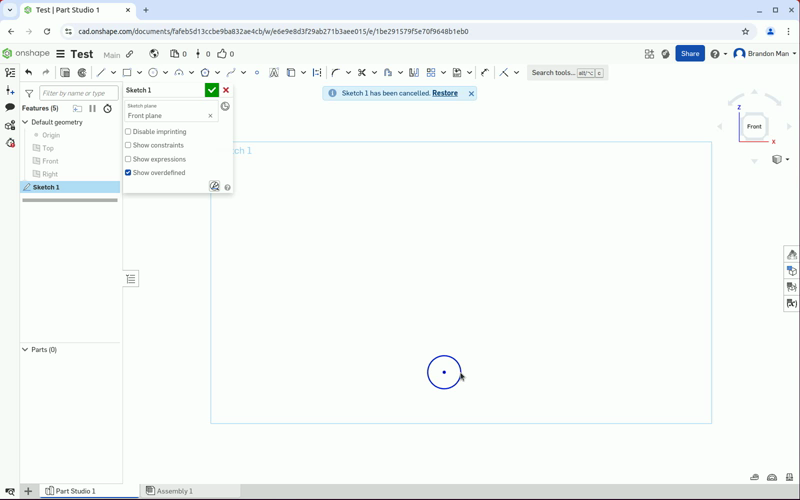
key(c)
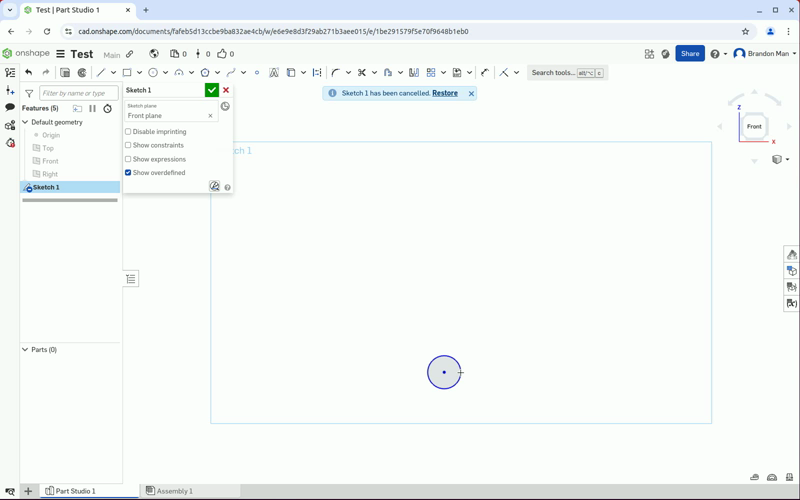
key_down(shift)
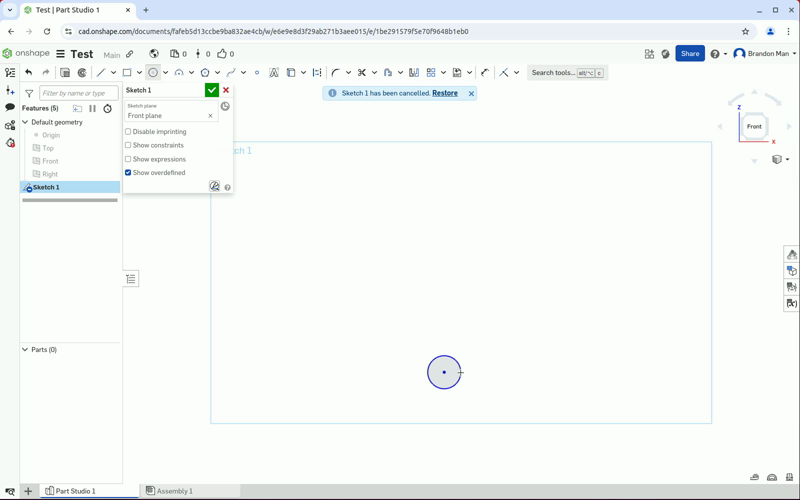
mouse_move(444, 372)
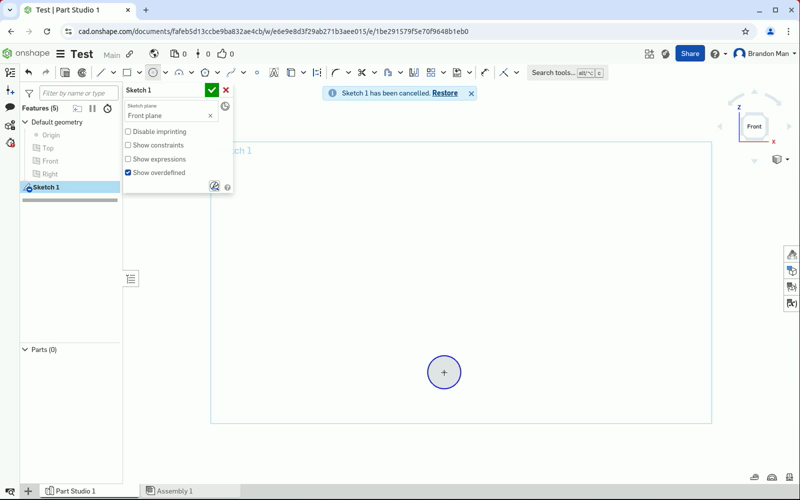
click(444, 372)
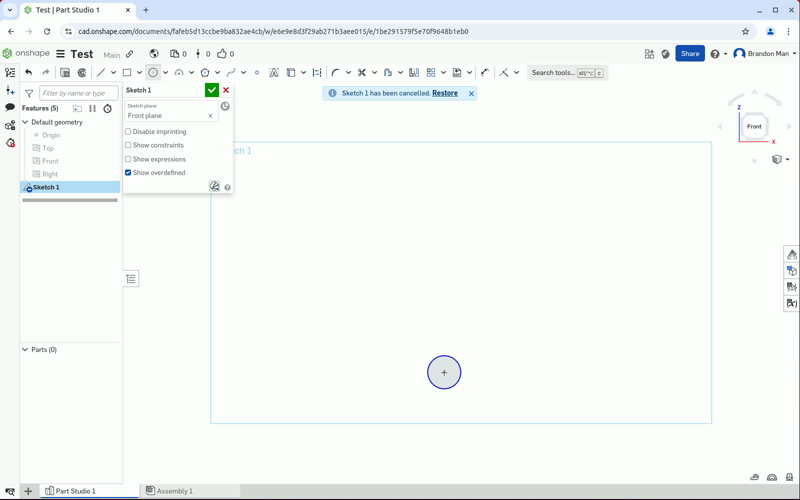
key_up(shift)
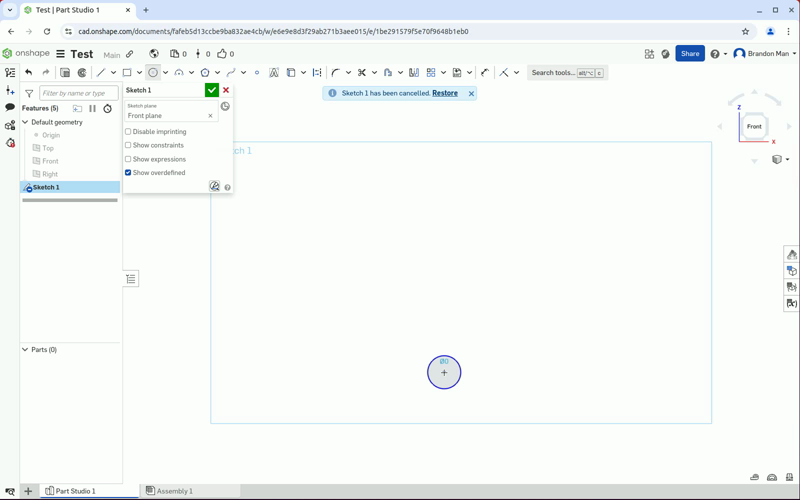
mouse_move(452, 372)
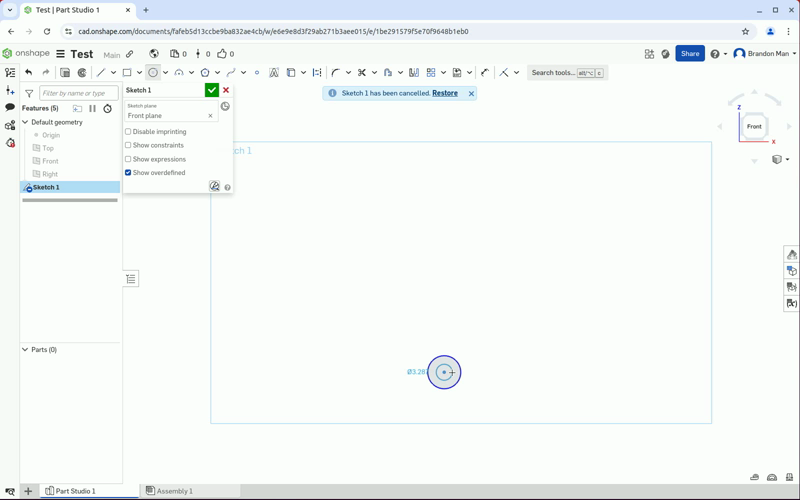
click(452, 372)
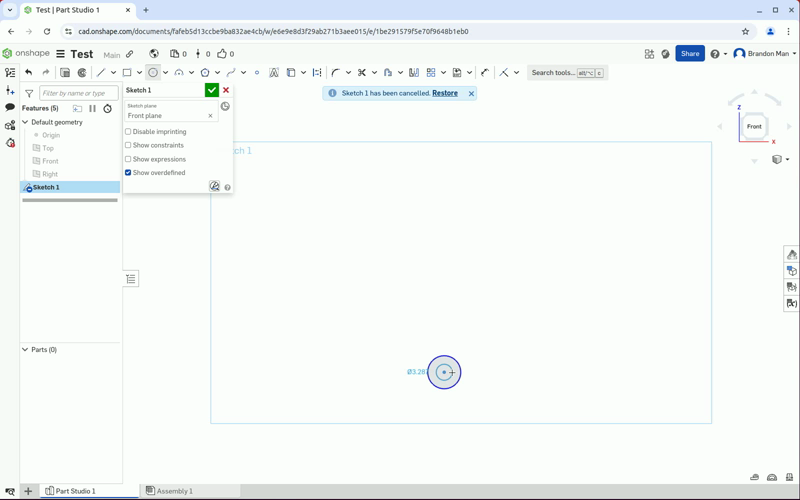
key(esc)
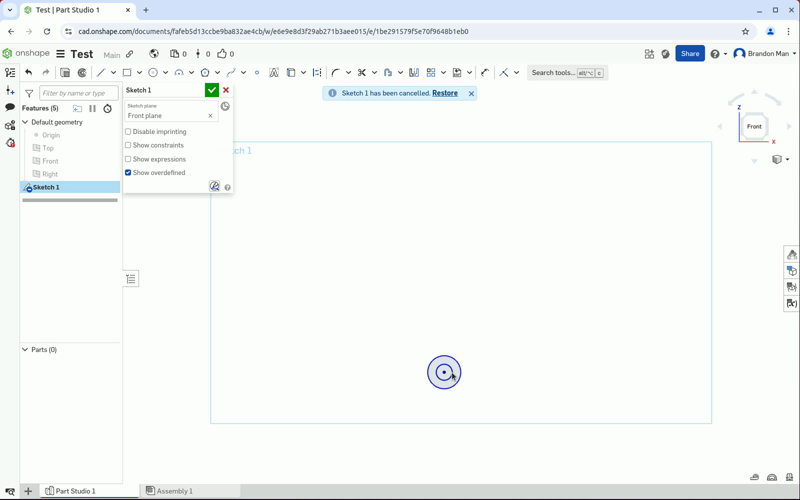
mouse_move(451, 385)
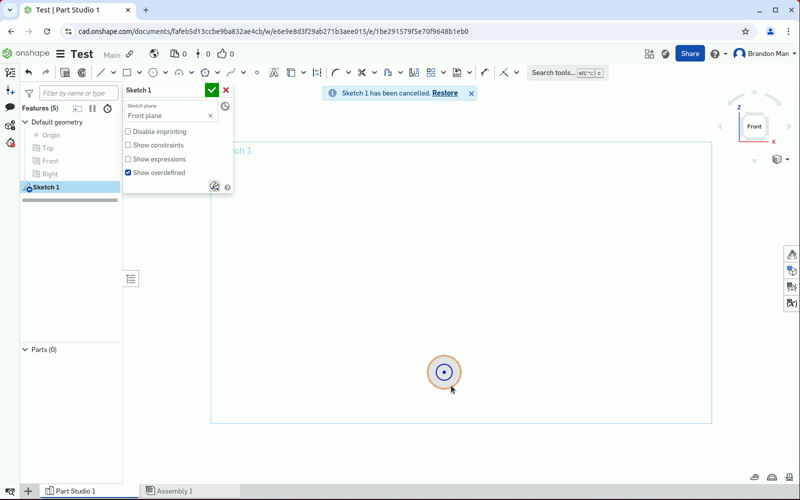
scroll(6)
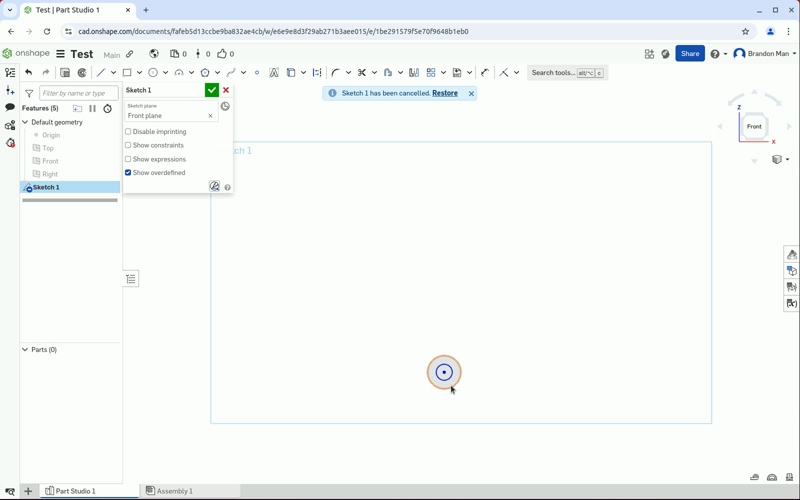
scroll(6)
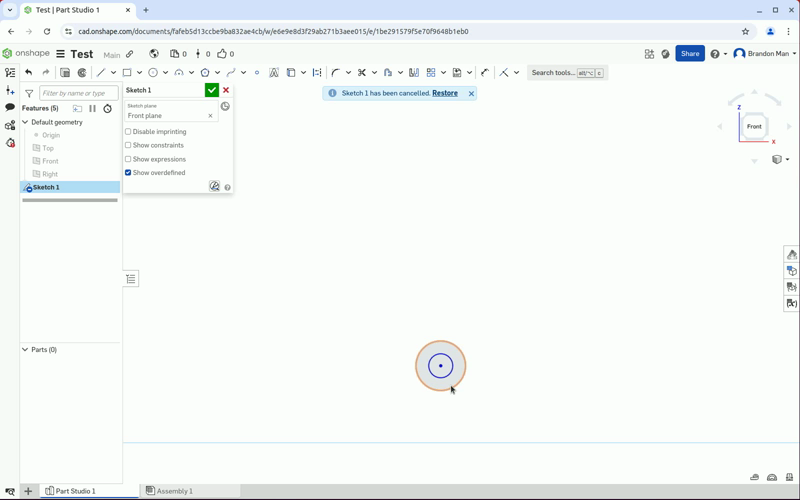
scroll(6)
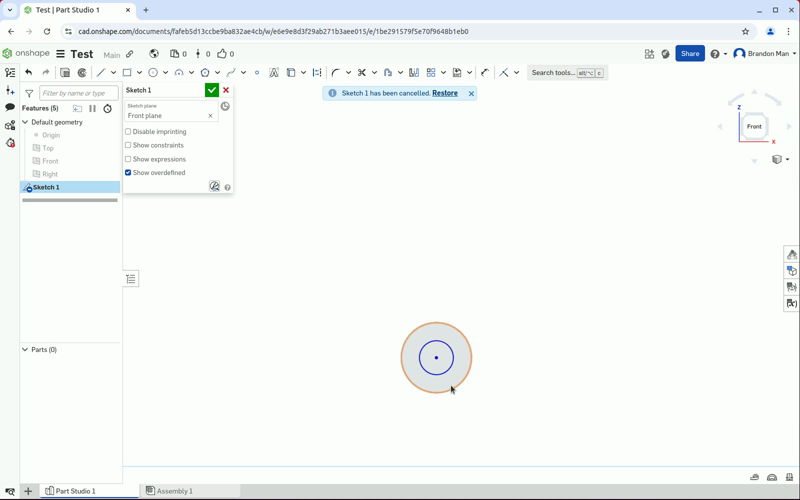
scroll(6)
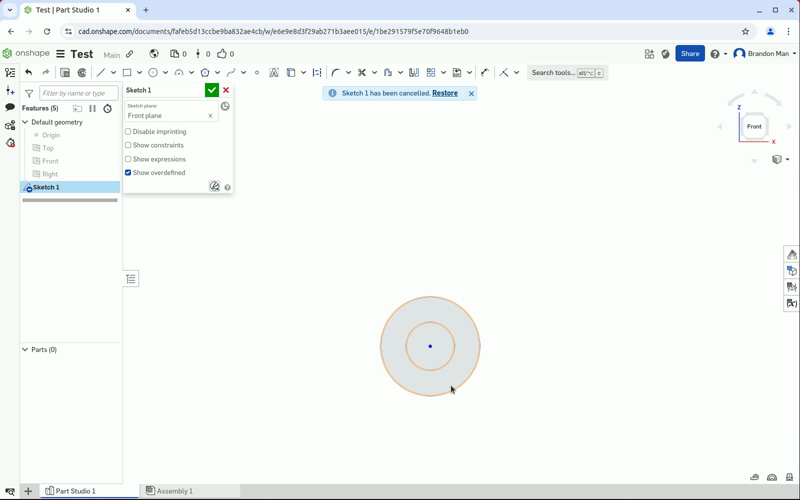
scroll(6)
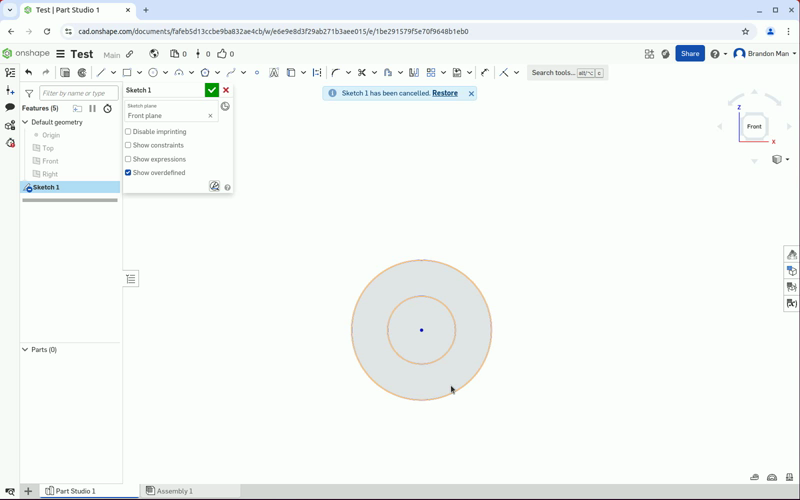
scroll(6)
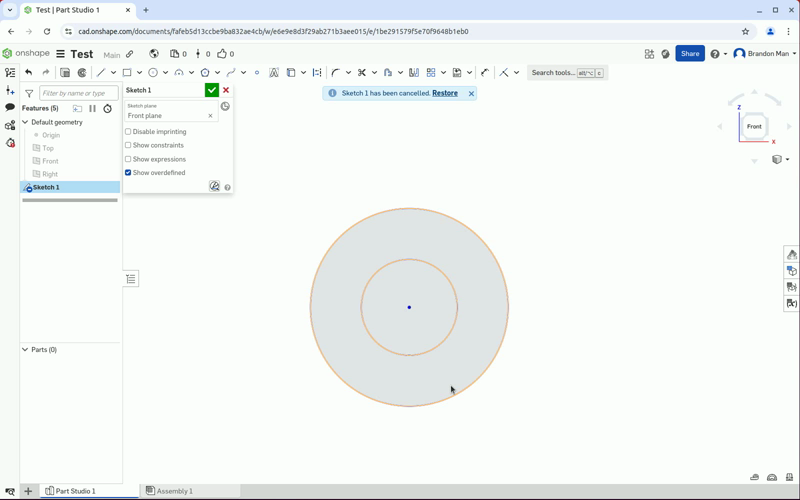
scroll(6)
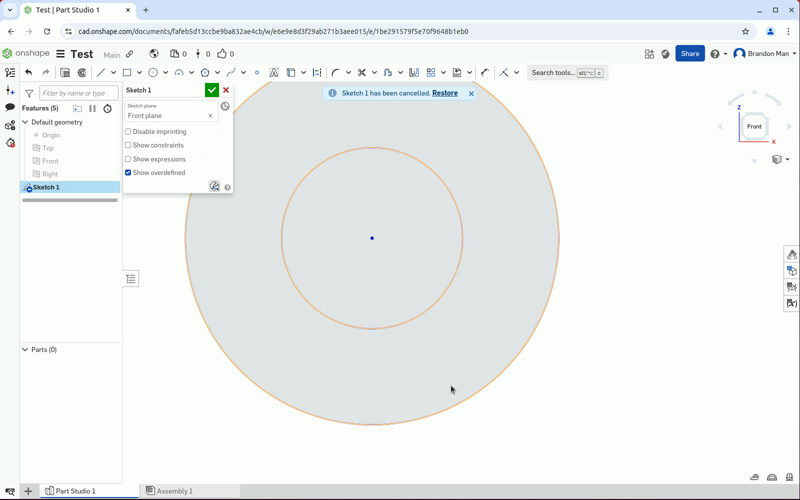
click(451, 385)
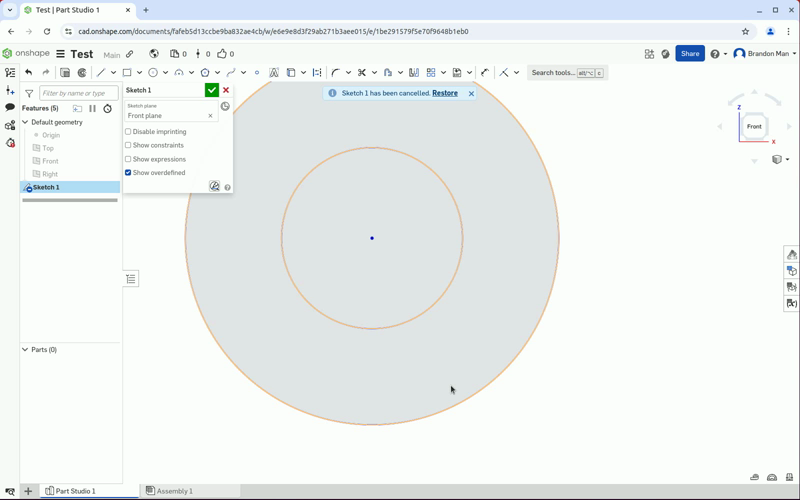
scroll(-6)
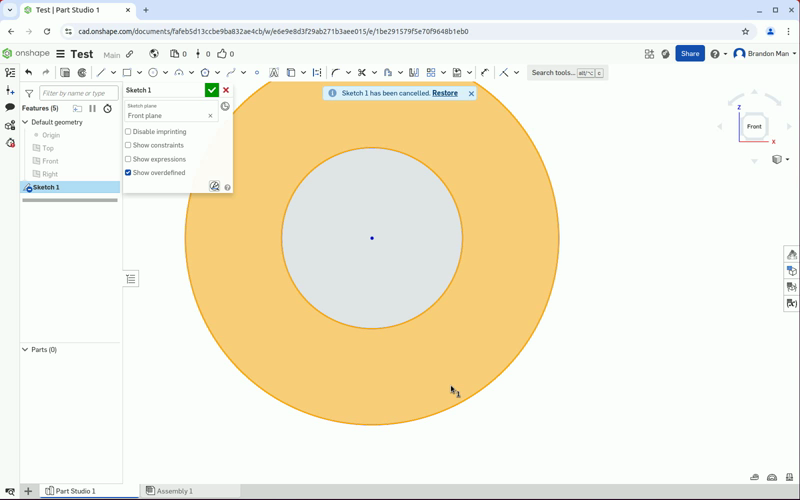
scroll(-6)
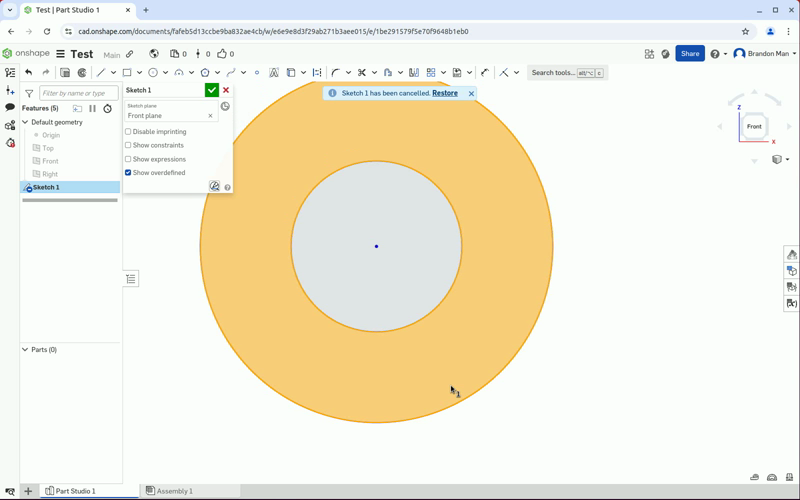
scroll(-6)
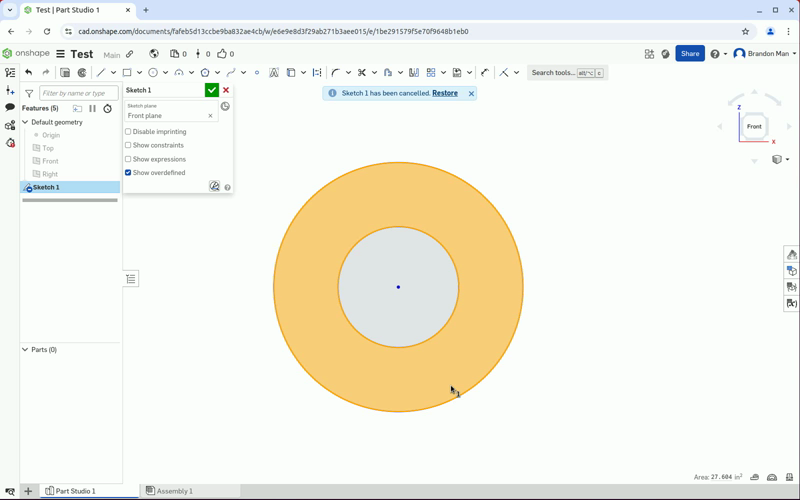
scroll(-6)
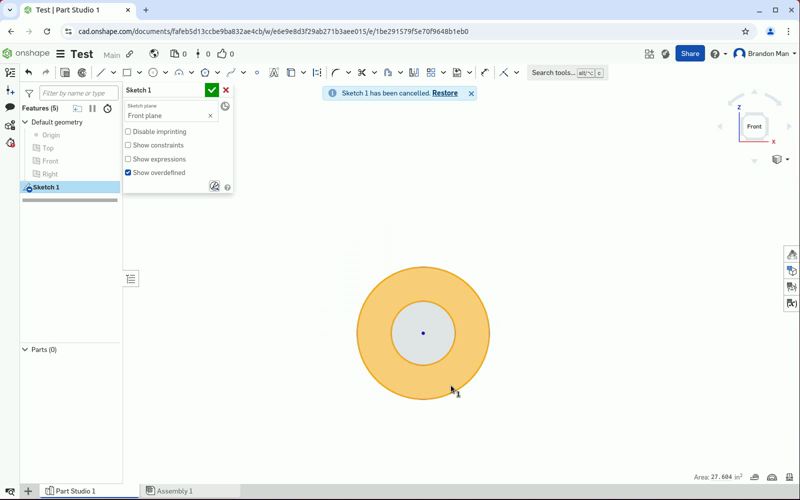
scroll(-6)
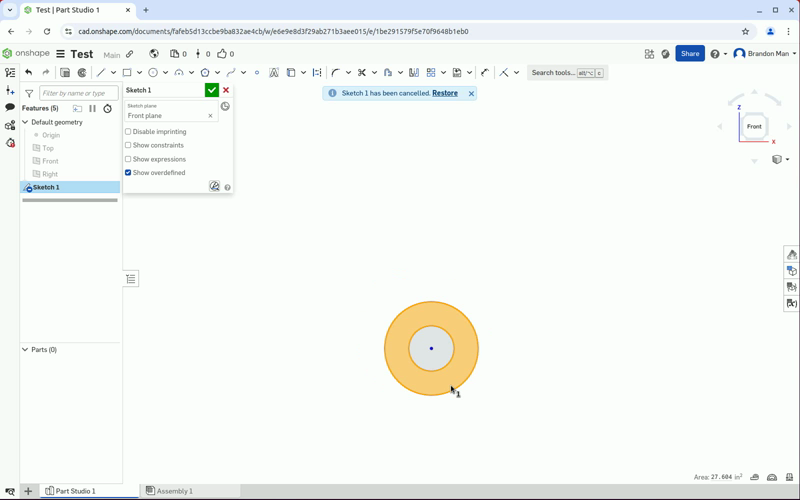
scroll(-6)
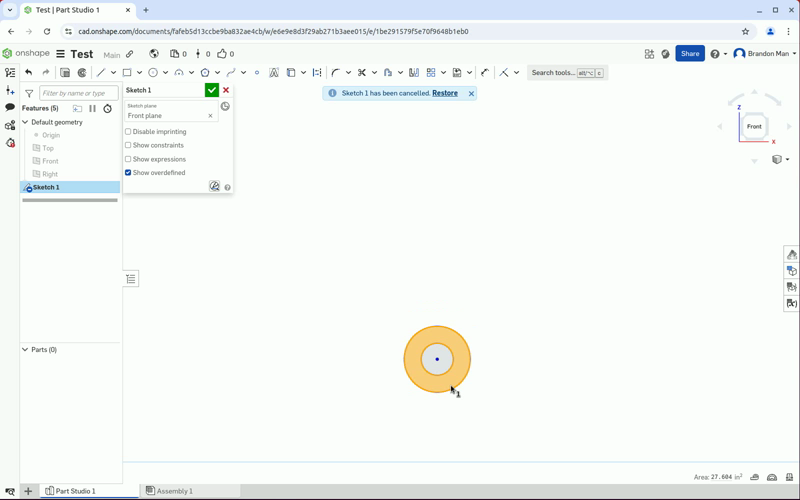
scroll(-6)
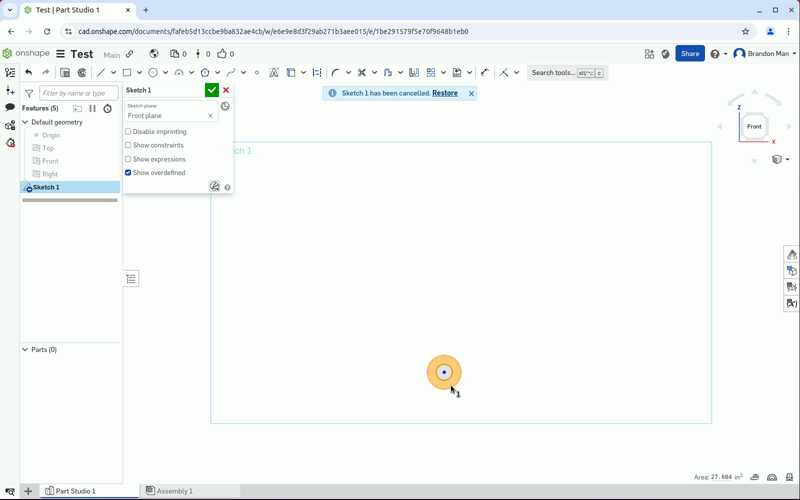
mouse_move(73, 352)
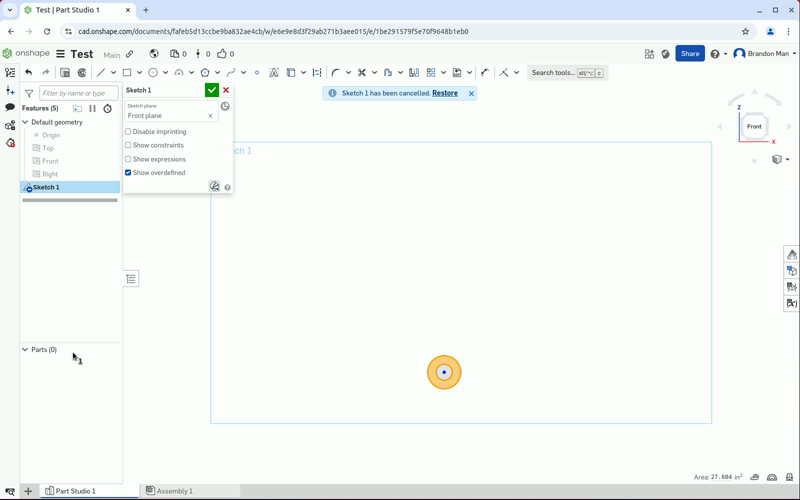
key(shift+y)
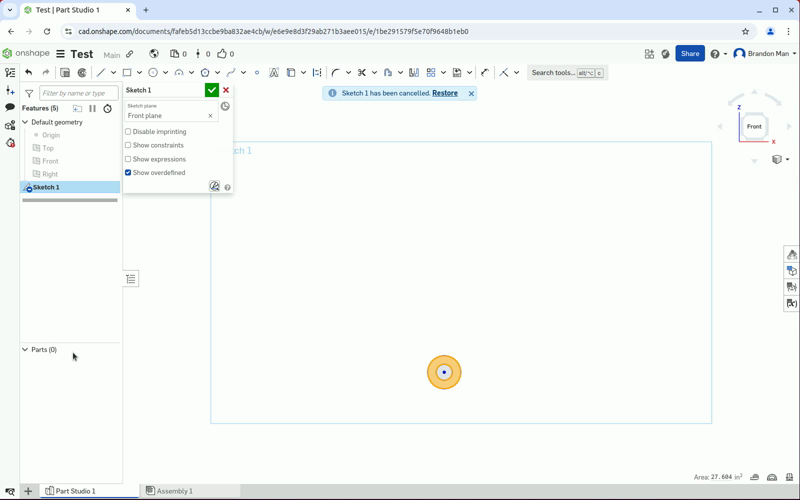
key(shift+e)
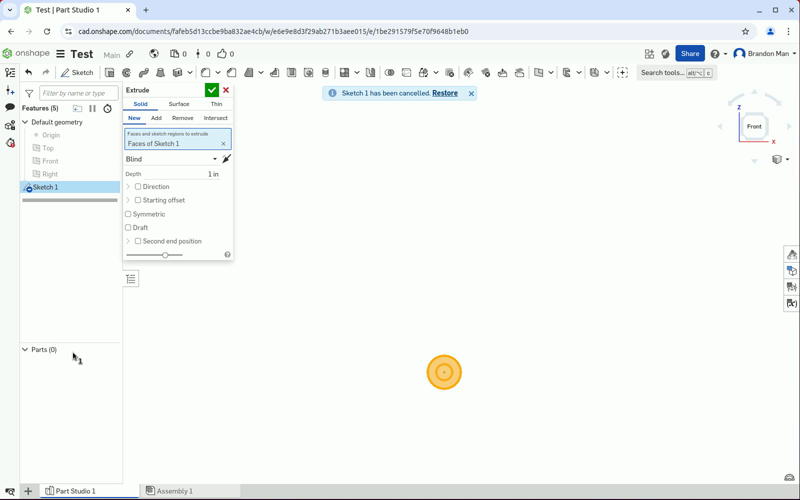
mouse_move(143, 106)
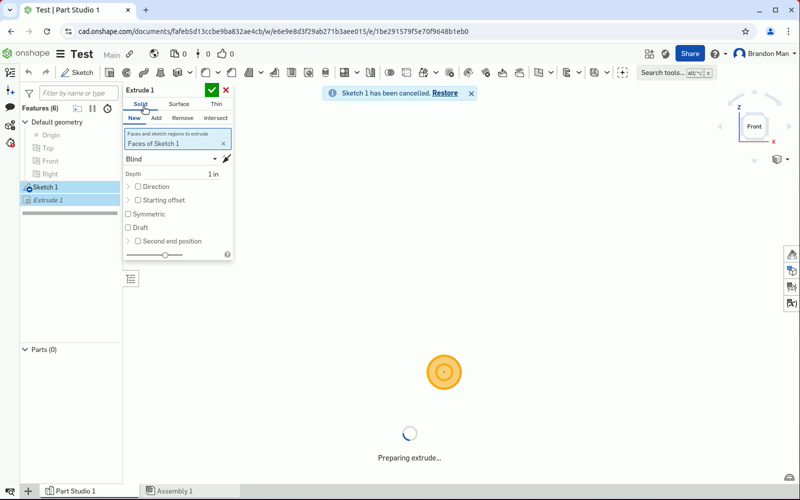
click(143, 106)
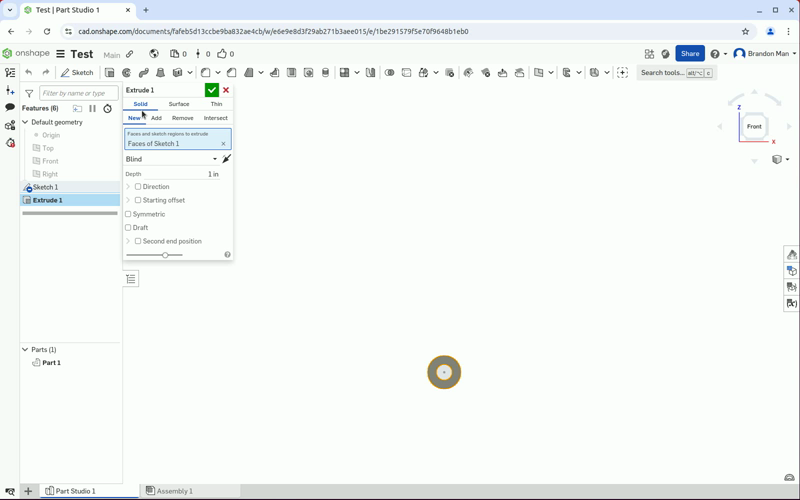
mouse_move(137, 120)
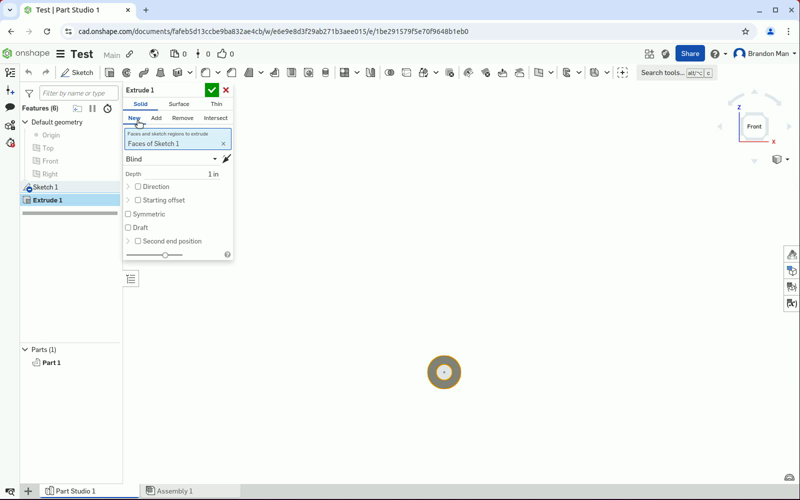
click(137, 120)
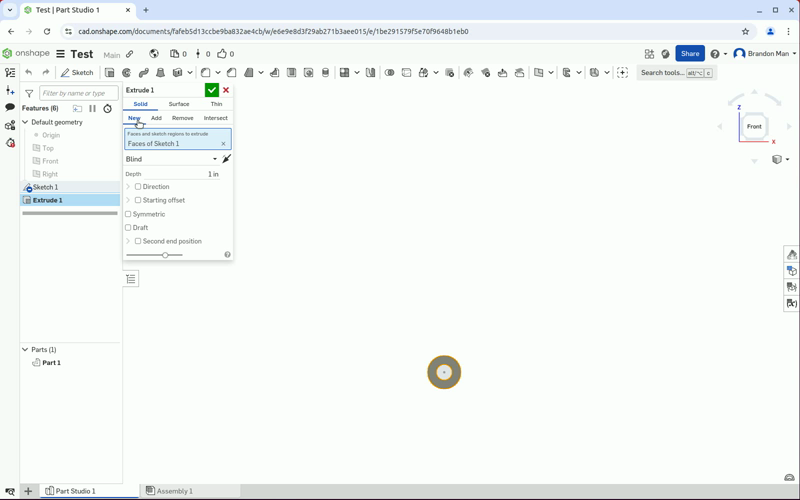
key(tab, 4)
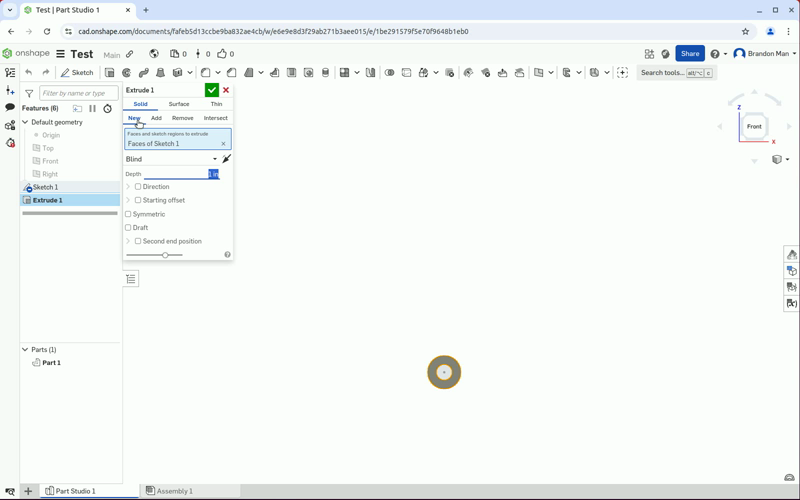
text(3.37)
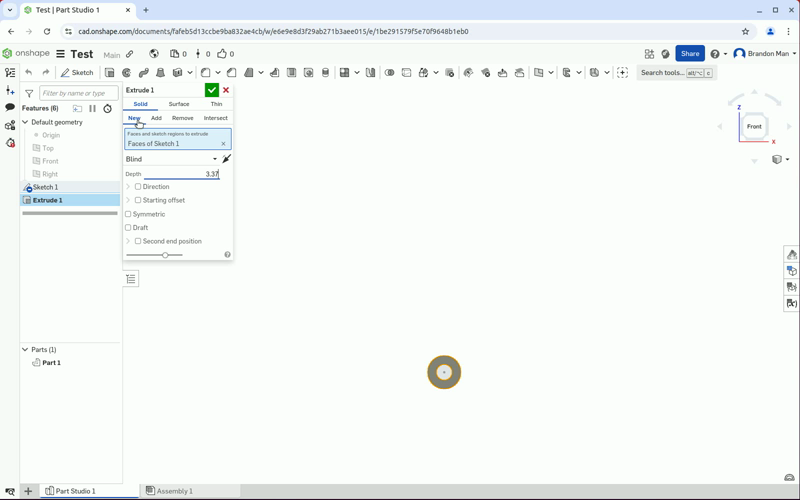
key(enter)
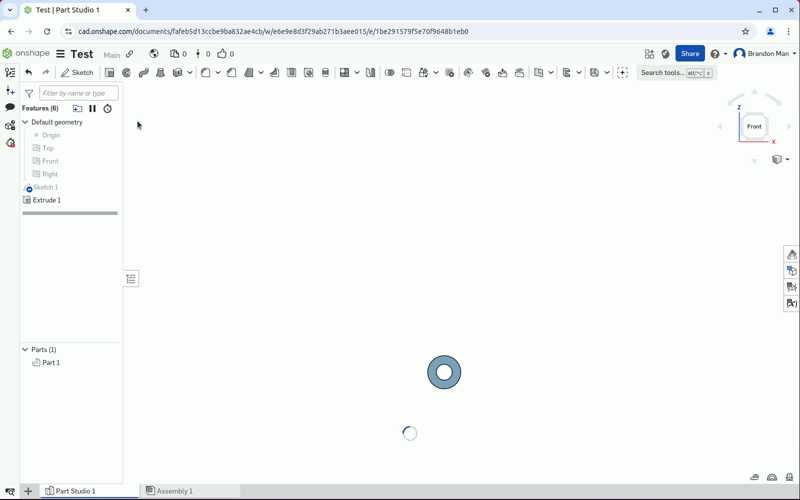
key(shift+h)
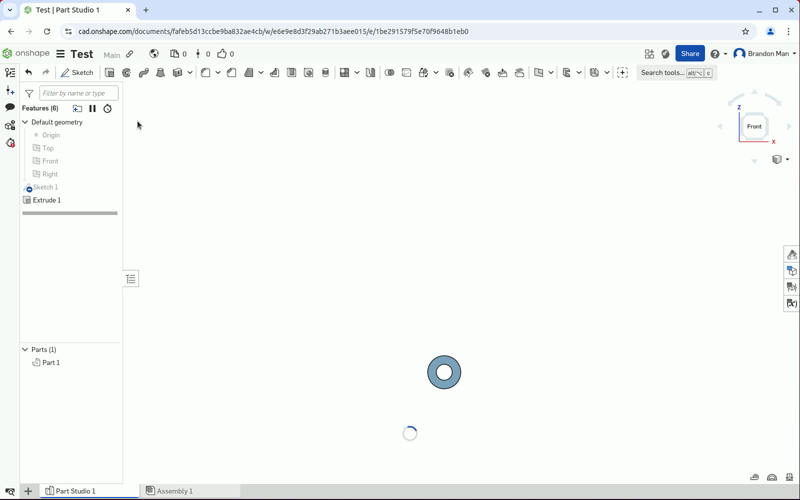
key(shift+h)
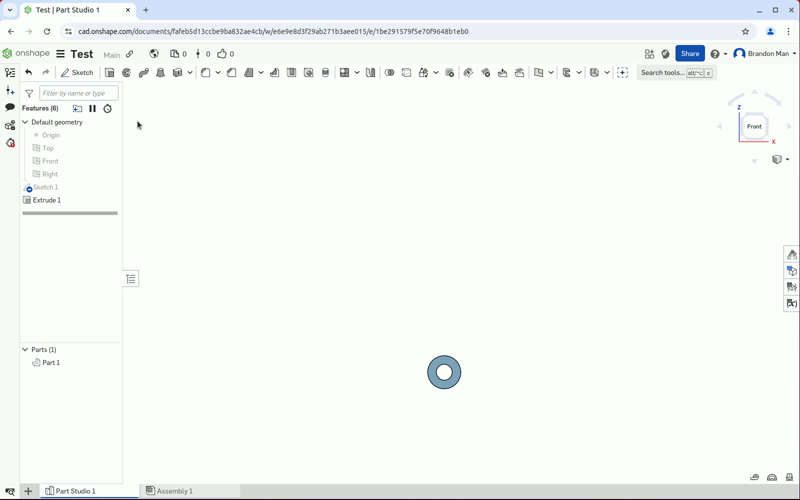
mouse_move(73, 189)
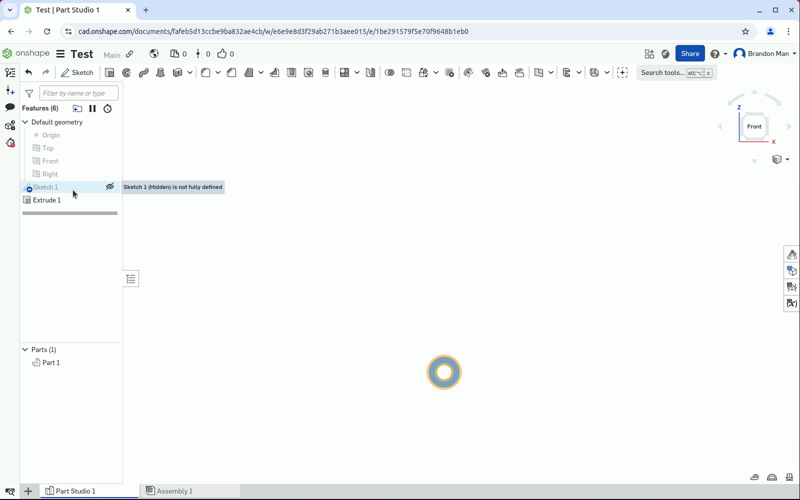
click(73, 189)
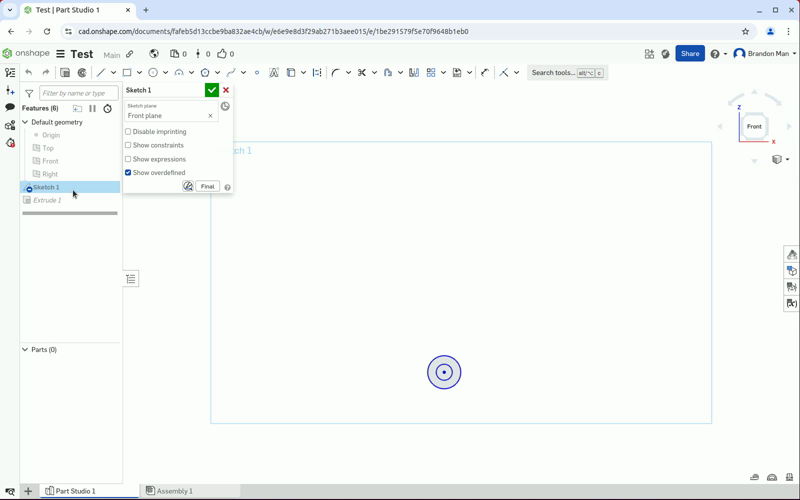
mouse_move(229, 92)
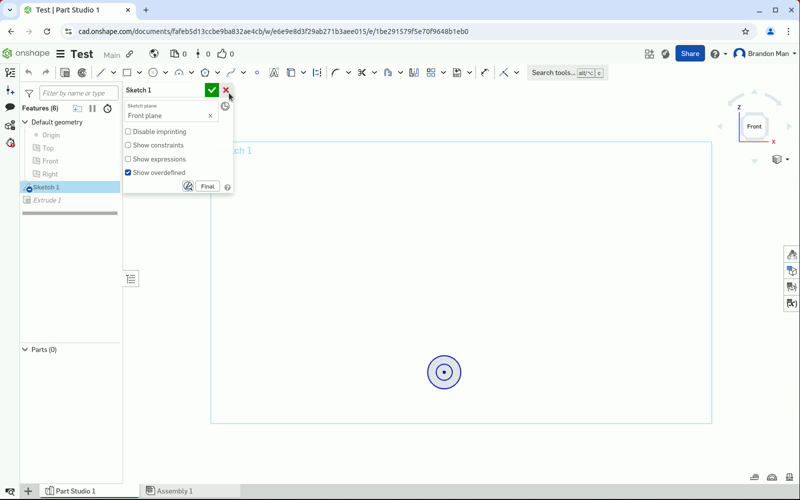
click(229, 92)
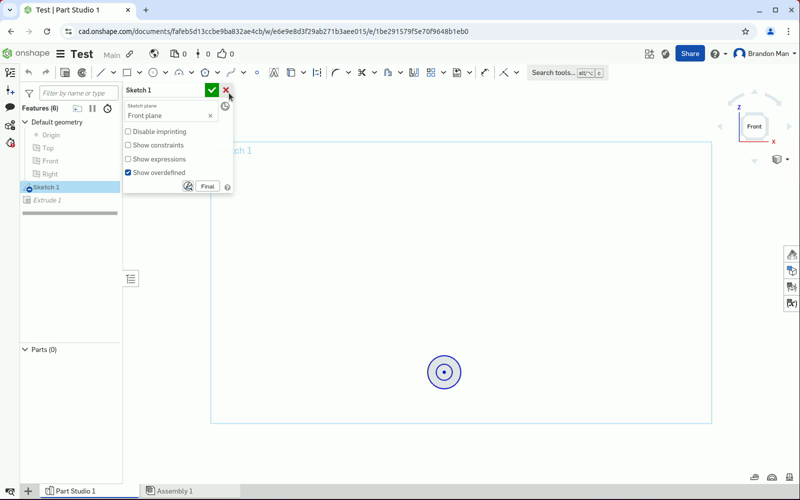
key(shift+s)
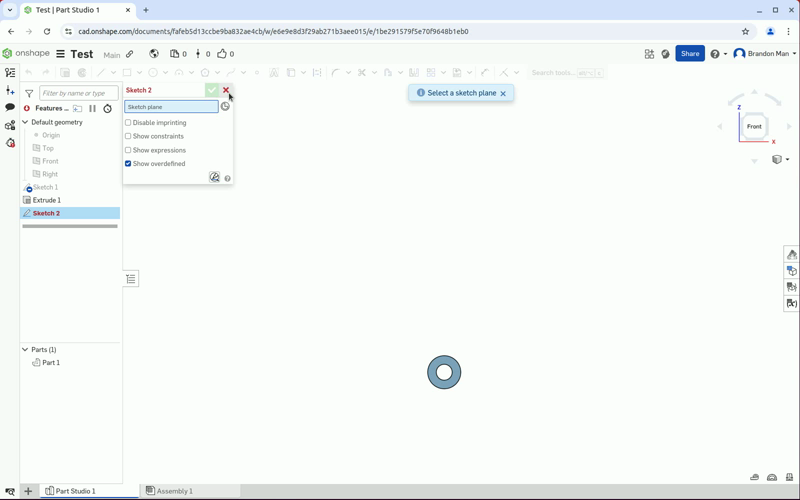
mouse_move(73, 163)
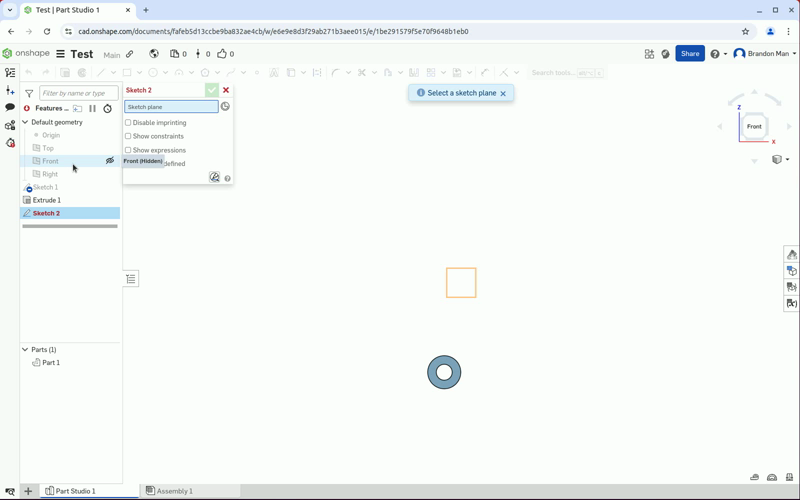
click(73, 163)
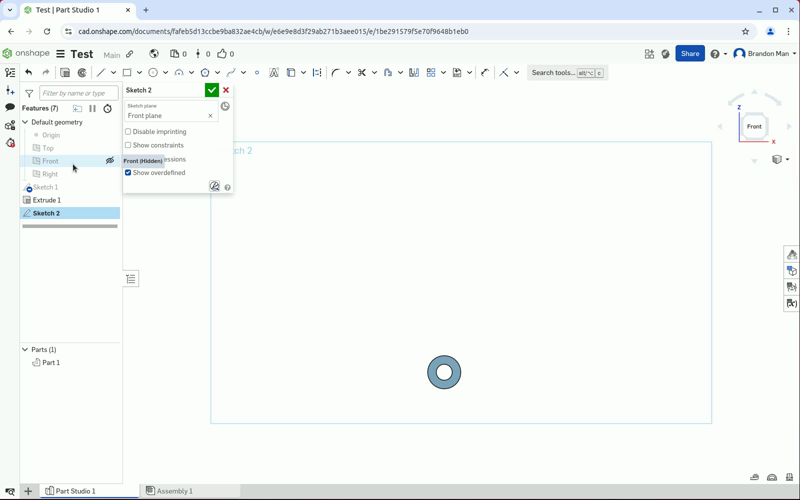
mouse_move(73, 352)
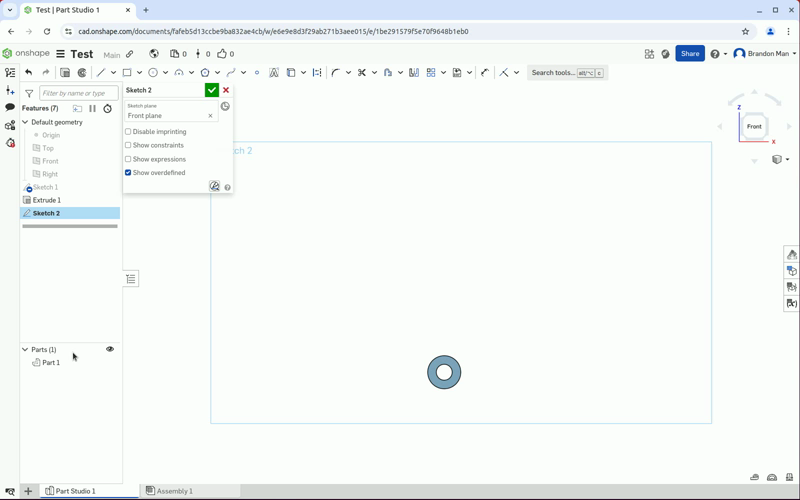
key(y)
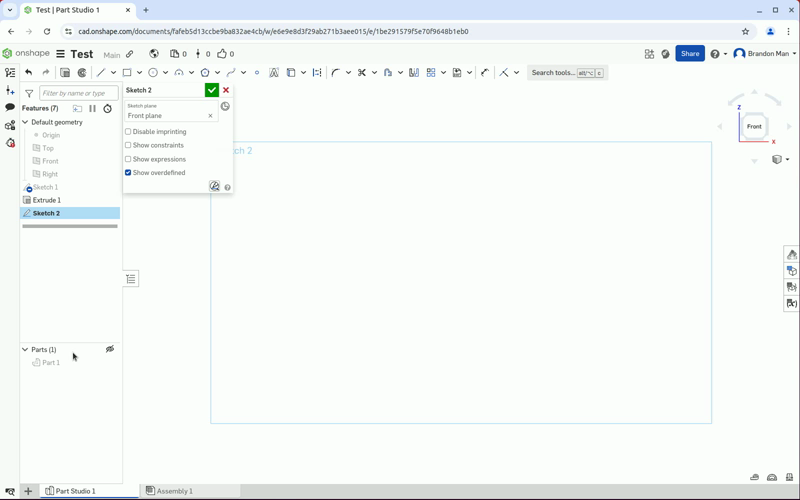
key(a)
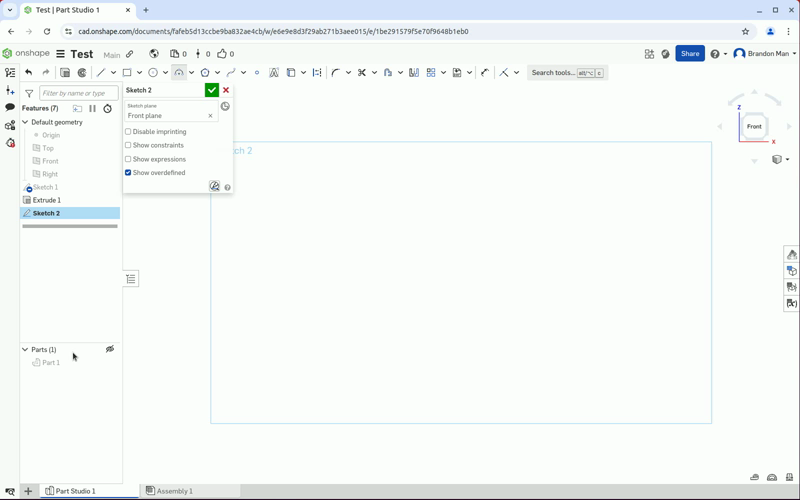
key_down(shift)
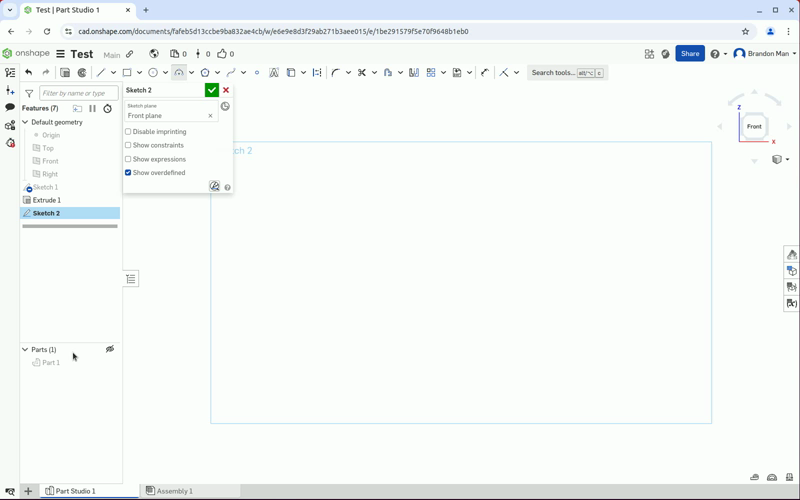
mouse_move(434, 359)
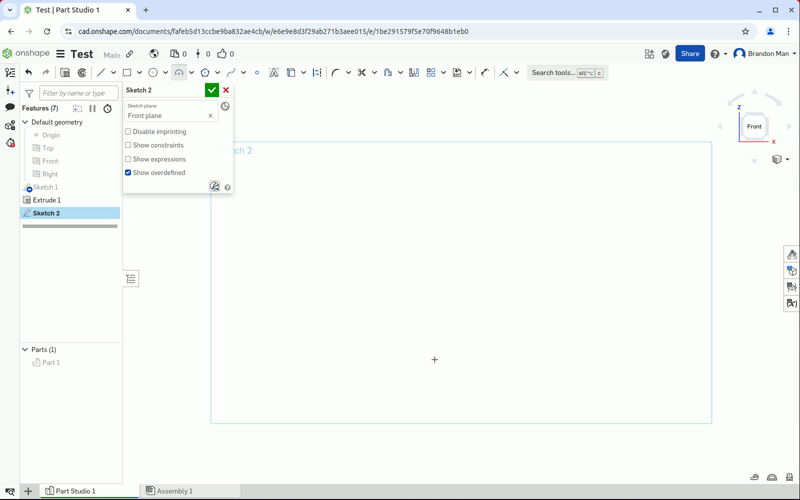
click(434, 359)
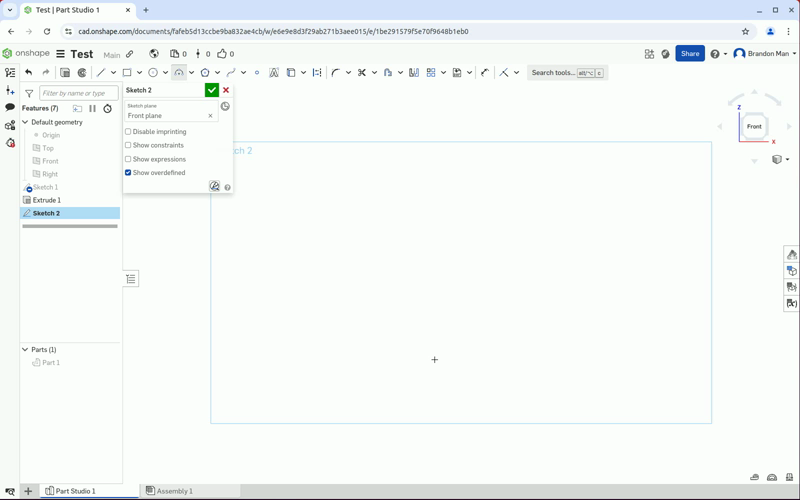
key_up(shift)
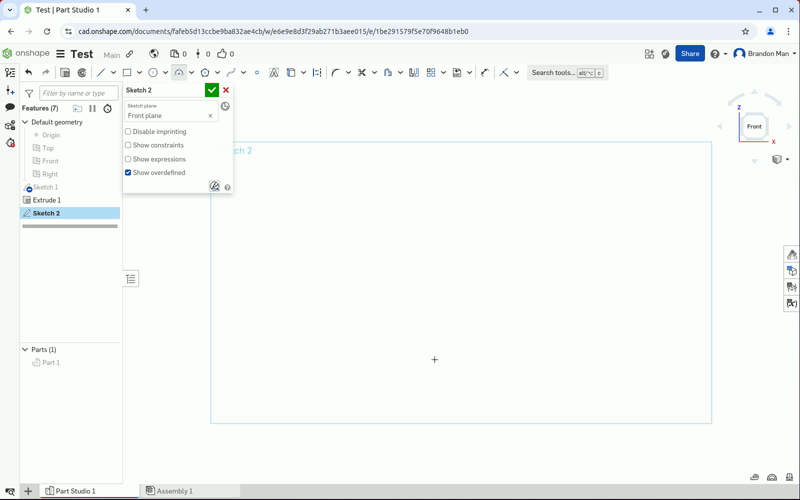
key_down(shift)
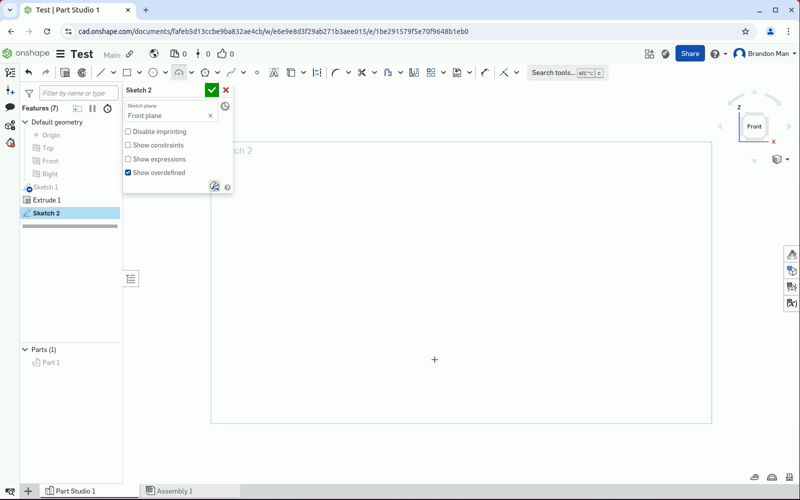
mouse_move(451, 359)
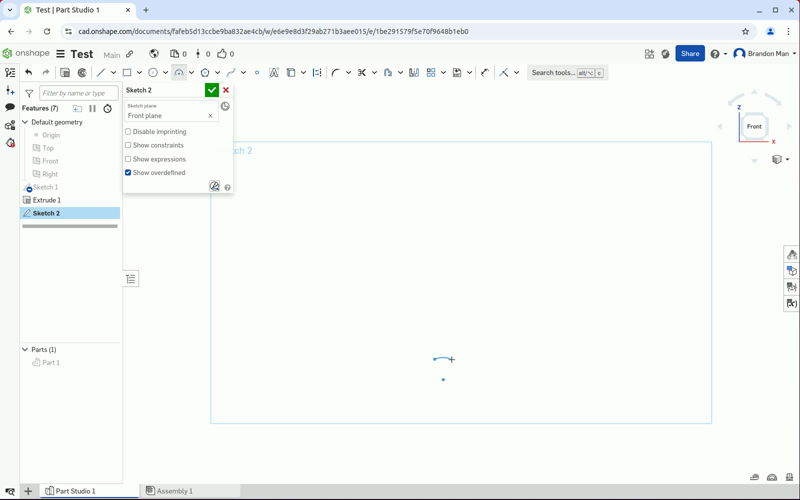
click(451, 359)
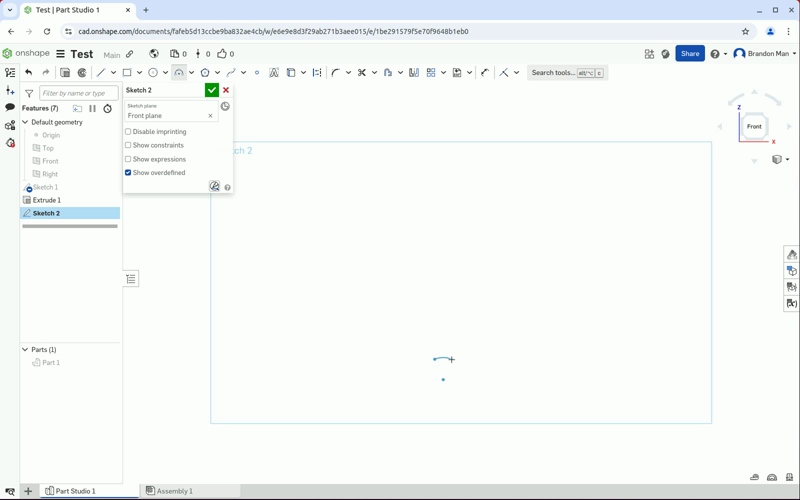
mouse_move(443, 357)
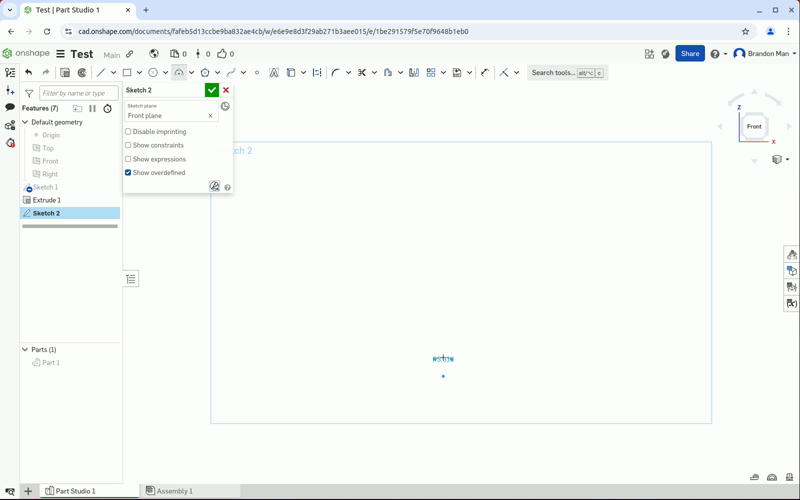
click(443, 357)
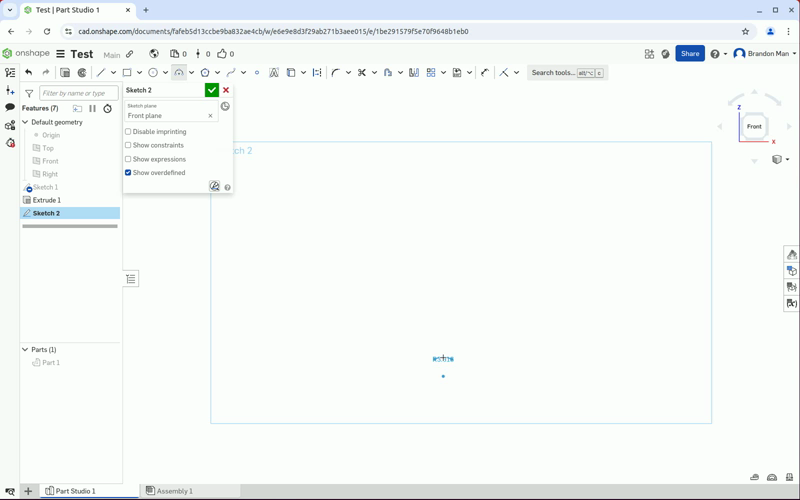
key_up(shift)
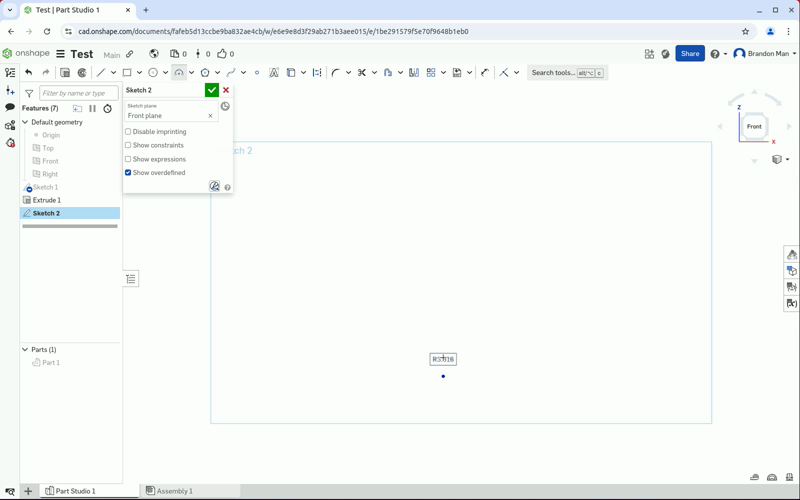
key(esc)
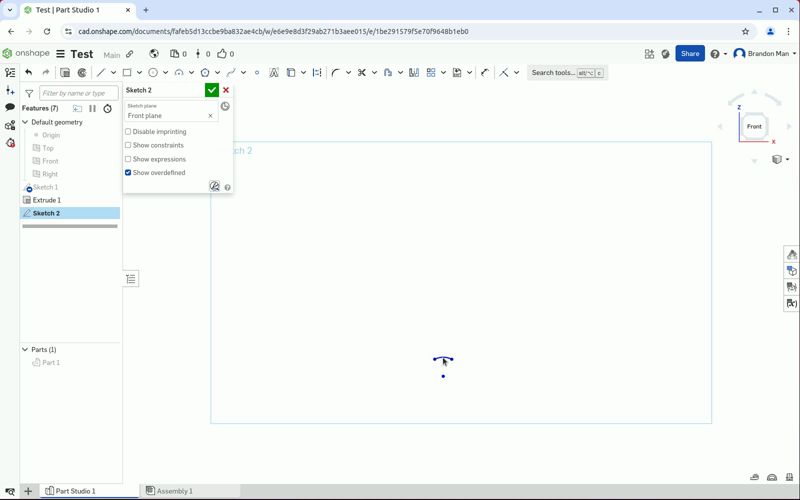
key(l)
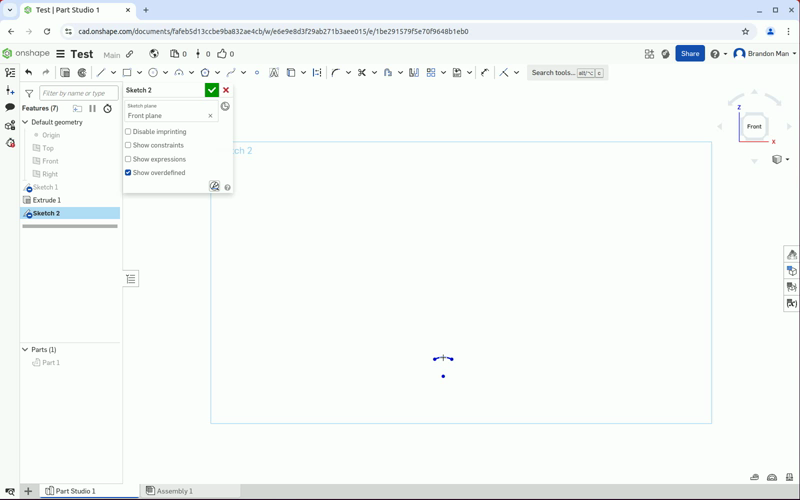
mouse_move(451, 359)
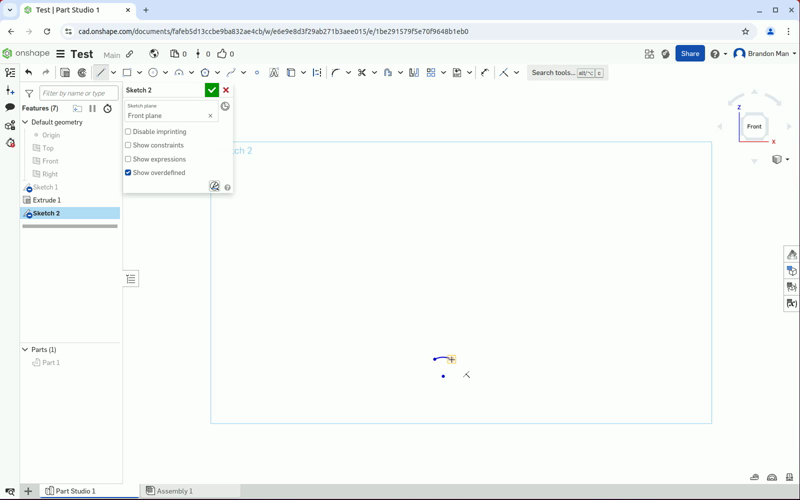
click(451, 359)
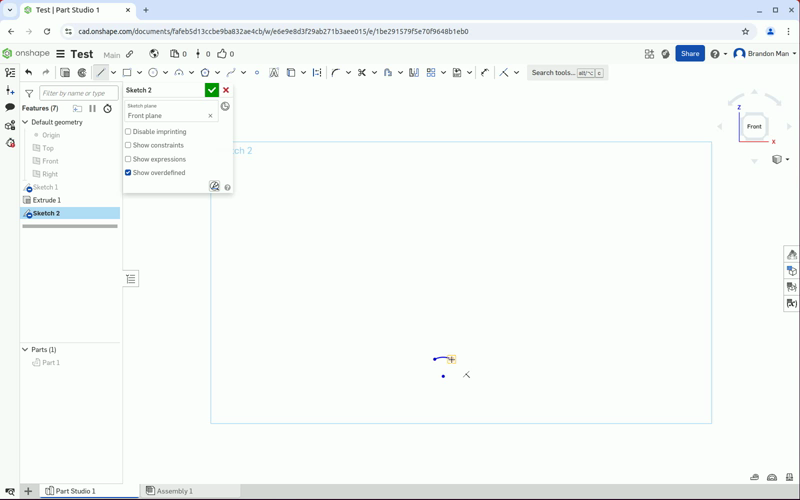
key_down(shift)
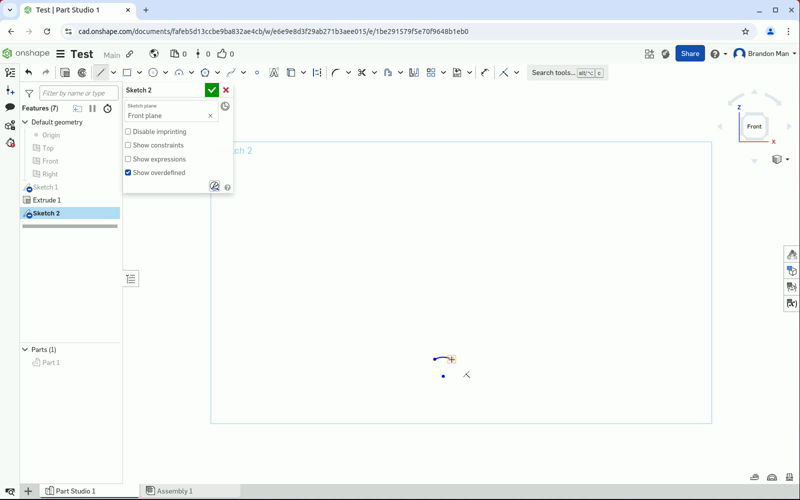
mouse_move(451, 201)
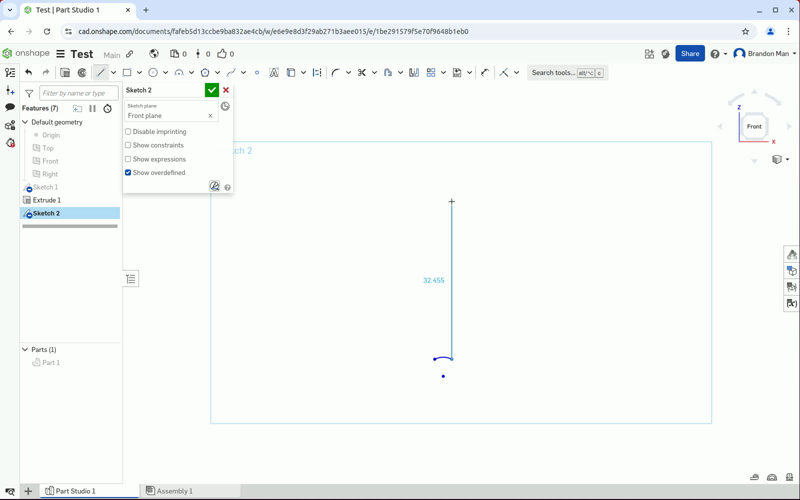
click(451, 201)
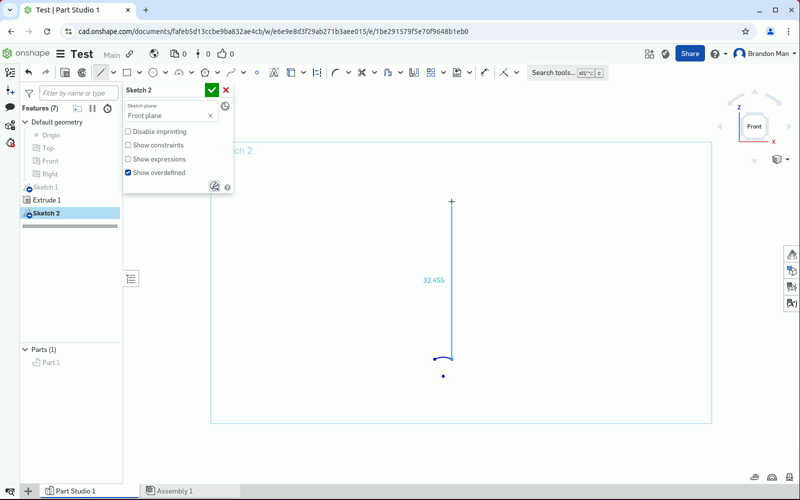
key_up(shift)
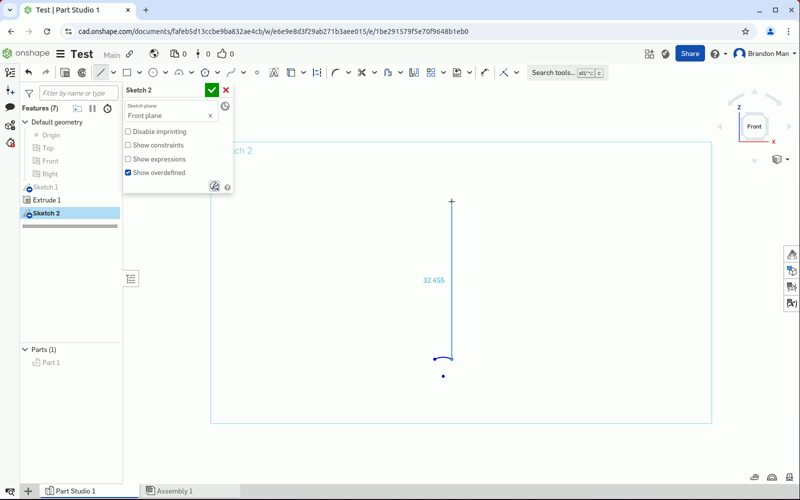
key(esc)
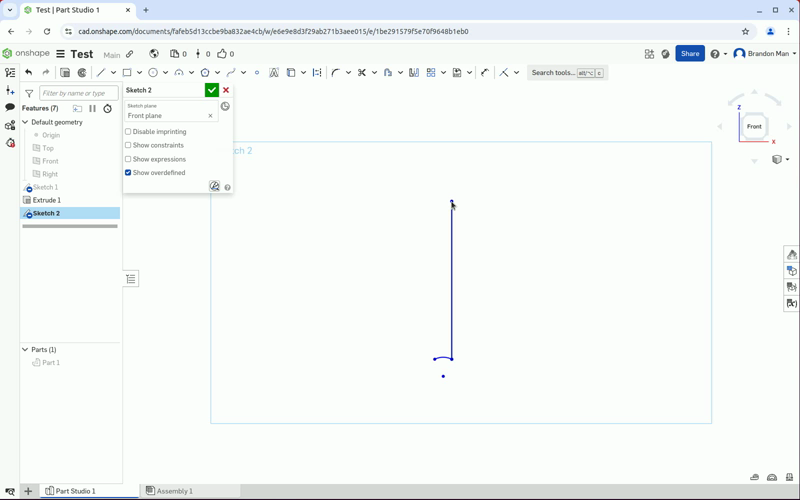
key(a)
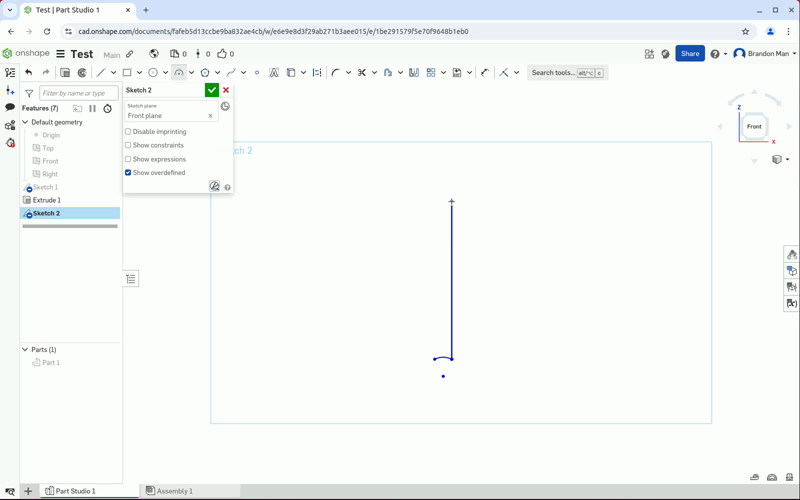
mouse_move(451, 201)
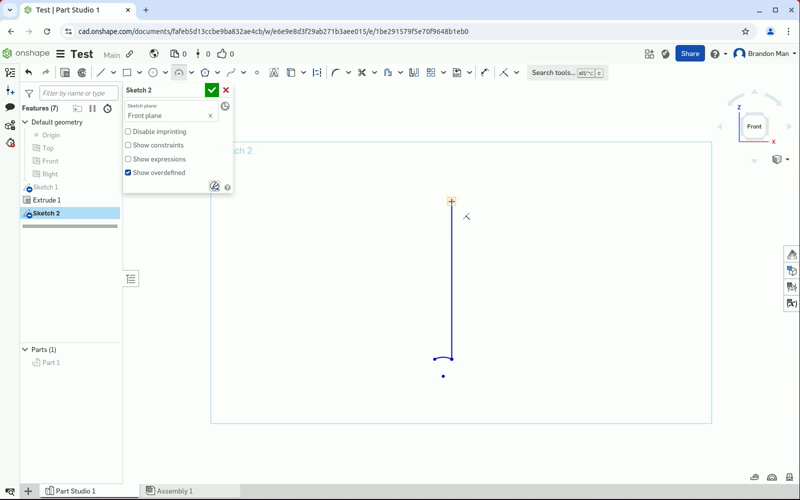
click(451, 201)
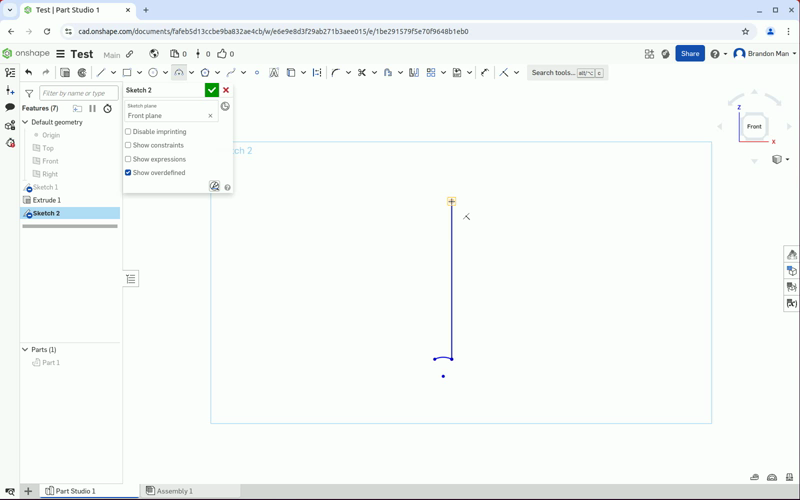
key_down(shift)
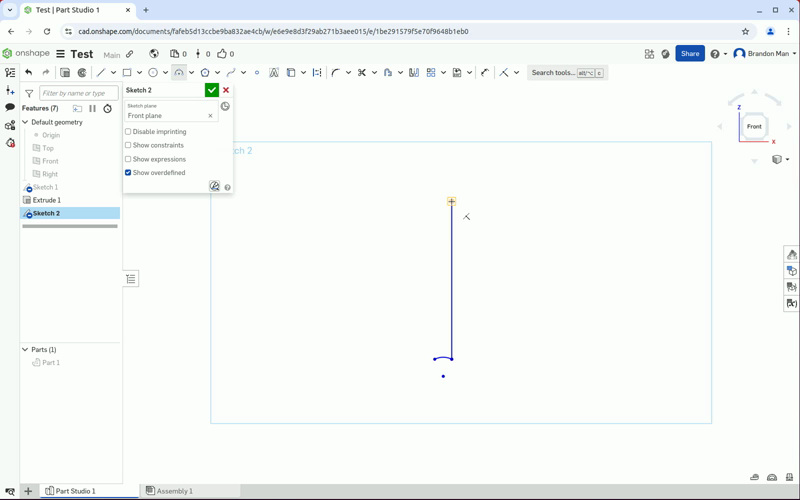
mouse_move(434, 201)
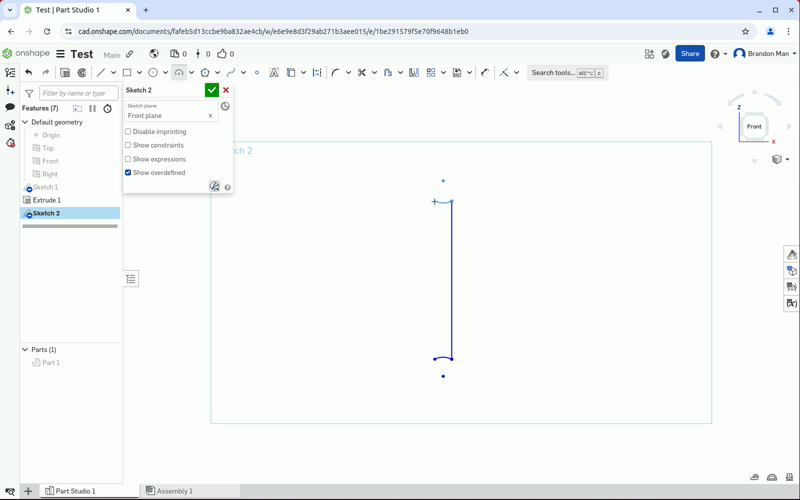
click(434, 201)
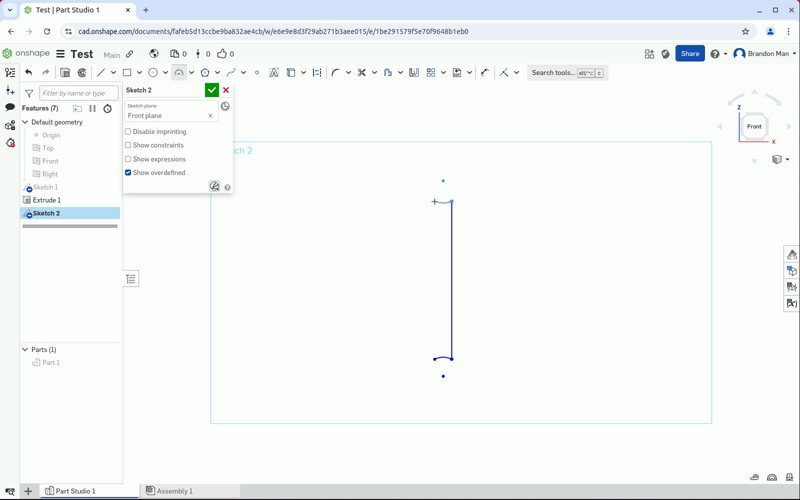
mouse_move(443, 203)
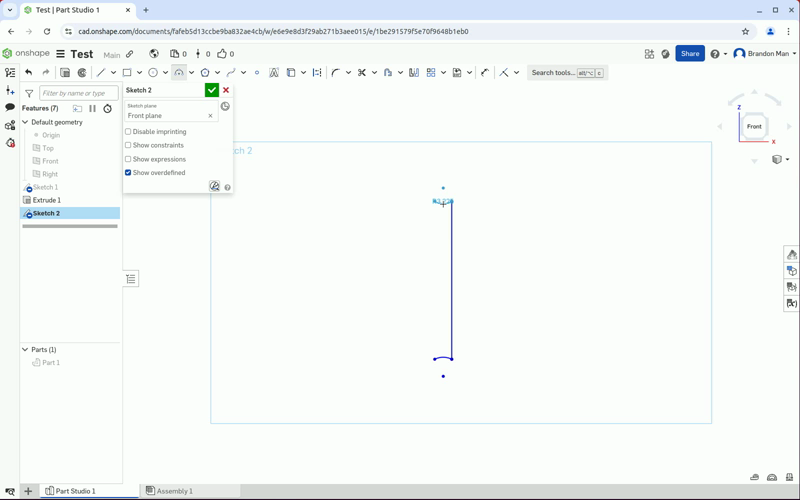
click(443, 203)
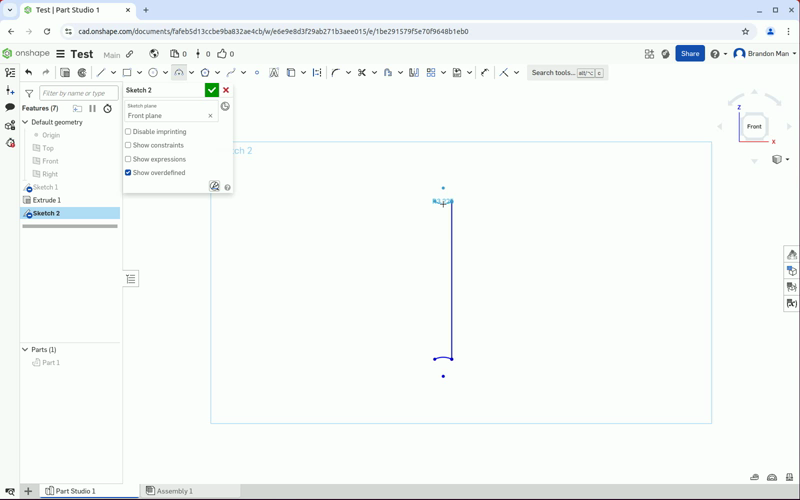
key_up(shift)
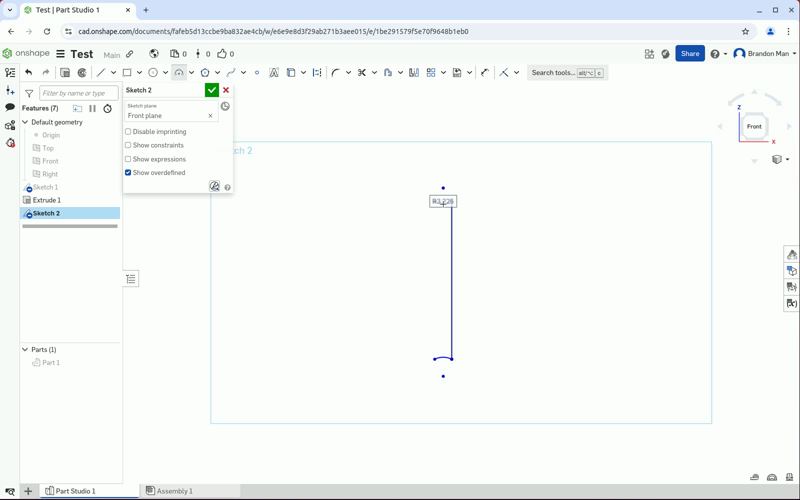
key(esc)
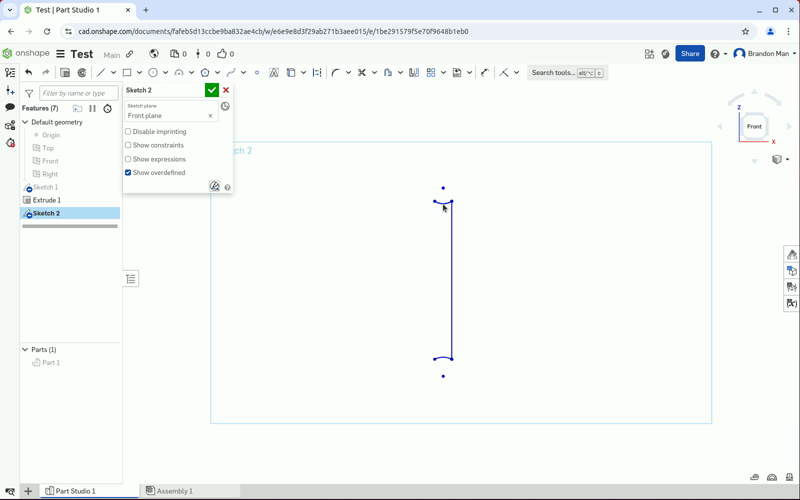
key(l)
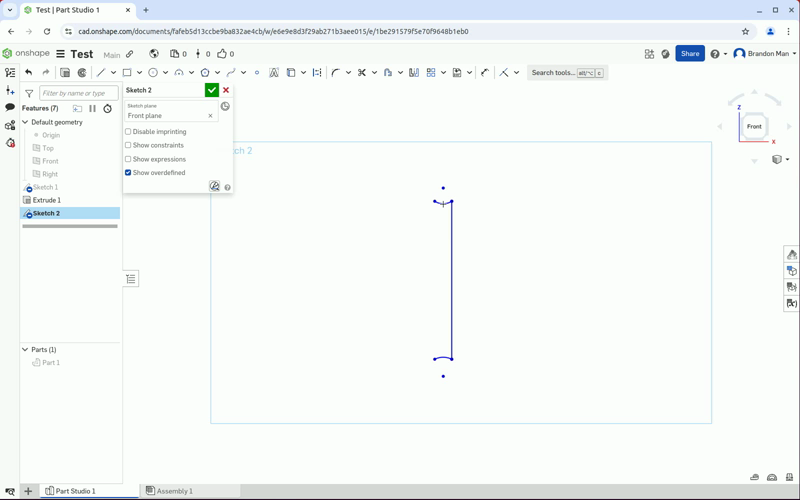
mouse_move(434, 201)
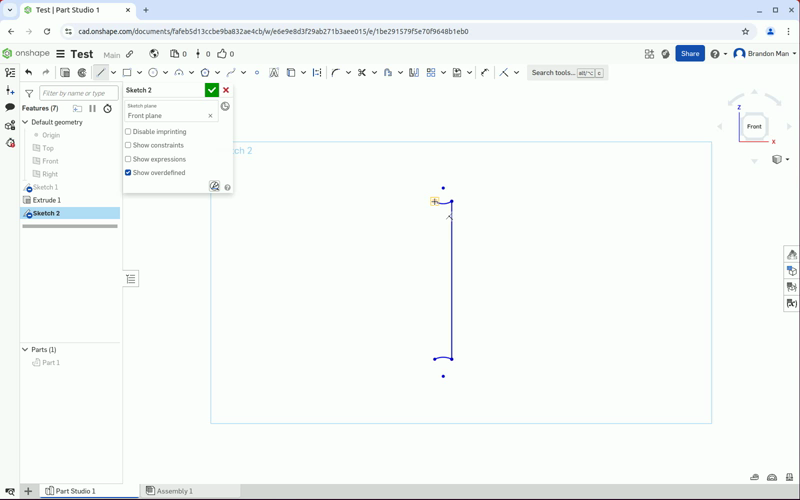
click(434, 201)
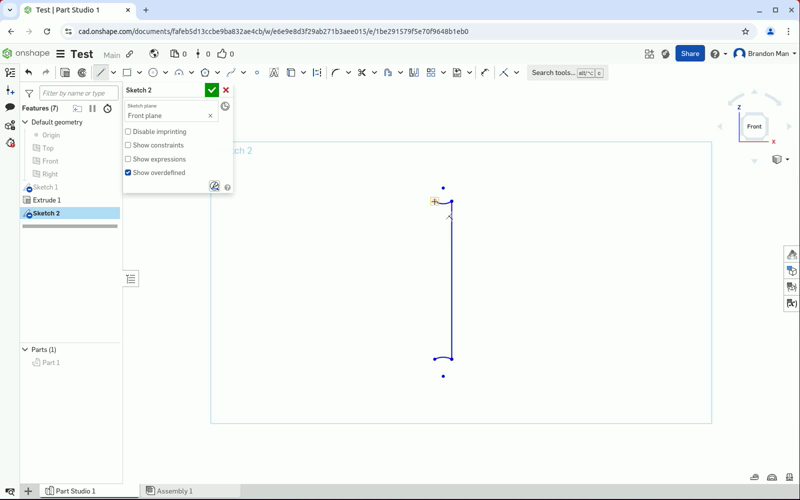
key_down(shift)
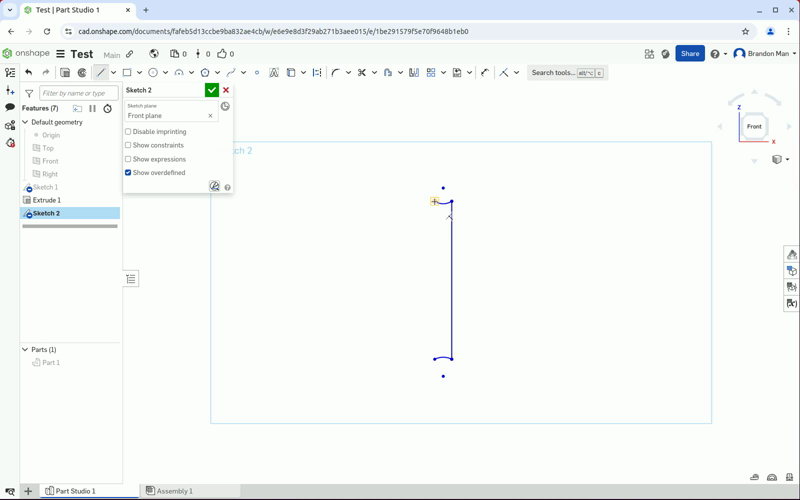
mouse_move(434, 359)
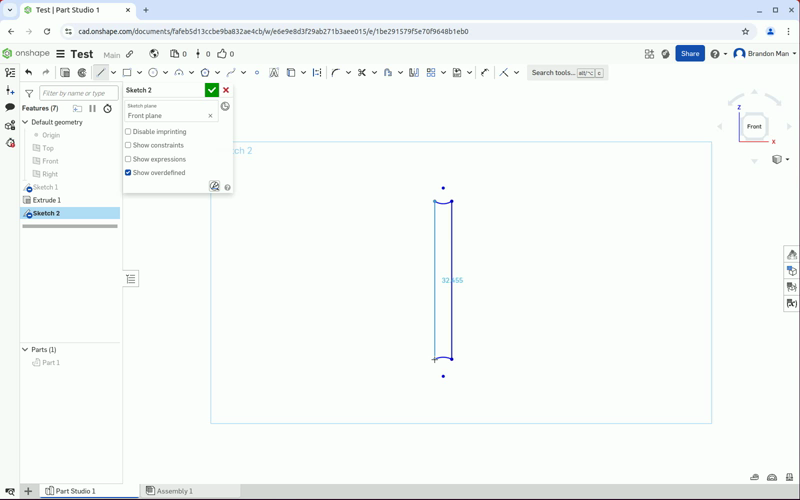
key_up(shift)
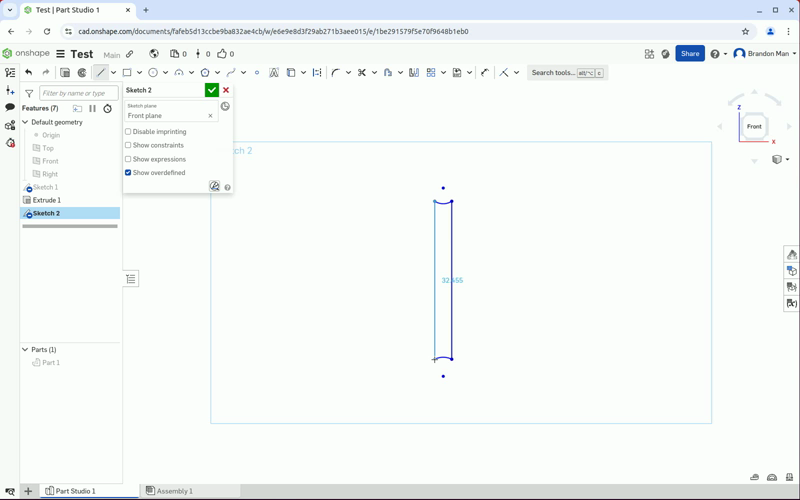
click(434, 359)
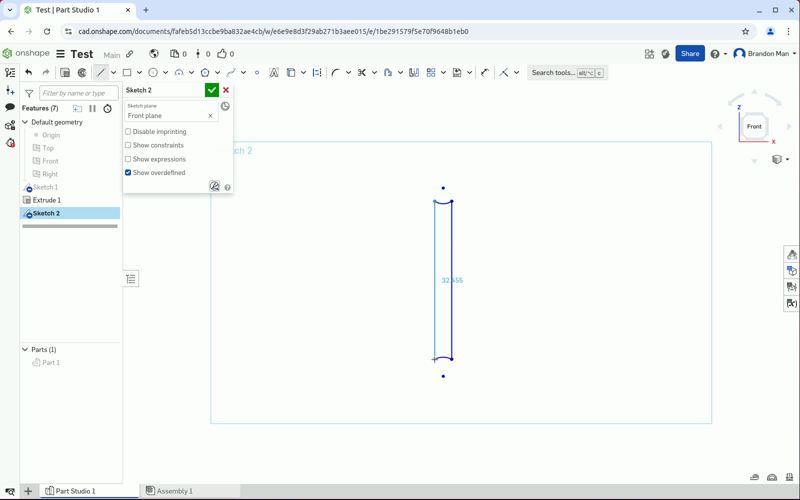
key(esc)
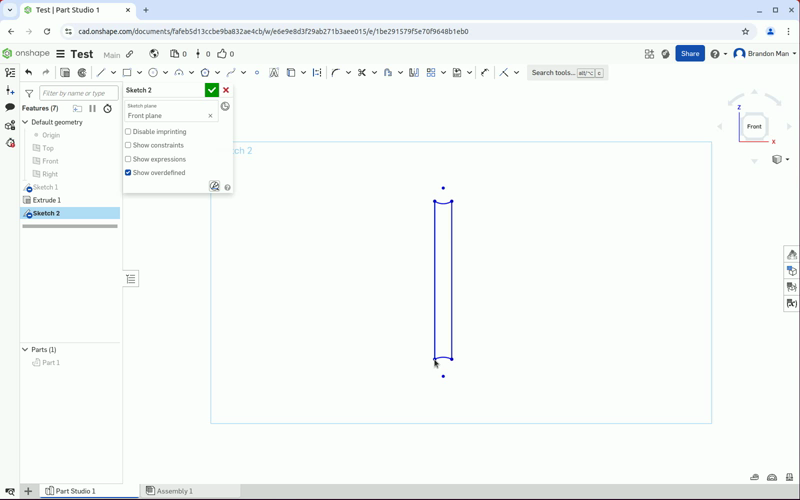
mouse_move(442, 211)
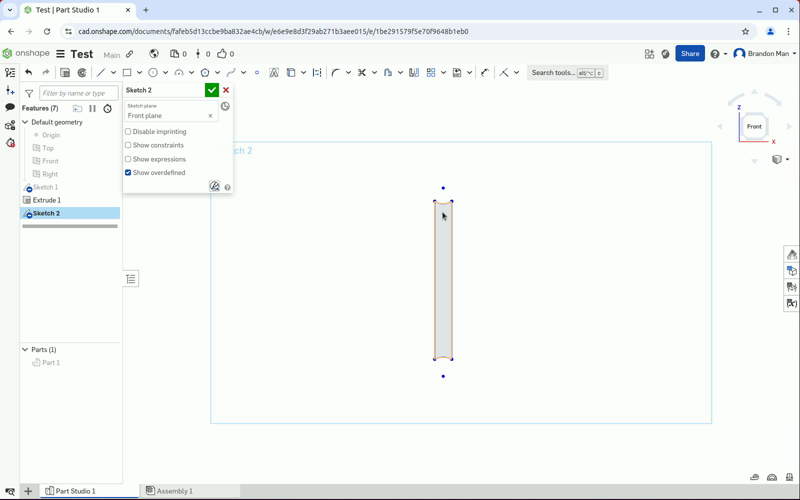
click(442, 211)
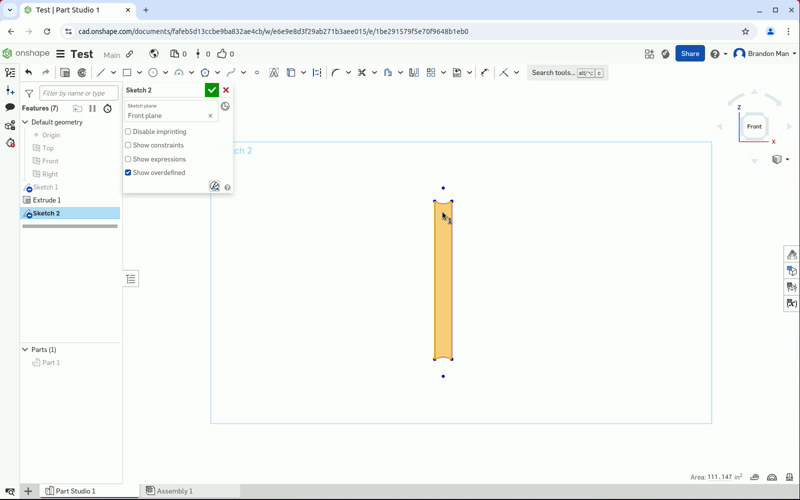
mouse_move(73, 352)
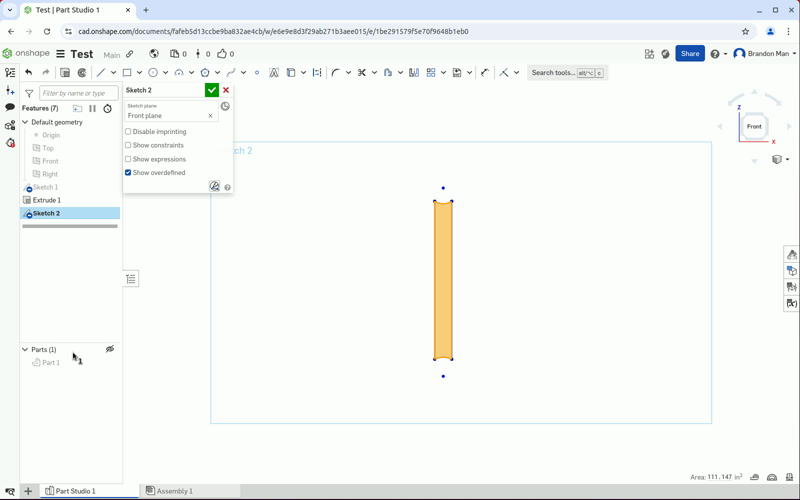
key(shift+y)
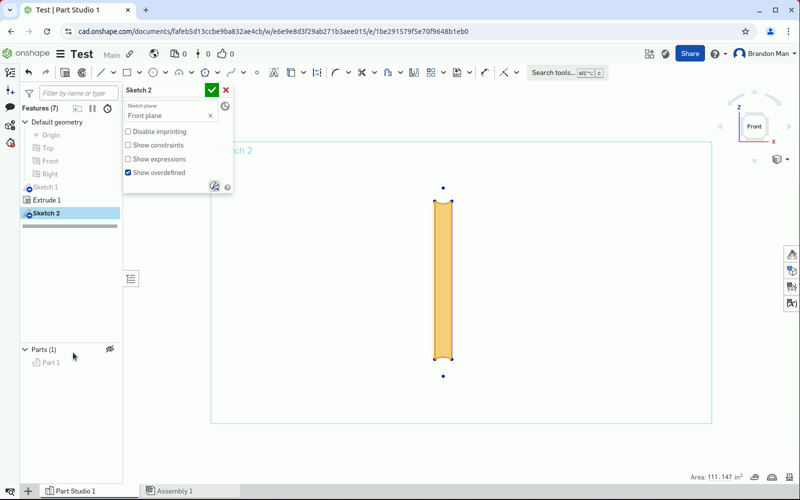
key(shift+e)
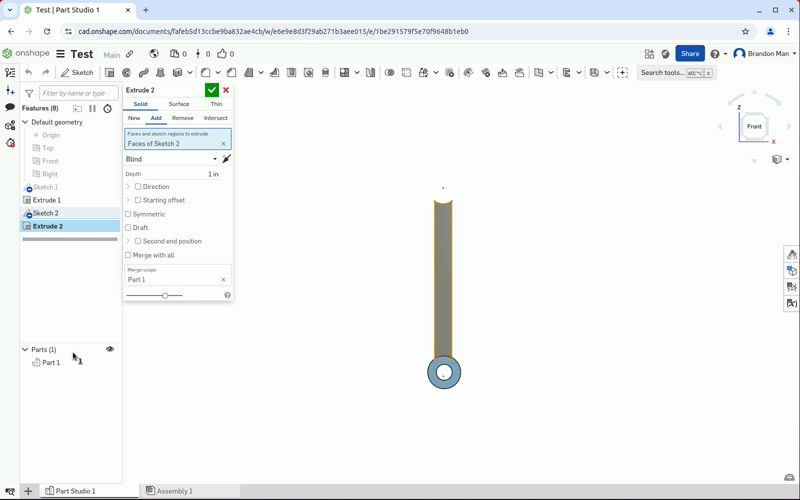
mouse_move(143, 106)
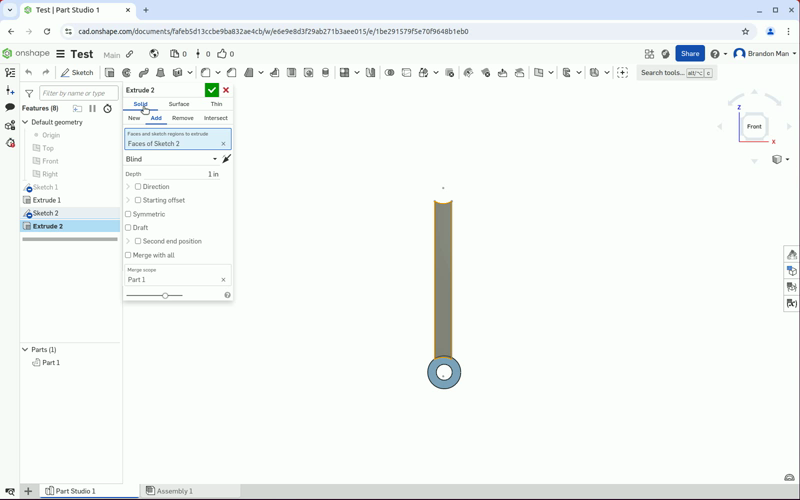
click(143, 106)
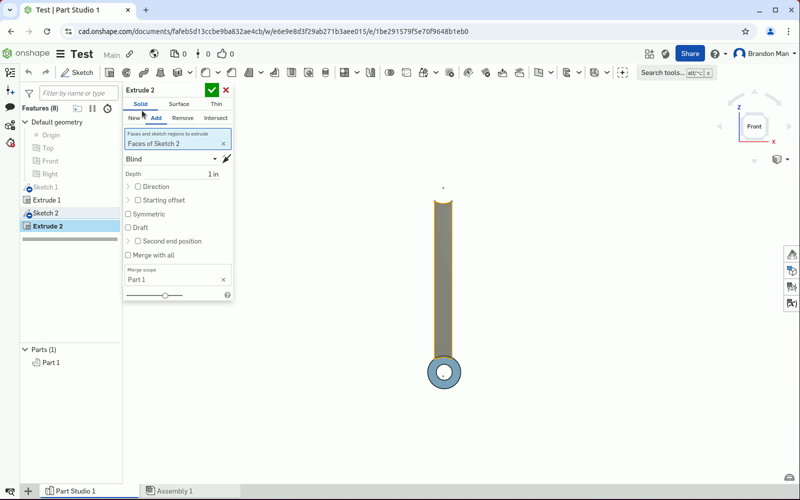
mouse_move(137, 120)
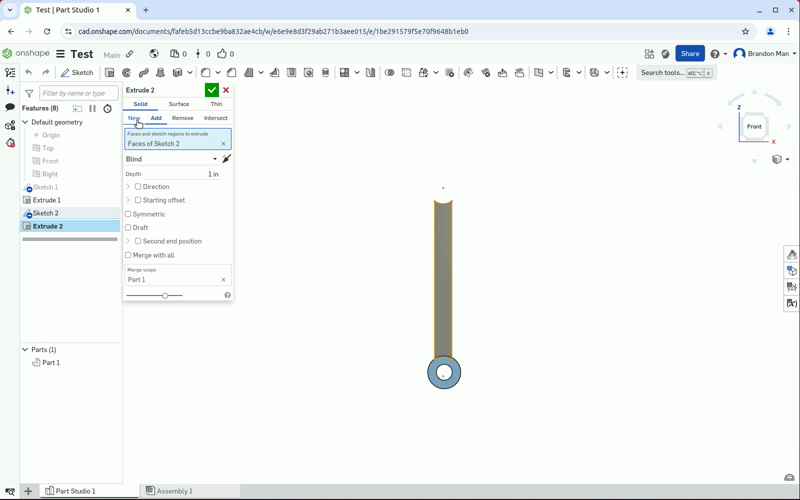
click(137, 120)
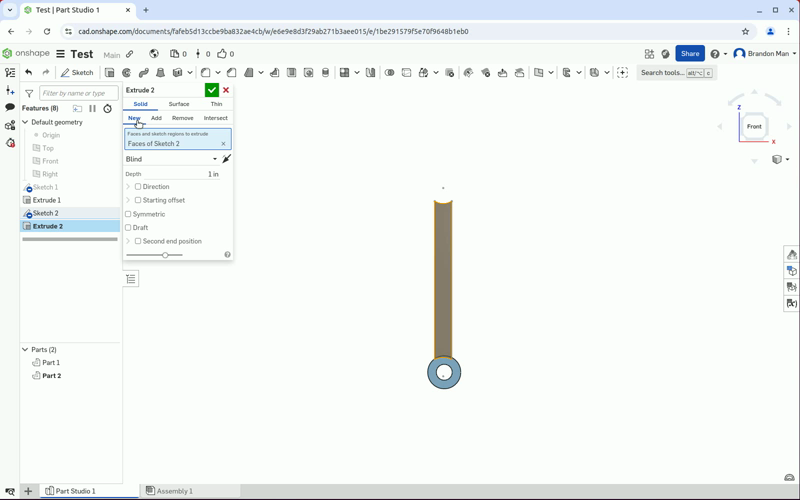
key(tab, 4)
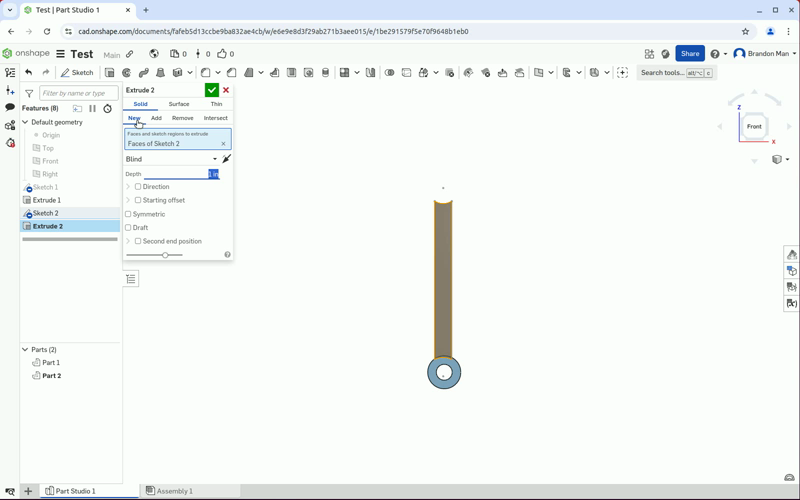
text(3.37)
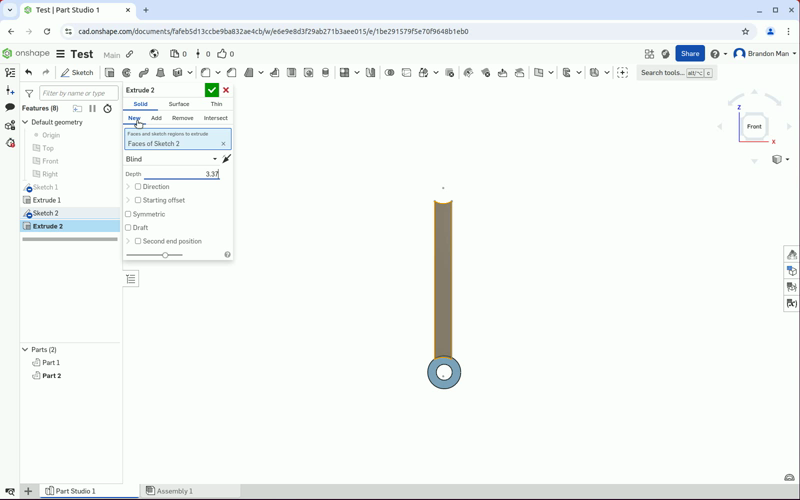
key(enter)
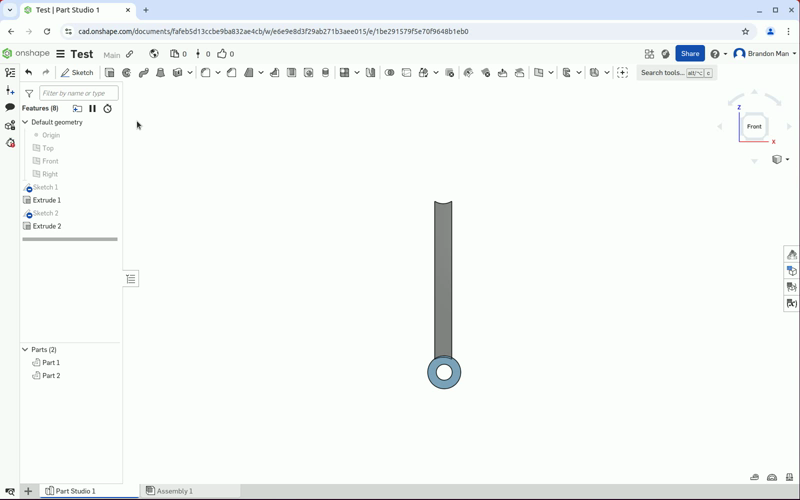
key(shift+h)
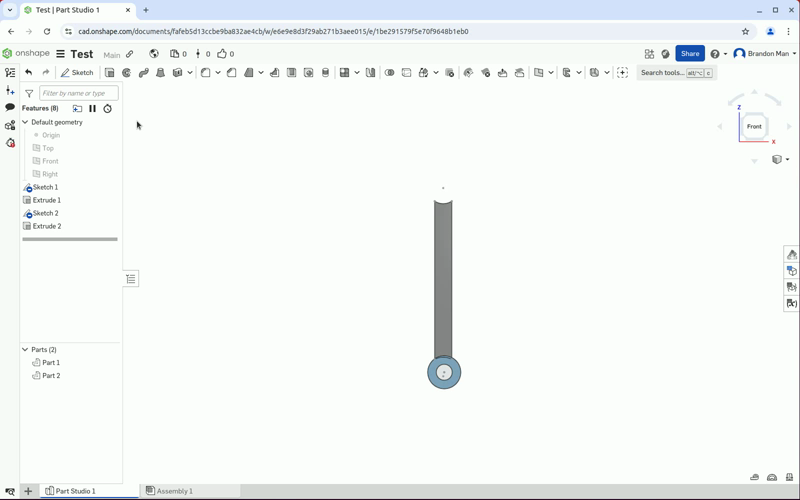
key(shift+h)
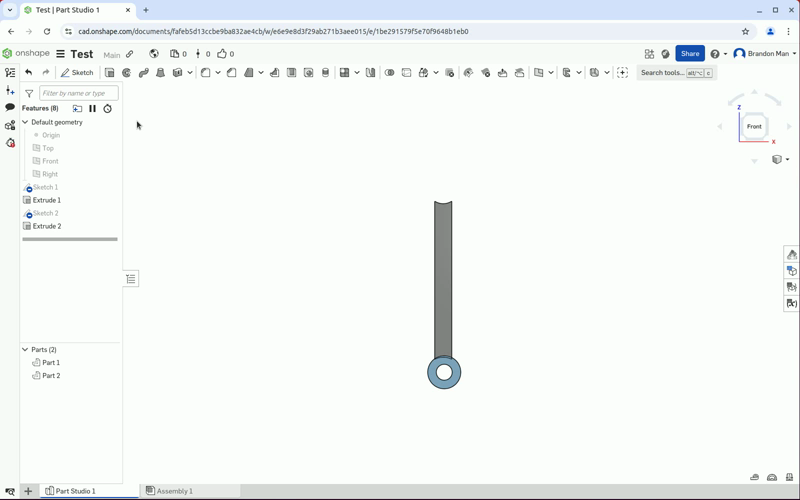
mouse_move(73, 189)
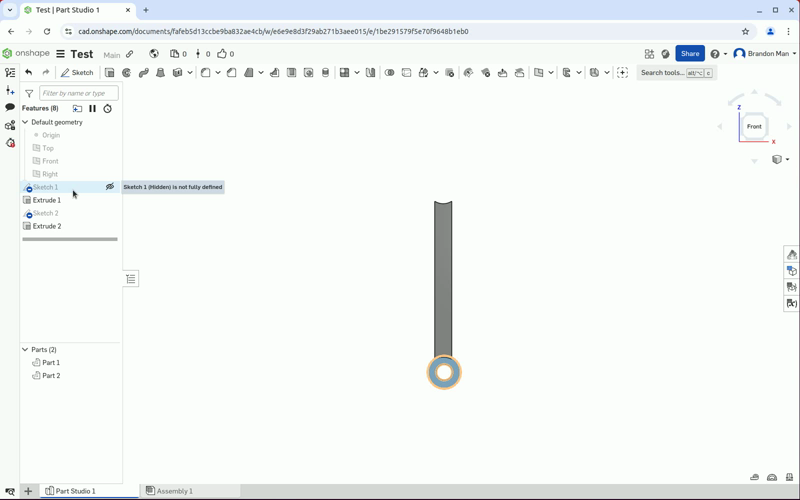
click(73, 189)
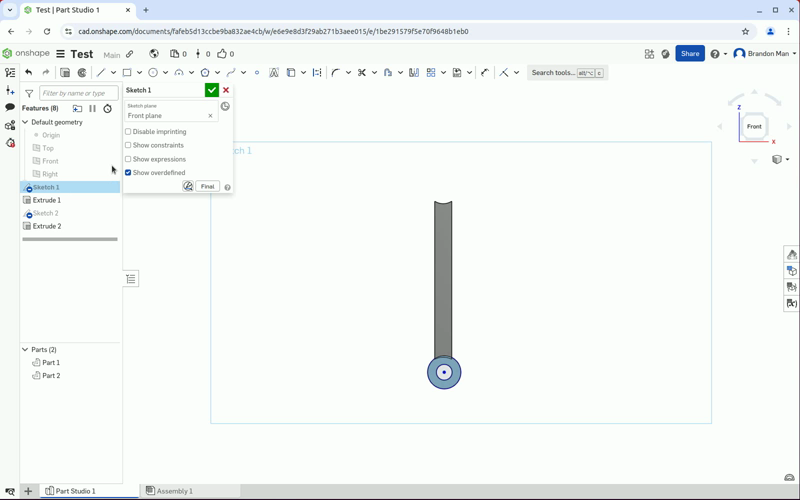
mouse_move(229, 92)
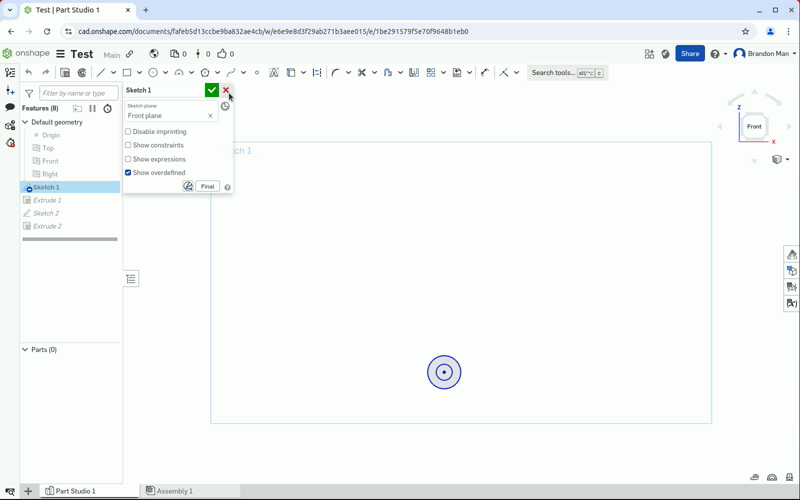
click(229, 92)
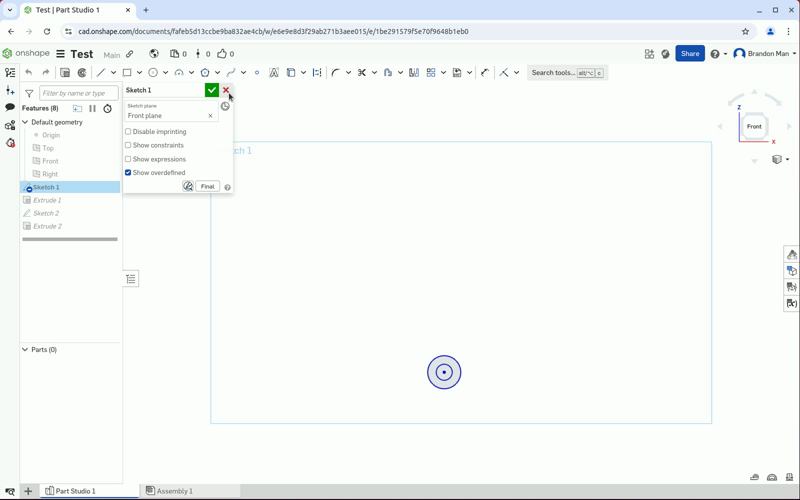
key(shift+s)
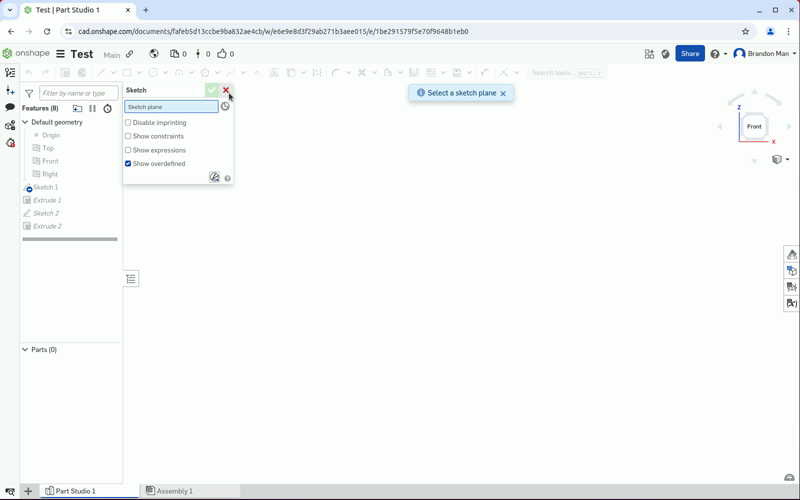
mouse_move(73, 163)
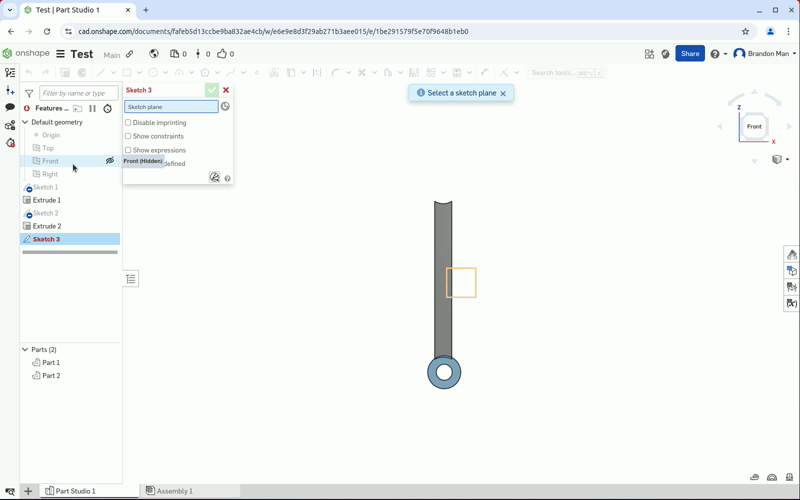
click(73, 163)
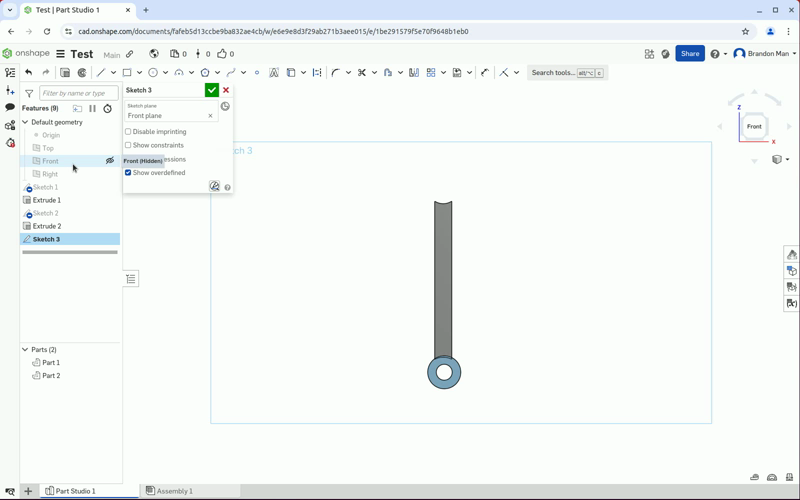
mouse_move(73, 352)
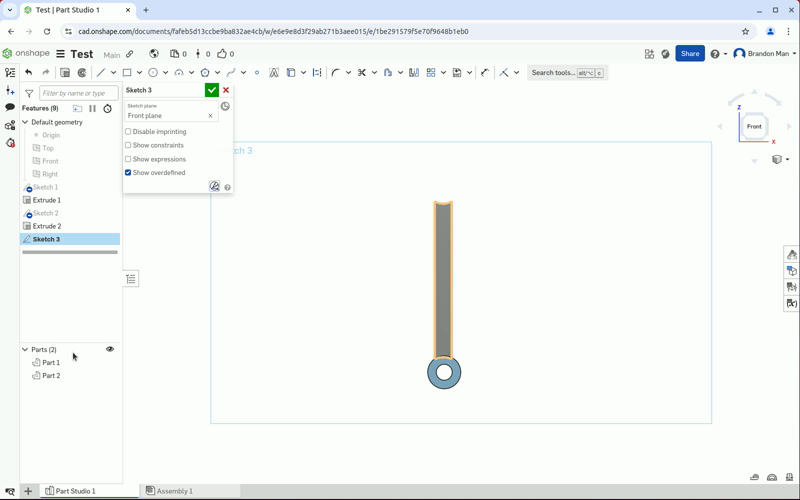
key(y)
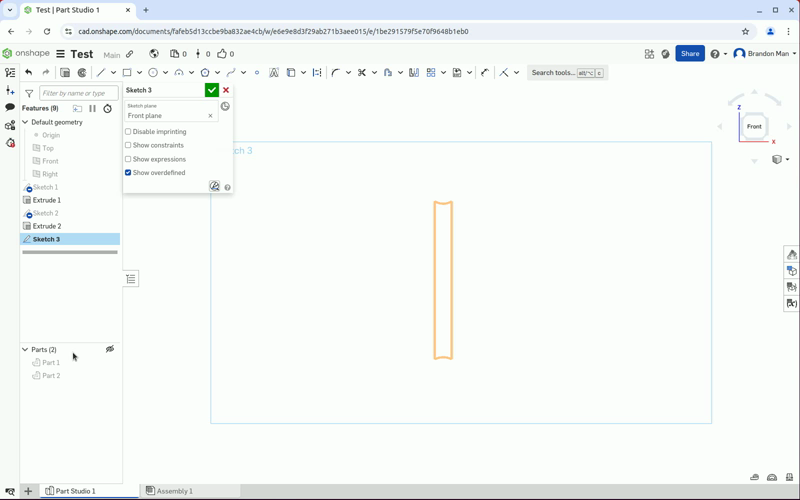
key(a)
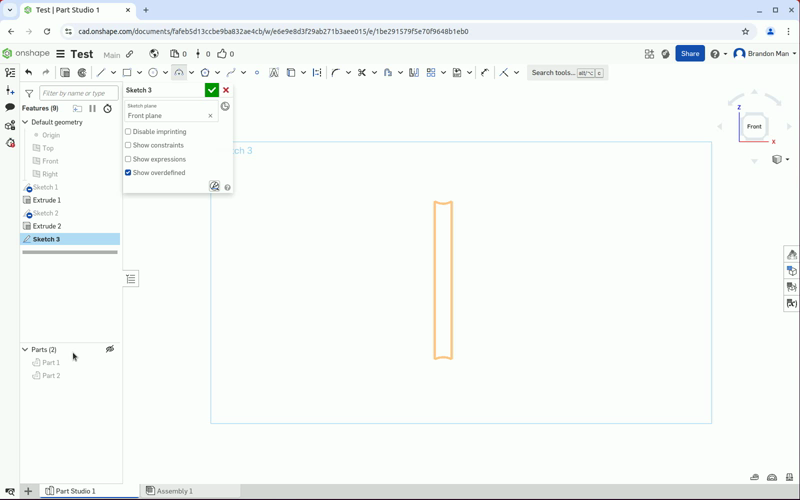
key_down(shift)
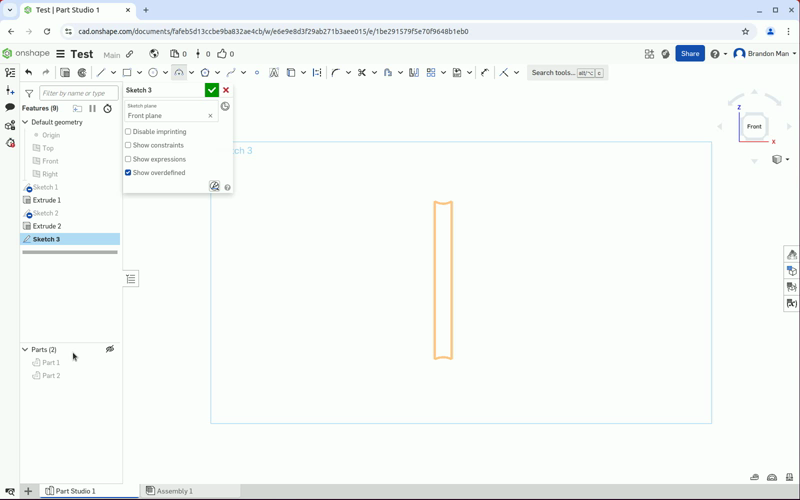
mouse_move(434, 199)
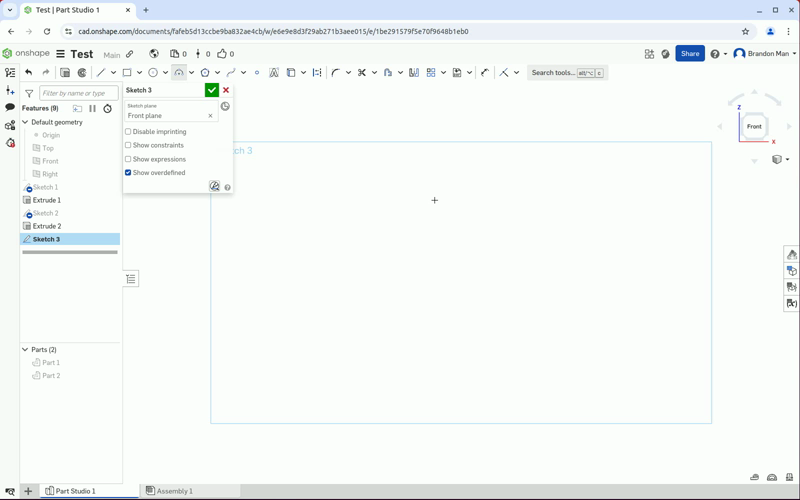
click(434, 199)
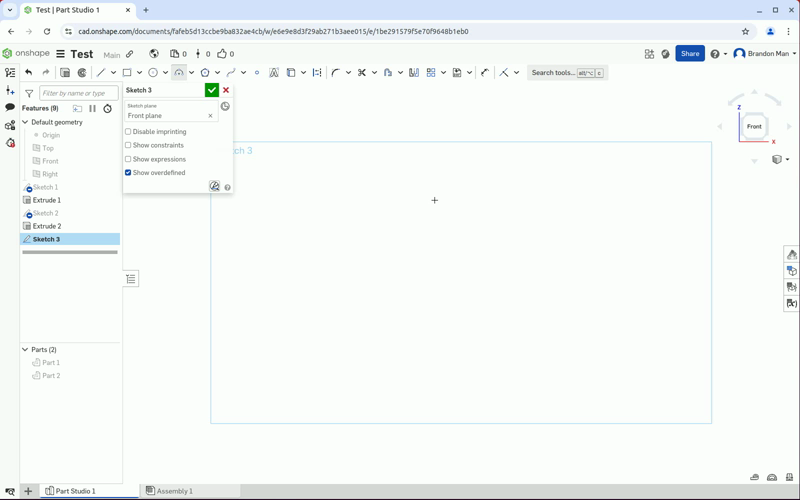
key_up(shift)
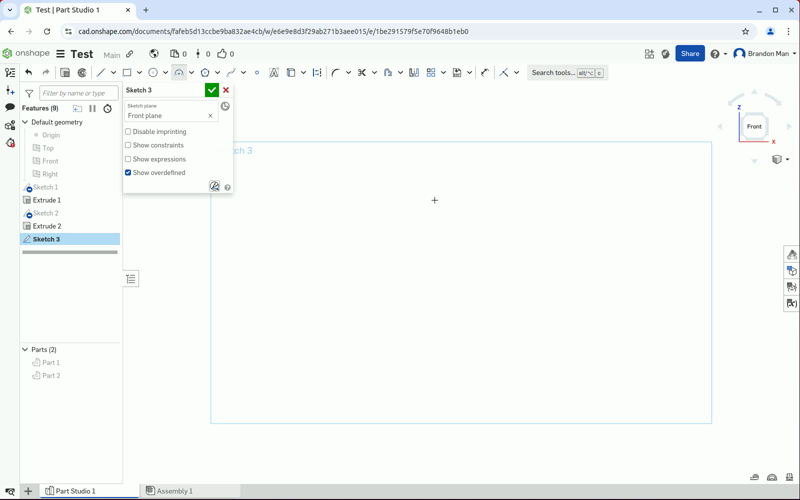
key_down(shift)
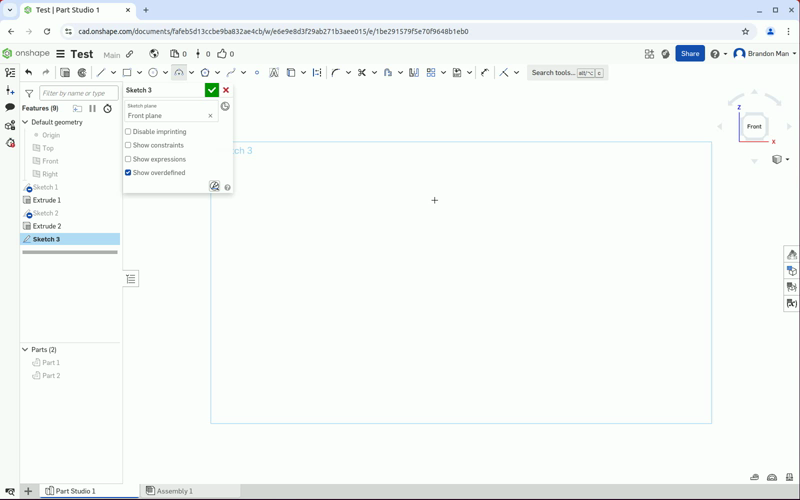
mouse_move(452, 199)
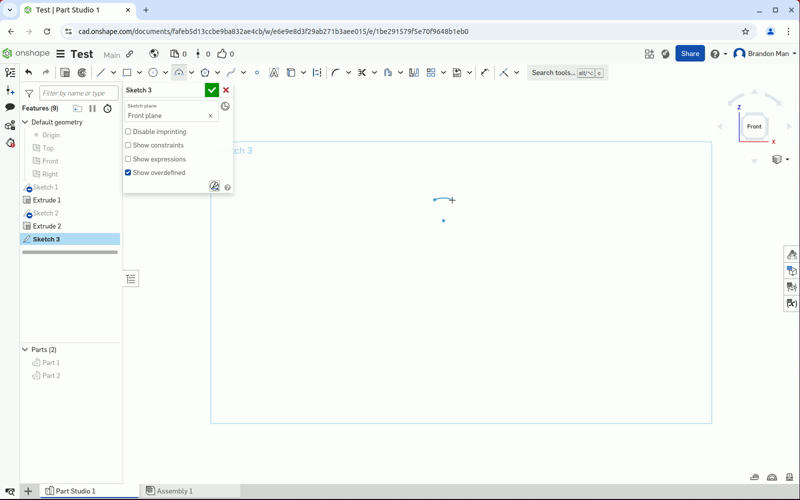
click(452, 199)
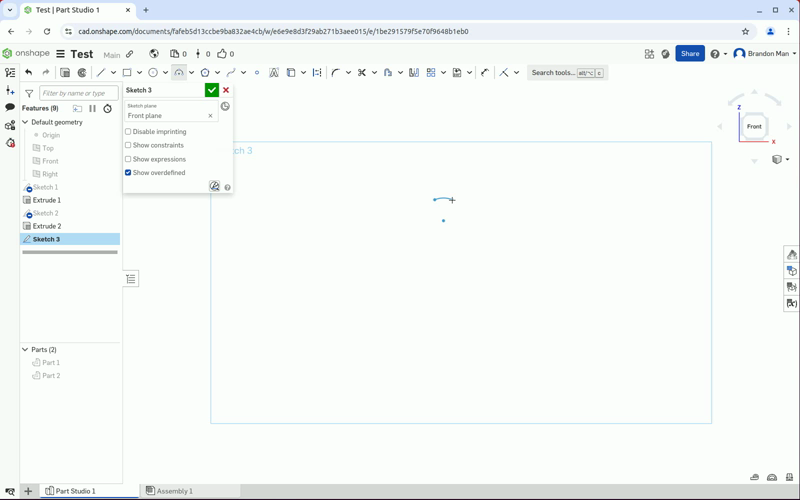
mouse_move(443, 201)
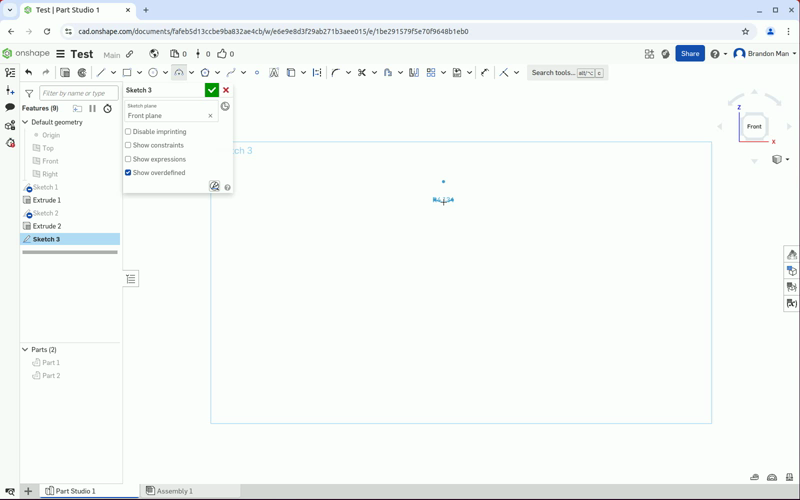
click(443, 201)
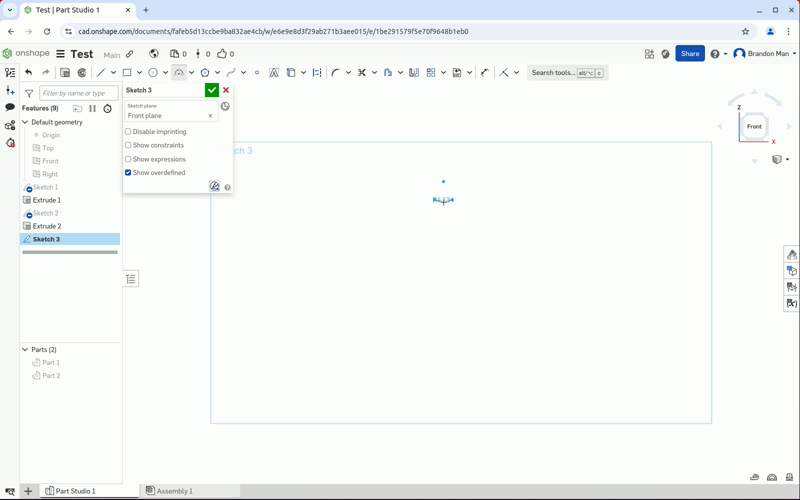
key_up(shift)
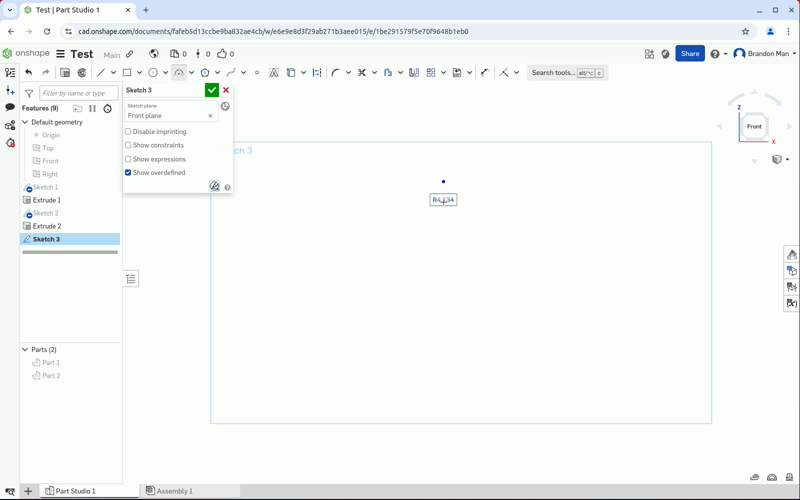
key(esc)
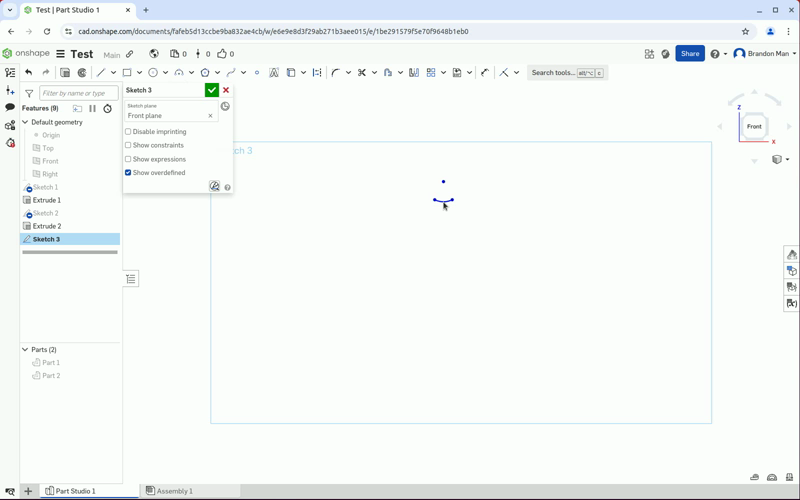
key(l)
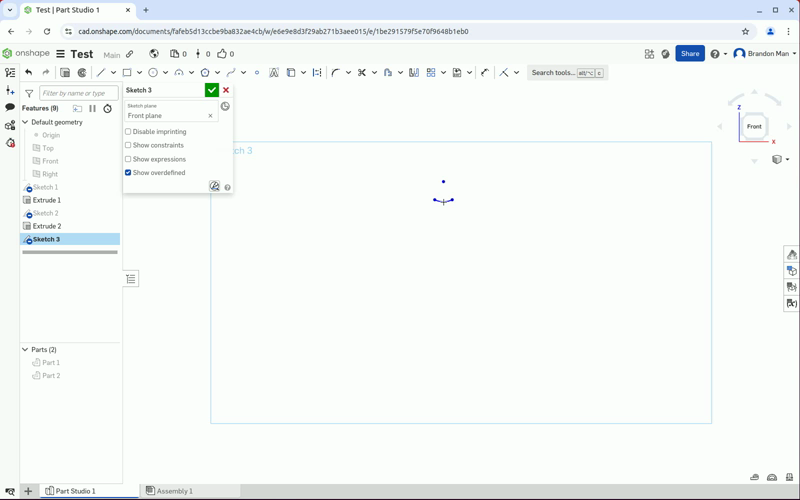
mouse_move(452, 199)
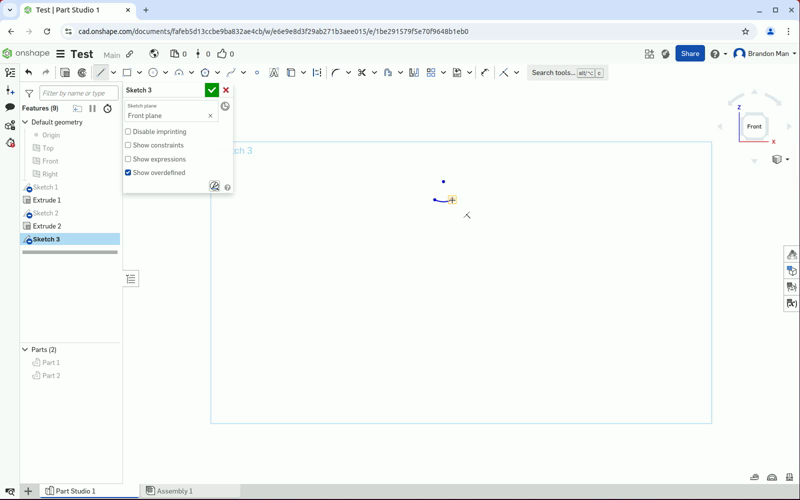
click(452, 199)
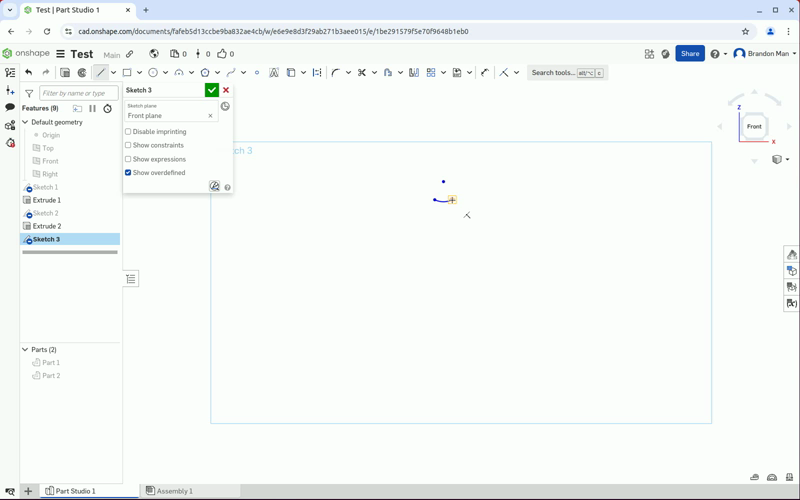
key_down(shift)
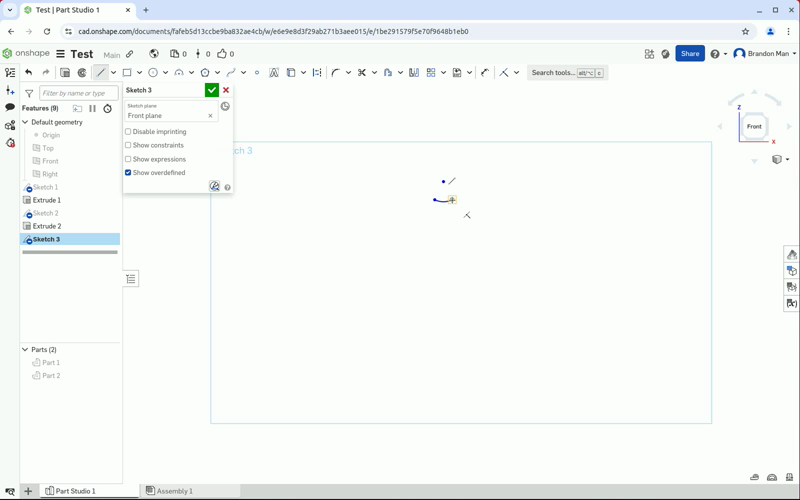
mouse_move(482, 199)
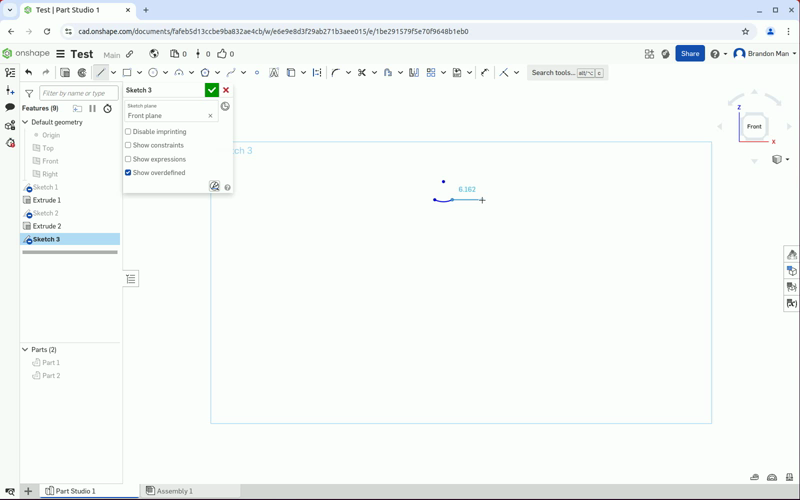
mouse_move(443, 199)
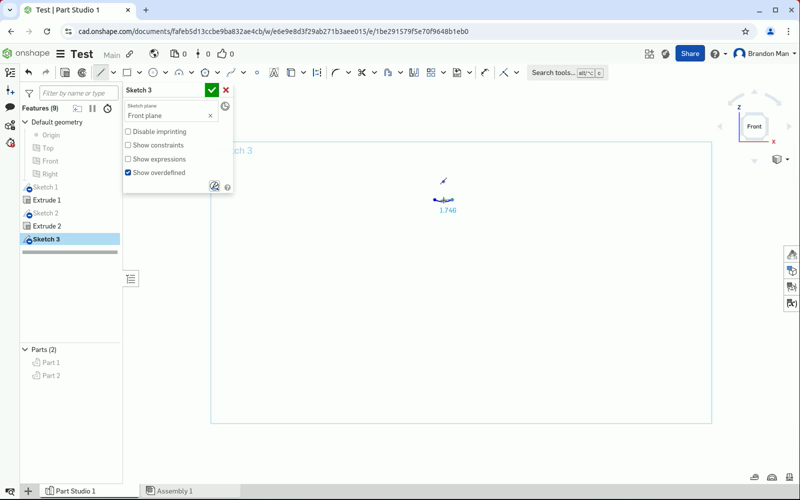
scroll(6)
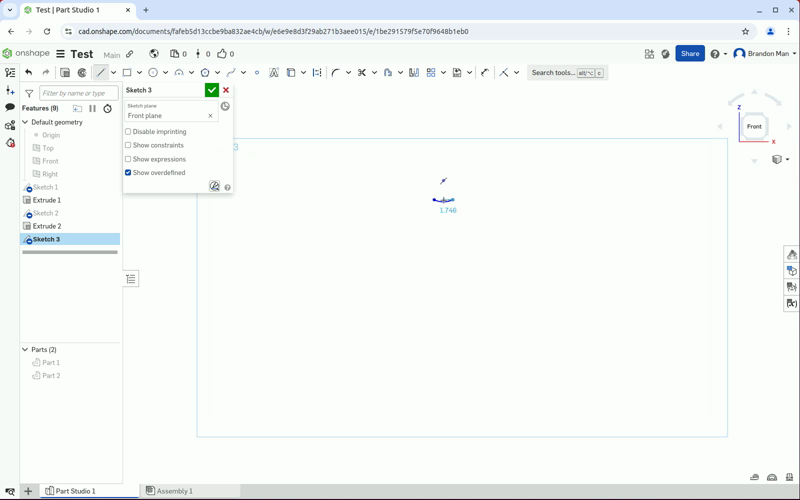
scroll(6)
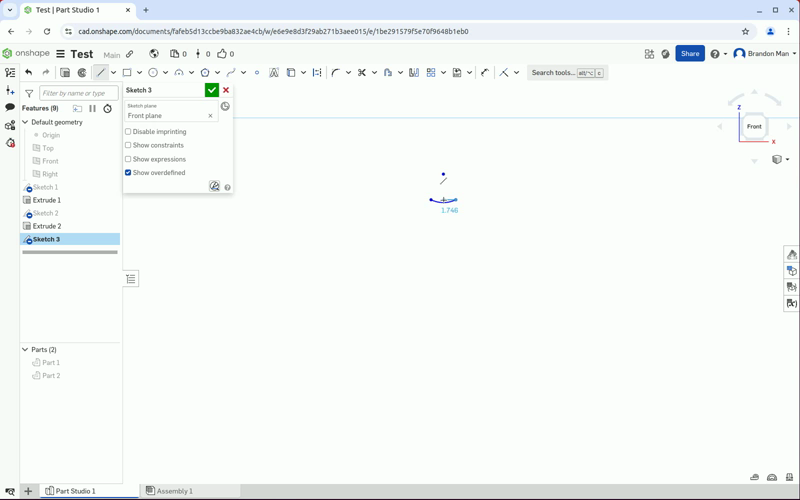
scroll(6)
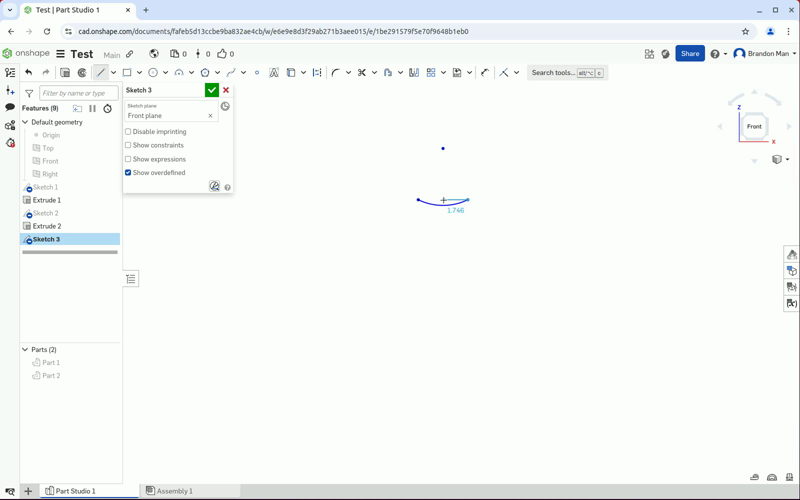
scroll(6)
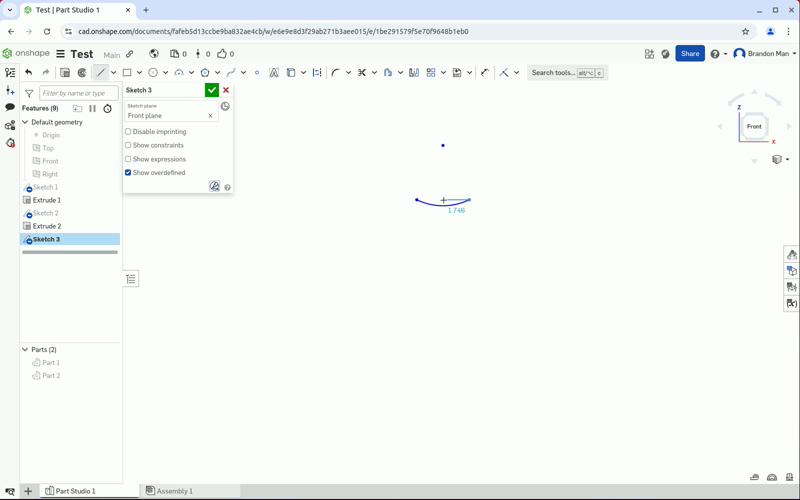
scroll(6)
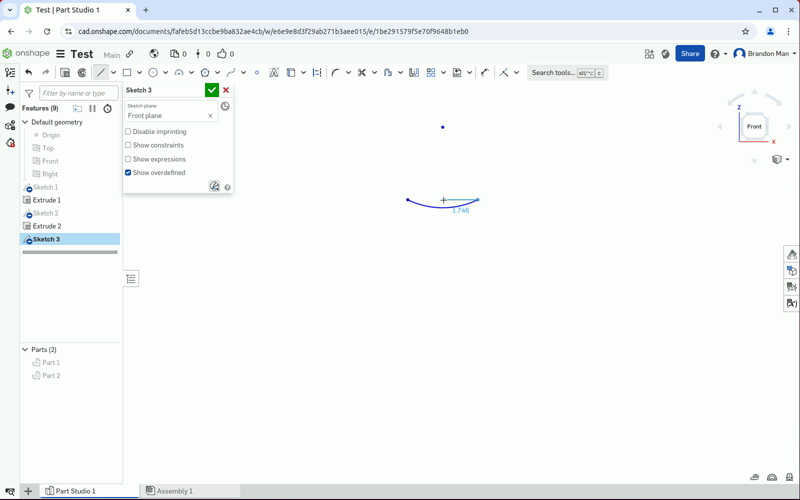
scroll(6)
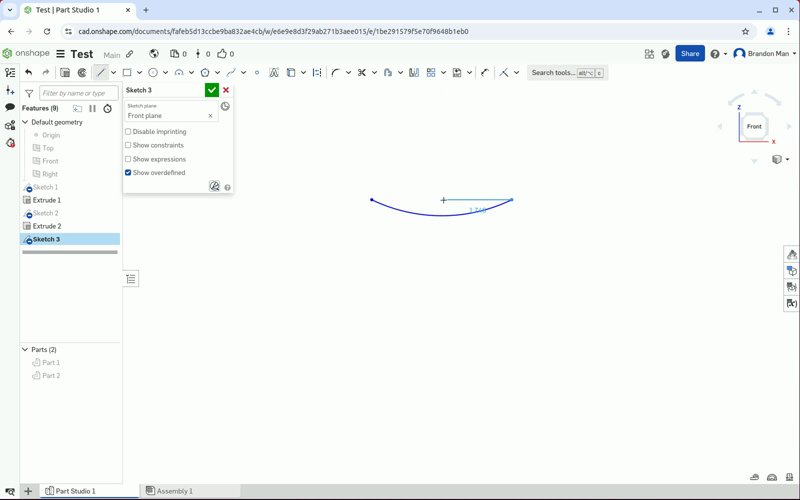
scroll(6)
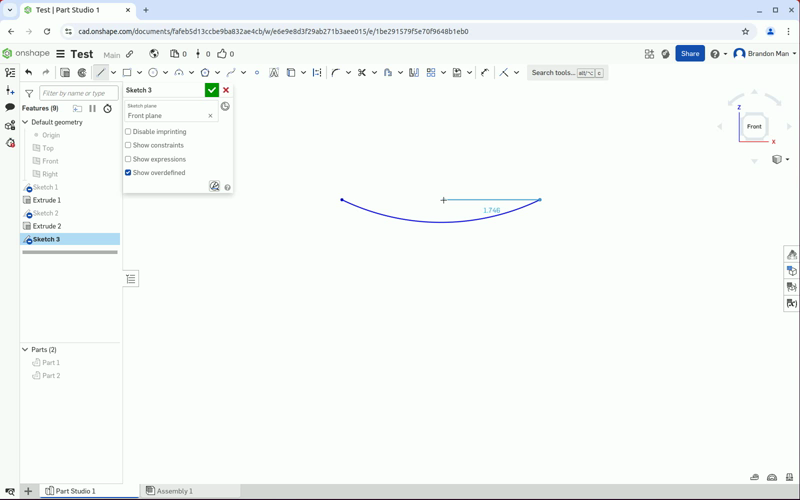
click(443, 199)
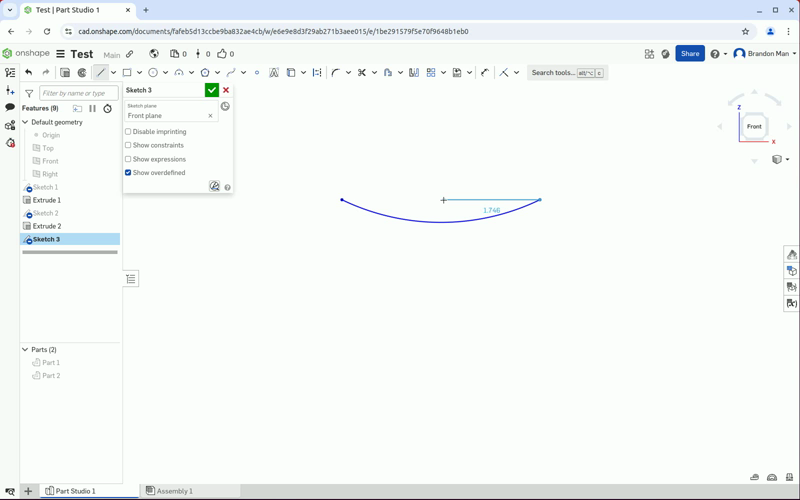
scroll(-6)
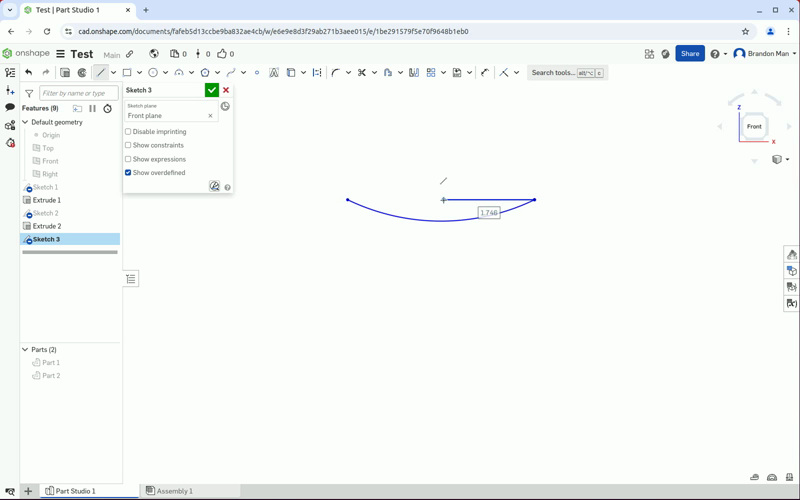
scroll(-6)
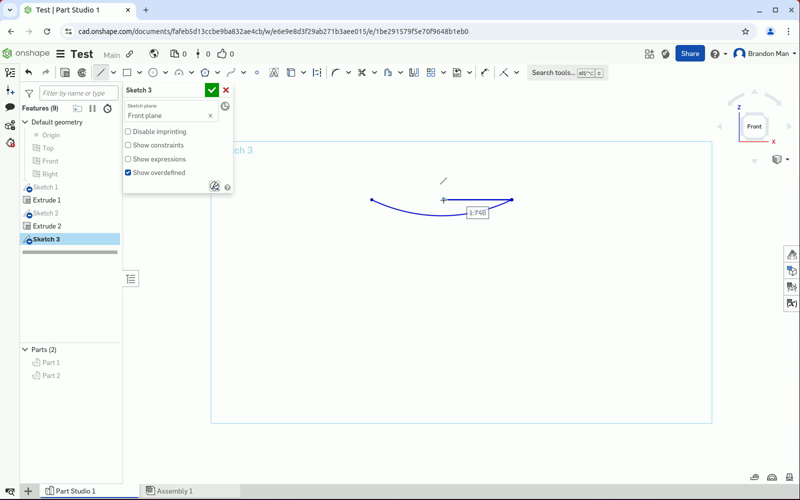
scroll(-6)
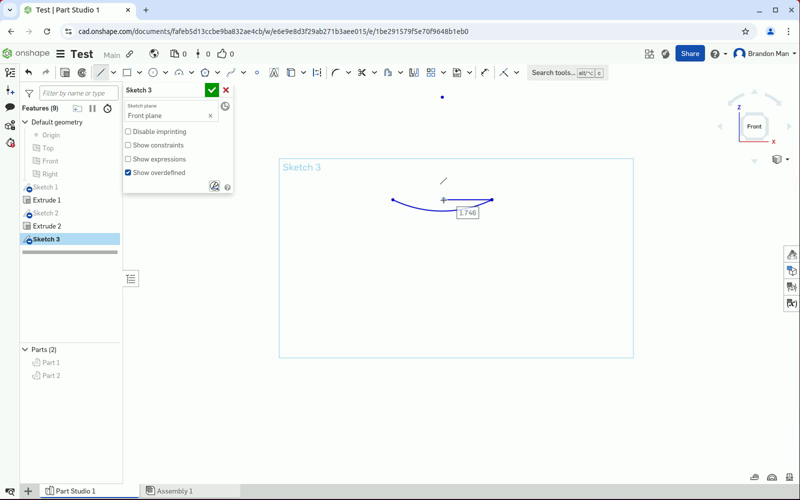
scroll(-6)
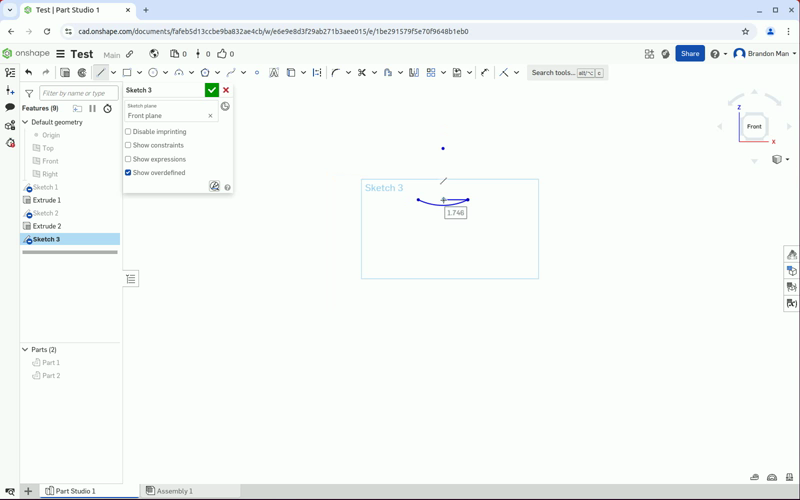
scroll(-6)
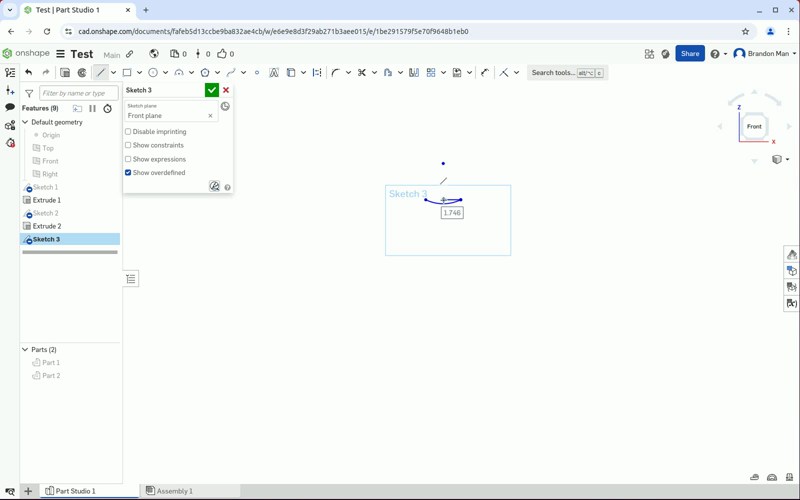
scroll(-6)
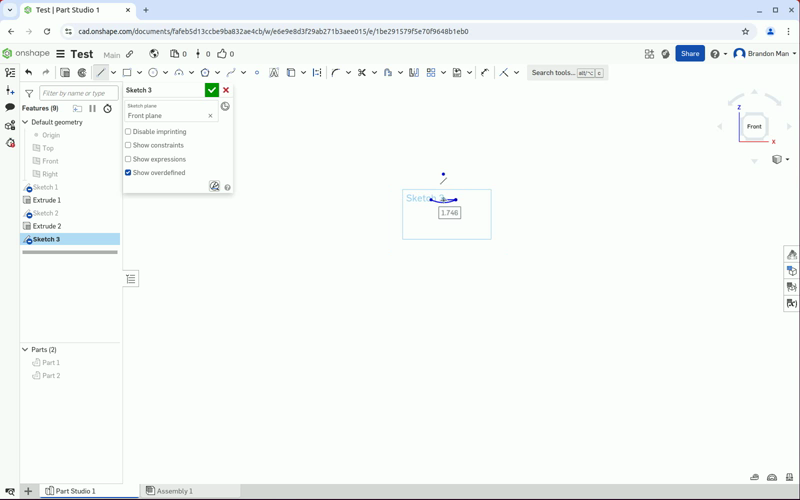
scroll(-6)
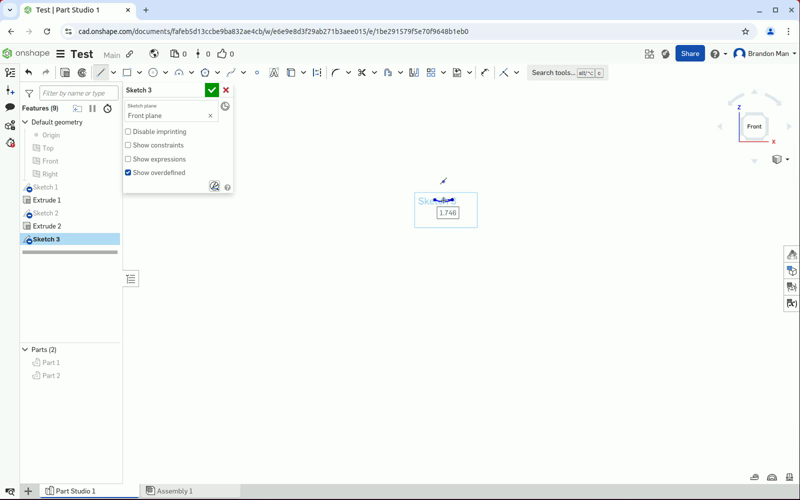
key_up(shift)
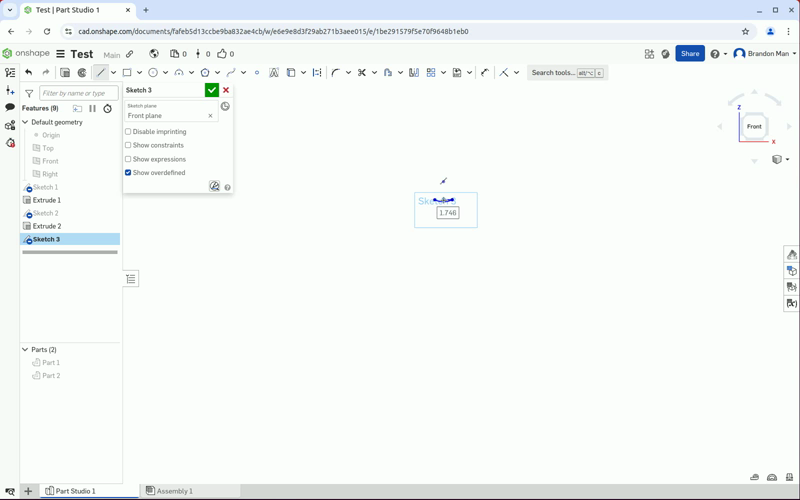
mouse_move(473, 199)
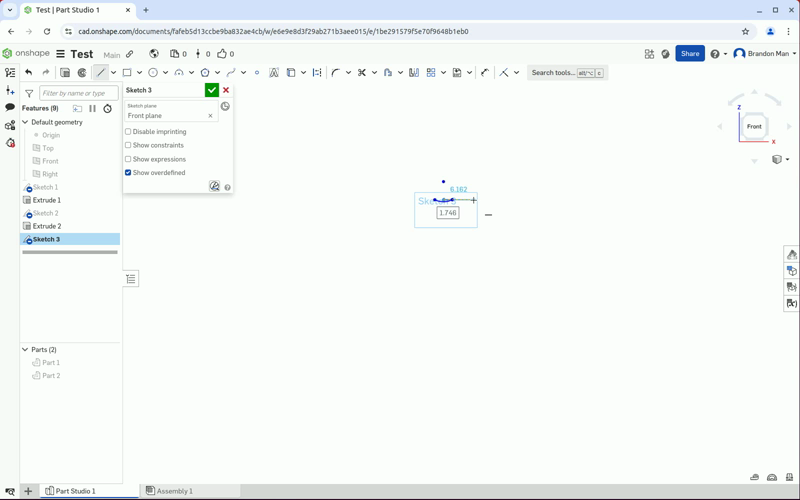
key_down(shift)
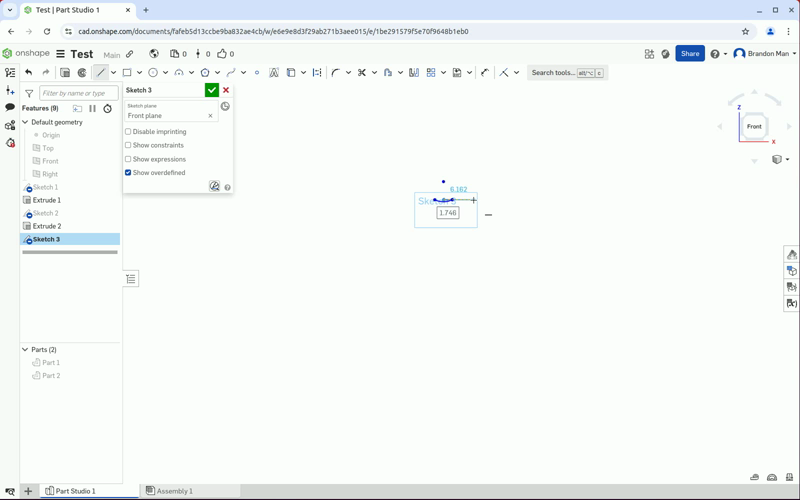
mouse_move(434, 199)
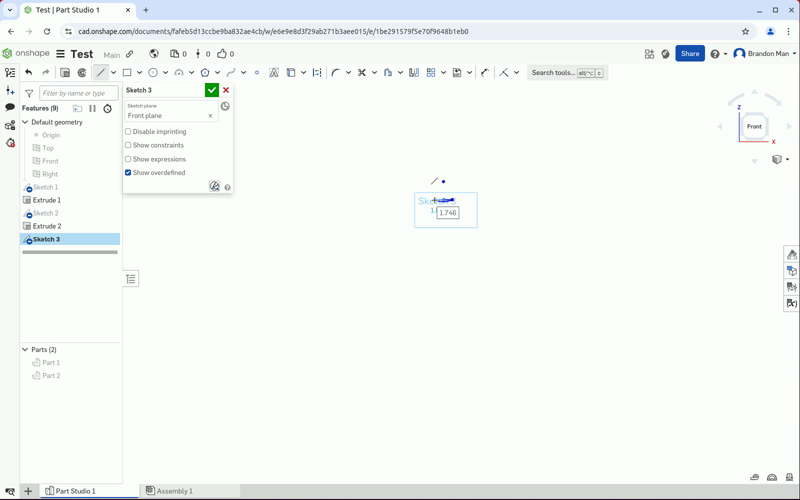
key_up(shift)
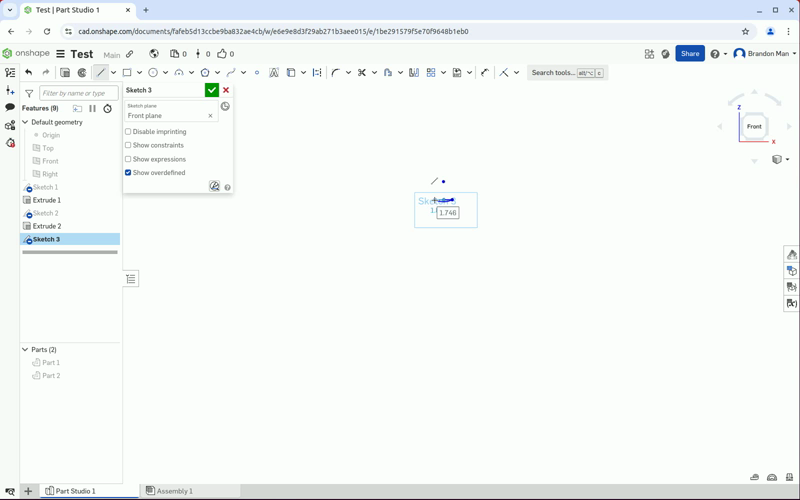
click(434, 199)
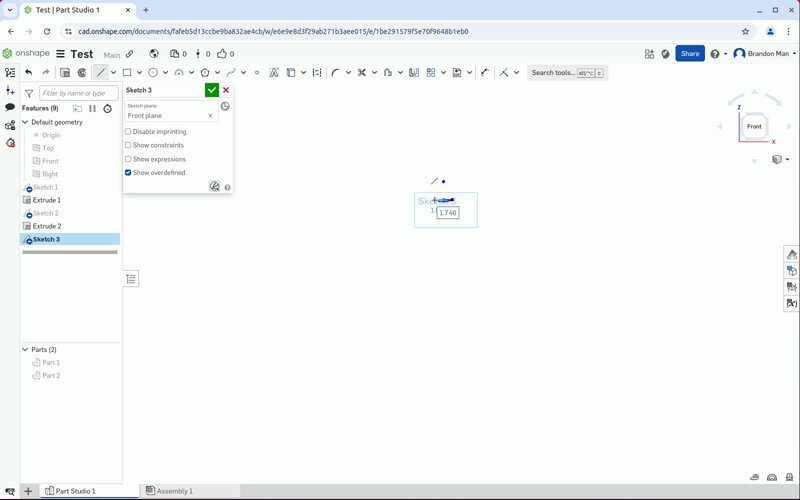
key(esc)
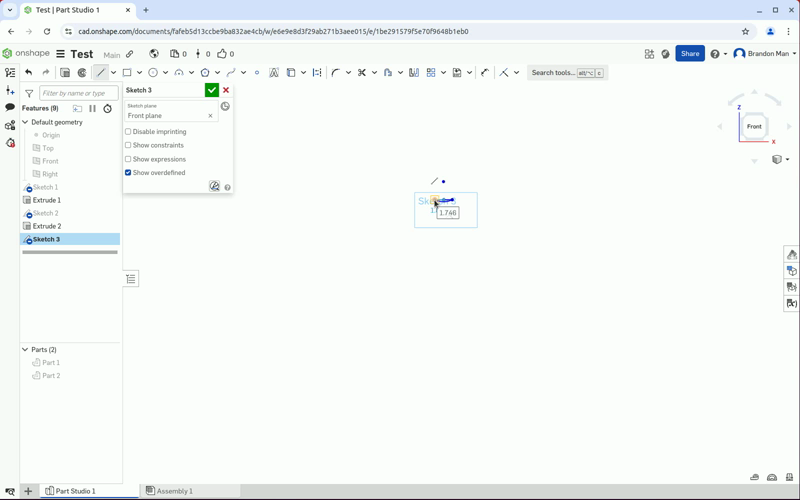
mouse_move(438, 199)
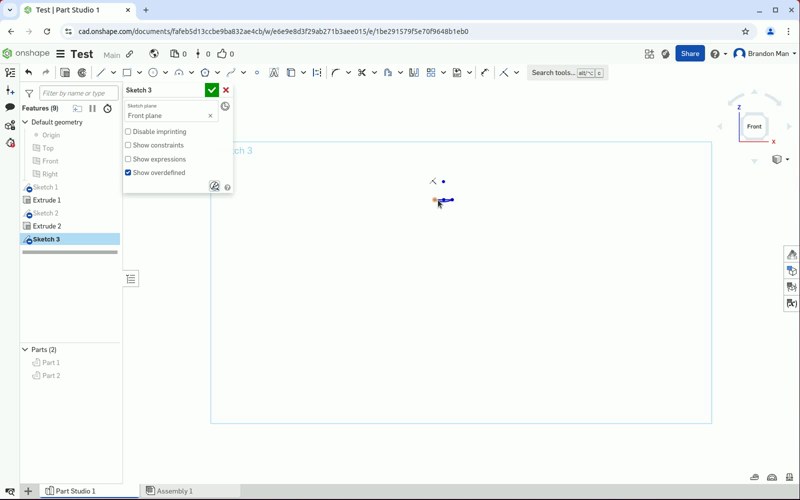
scroll(6)
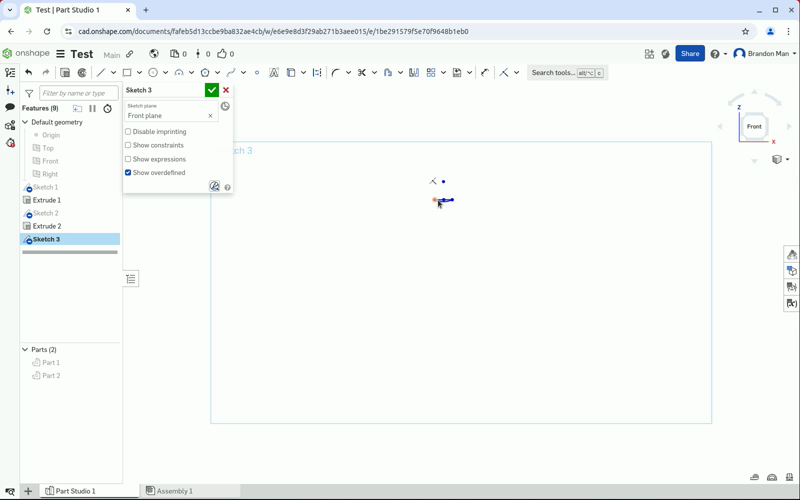
scroll(6)
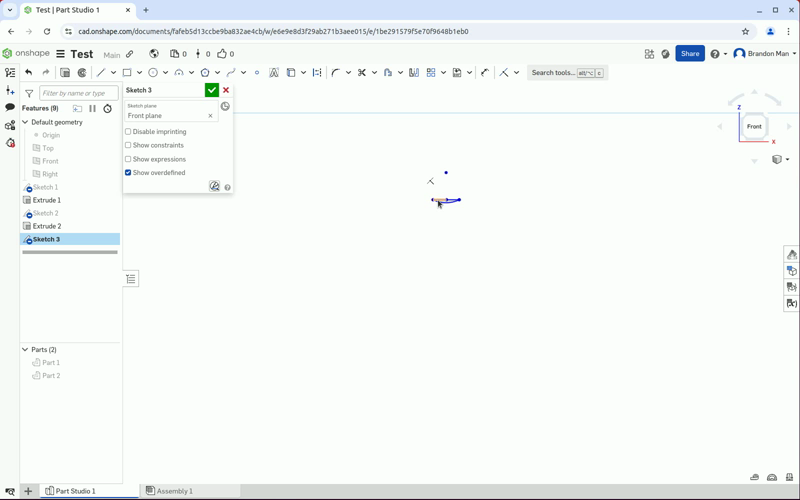
scroll(6)
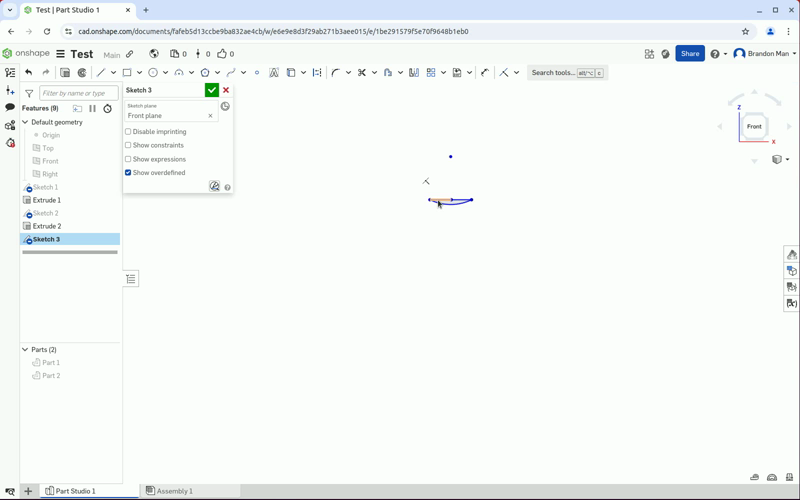
scroll(6)
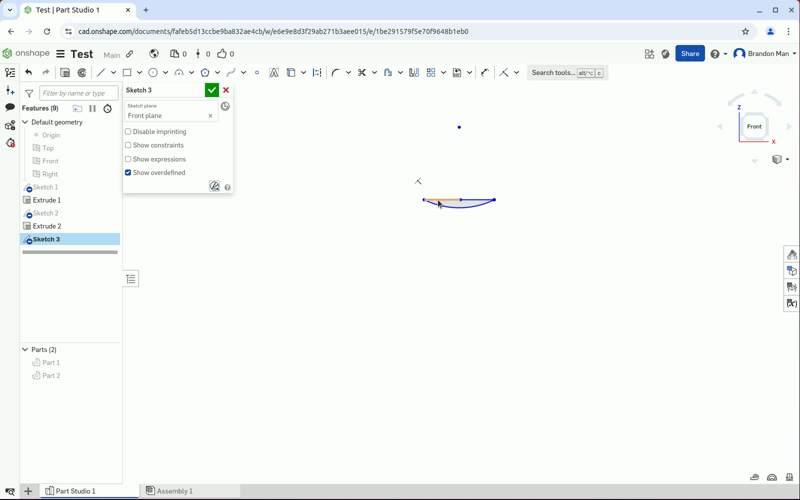
scroll(6)
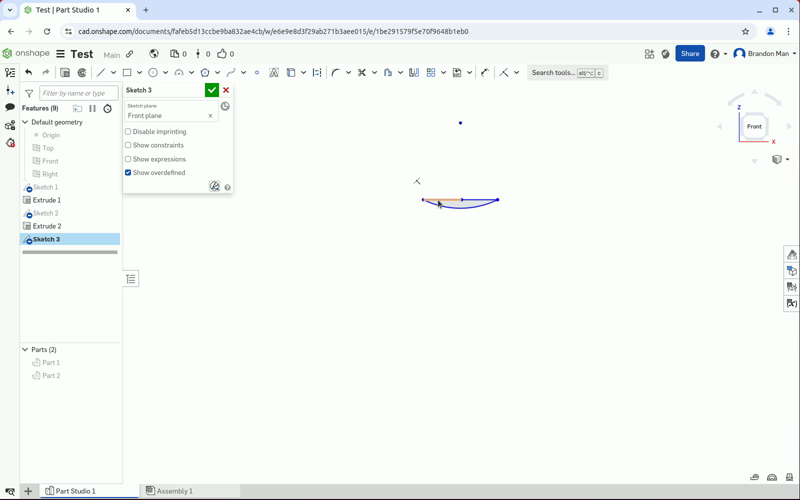
scroll(6)
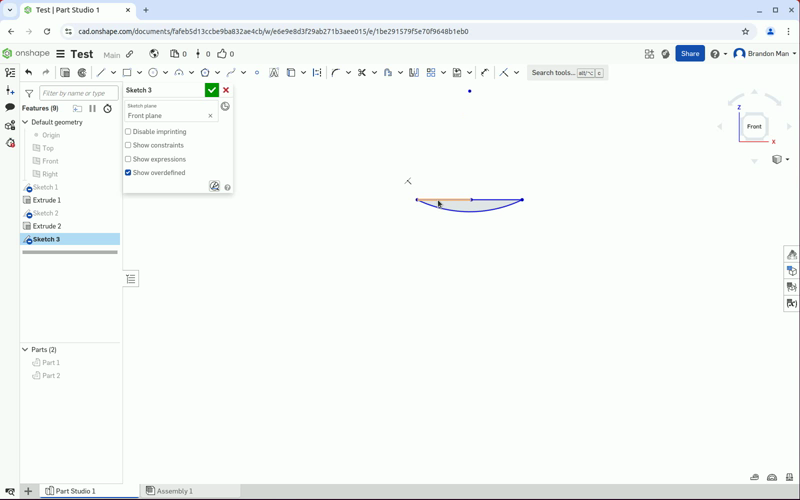
scroll(6)
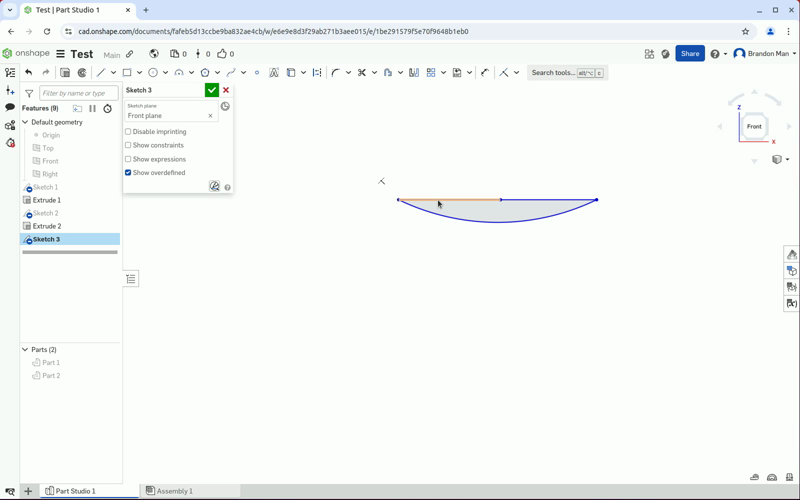
click(438, 199)
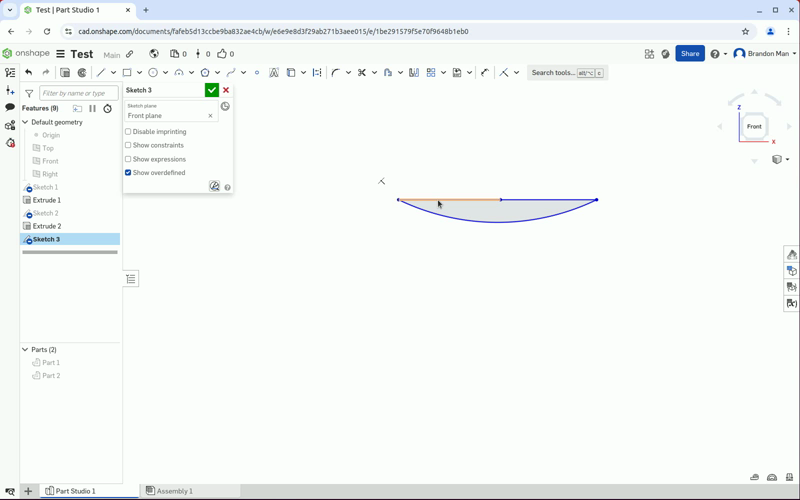
scroll(-6)
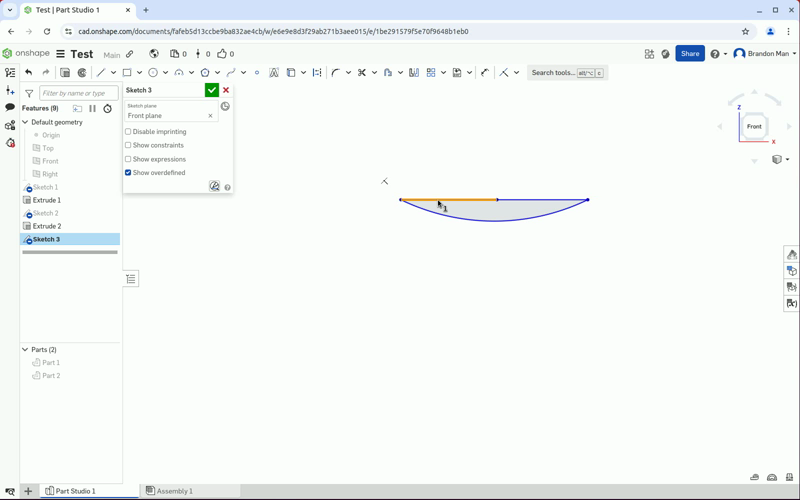
scroll(-6)
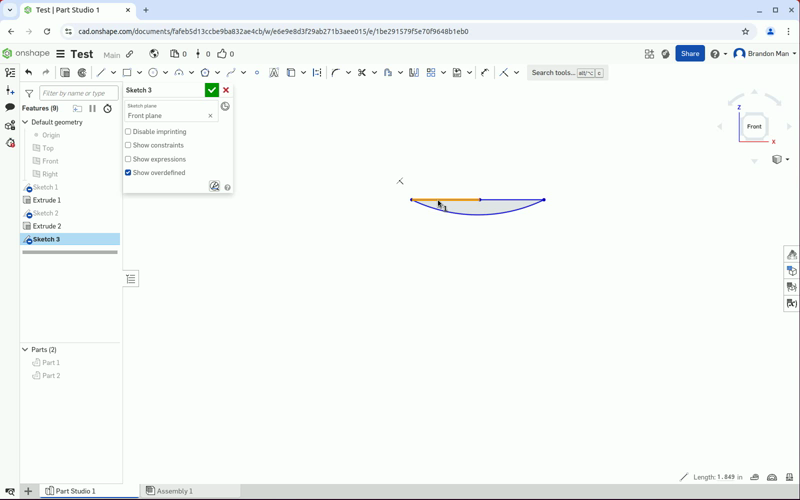
scroll(-6)
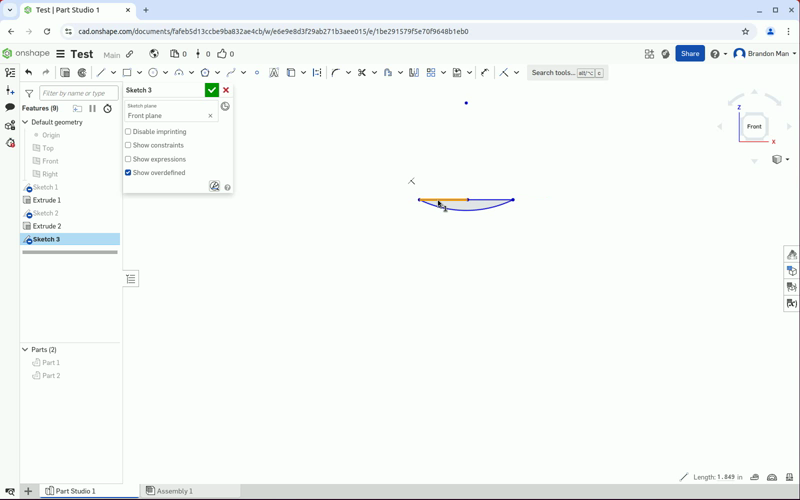
scroll(-6)
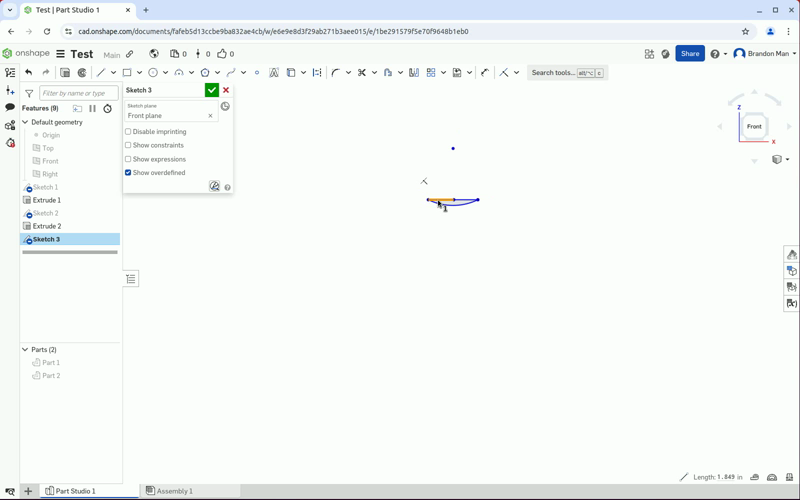
scroll(-6)
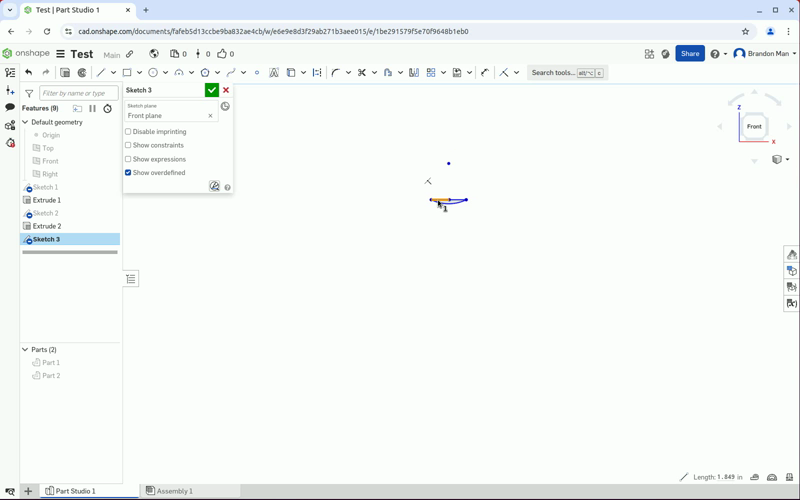
scroll(-6)
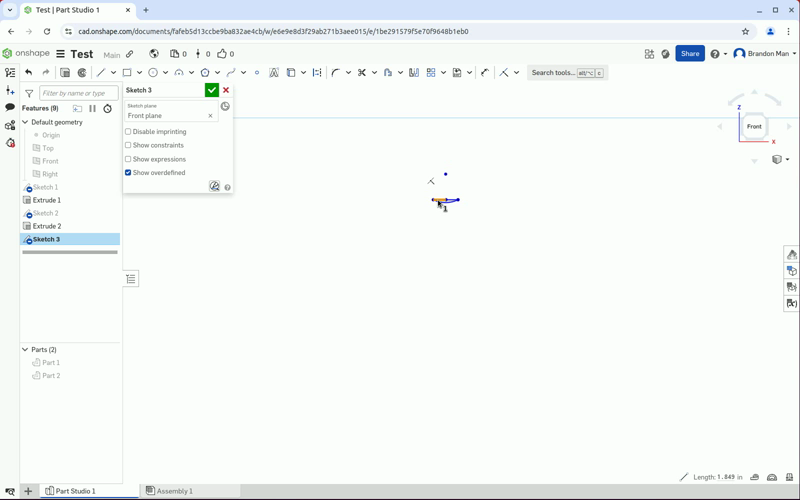
scroll(-6)
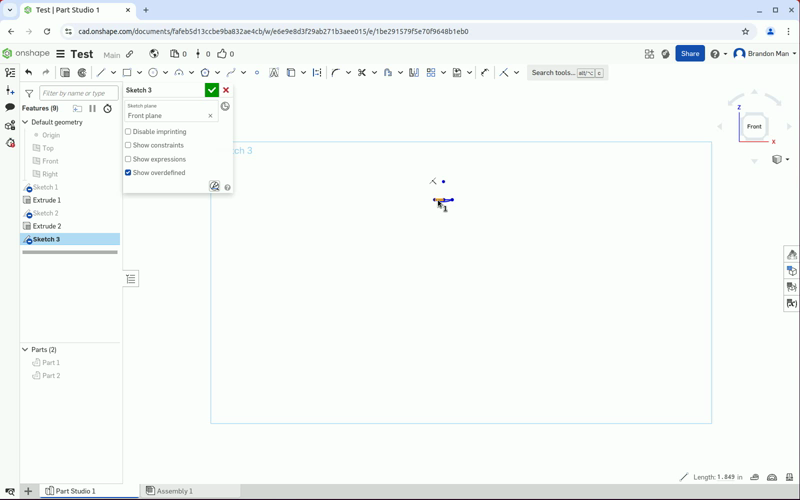
mouse_move(73, 352)
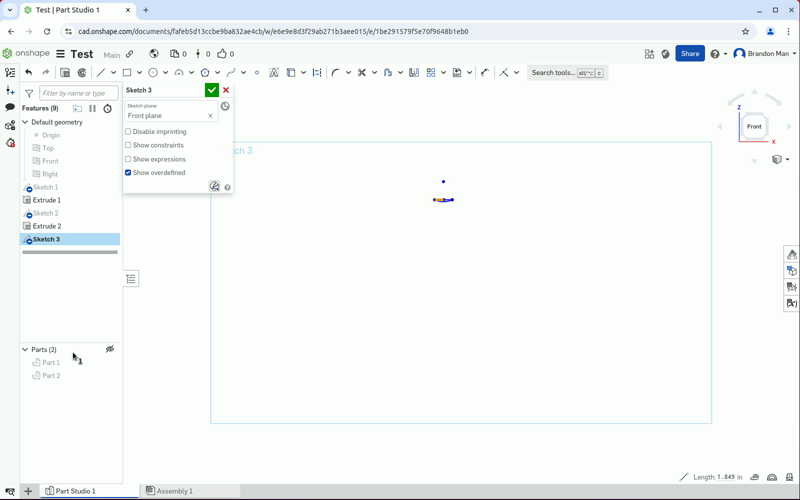
key(shift+y)
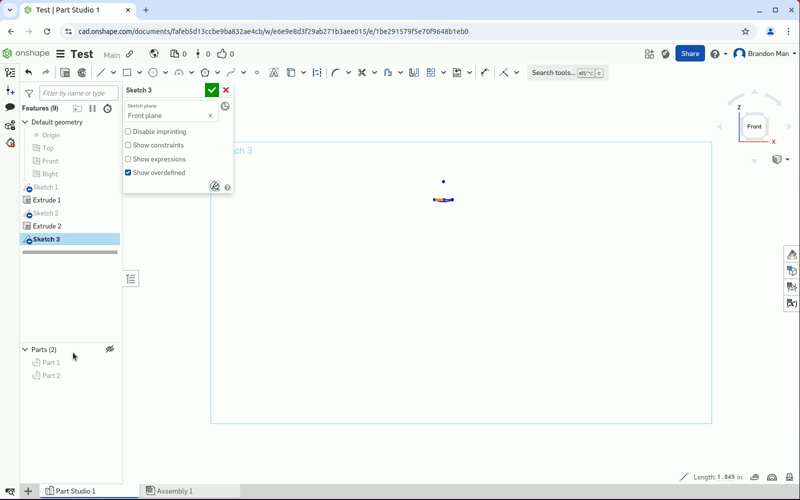
key(shift+e)
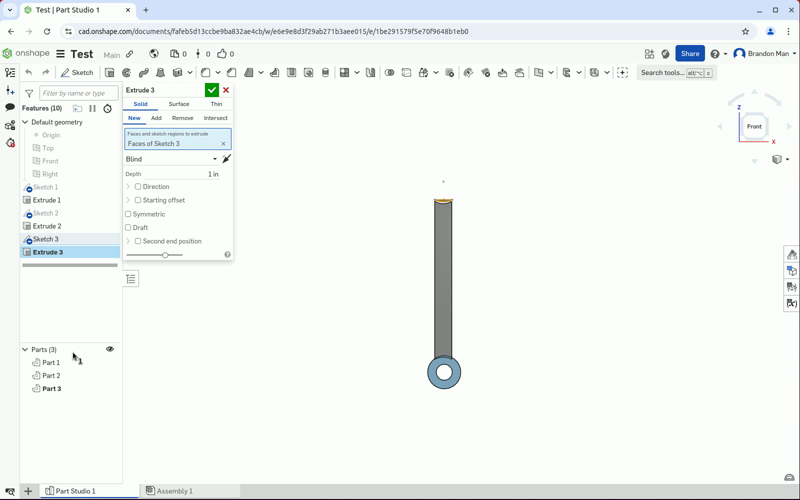
mouse_move(143, 106)
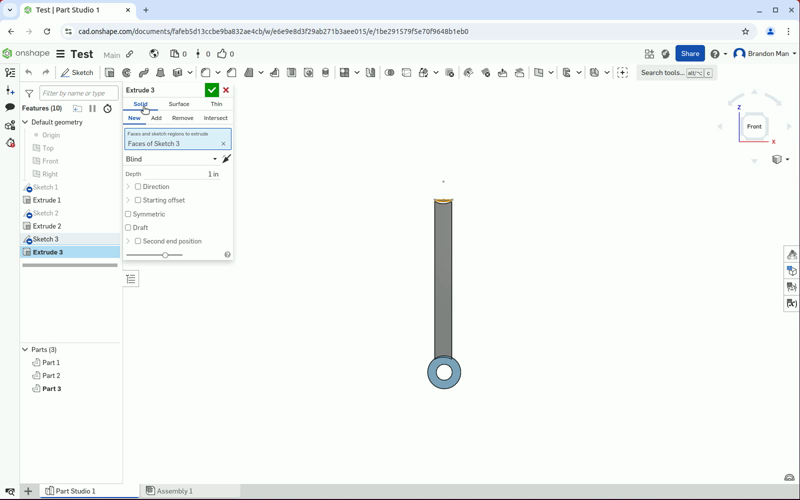
click(143, 106)
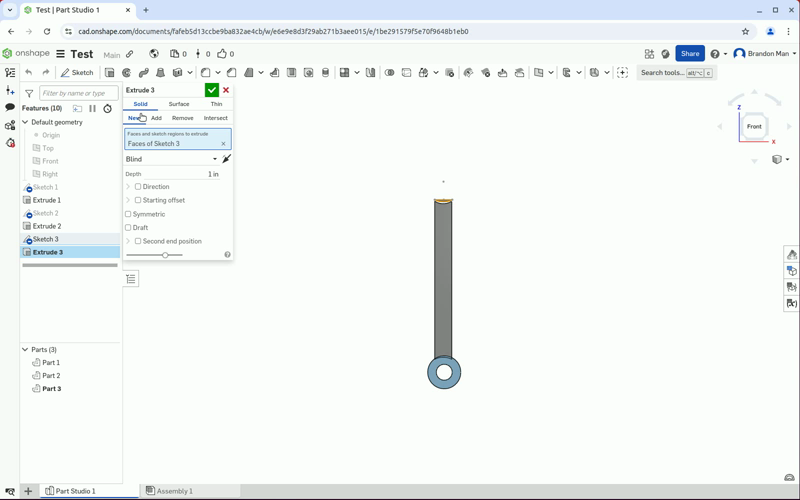
mouse_move(137, 120)
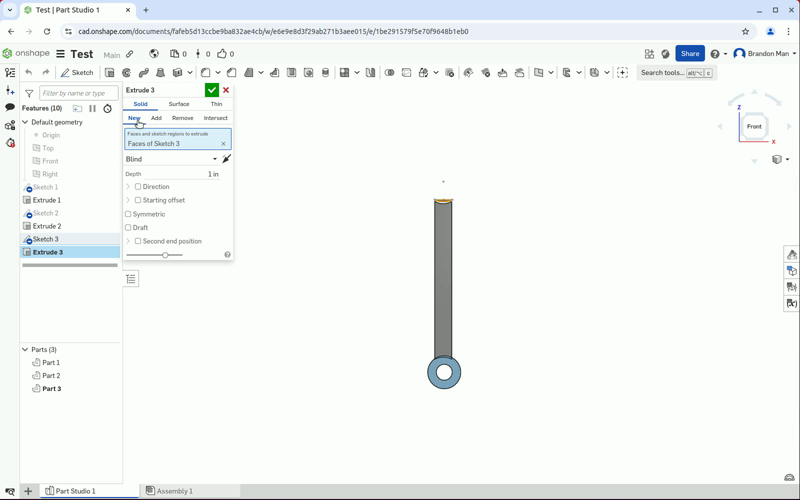
click(137, 120)
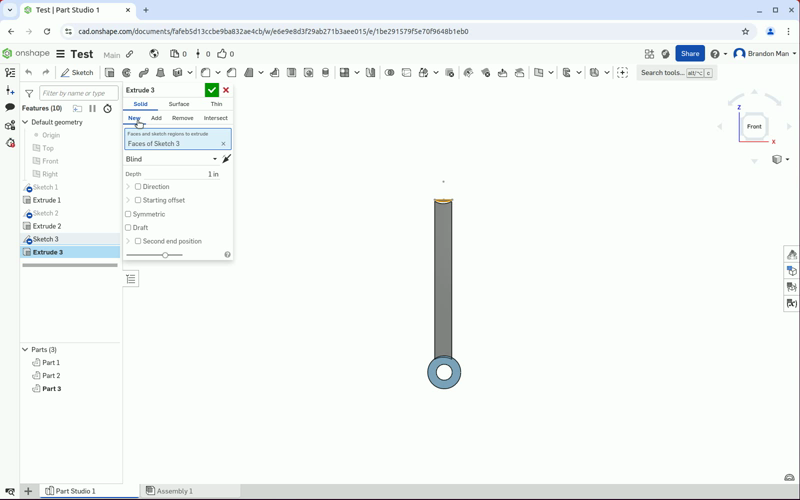
key(tab, 4)
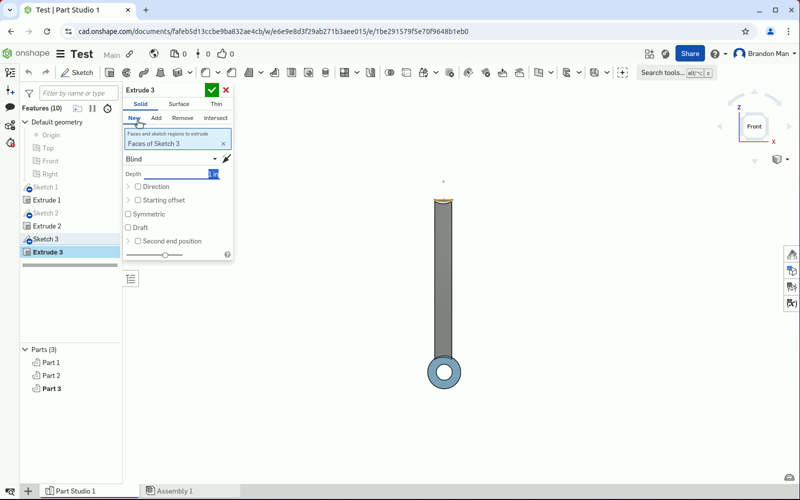
text(3.37)
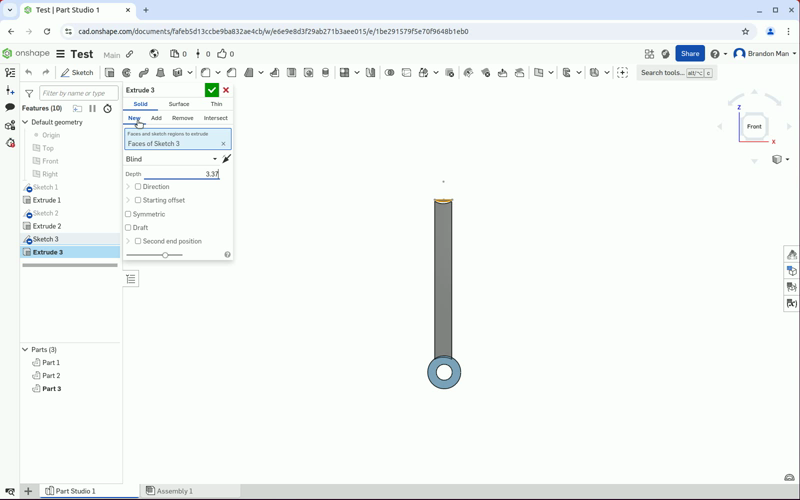
key(enter)
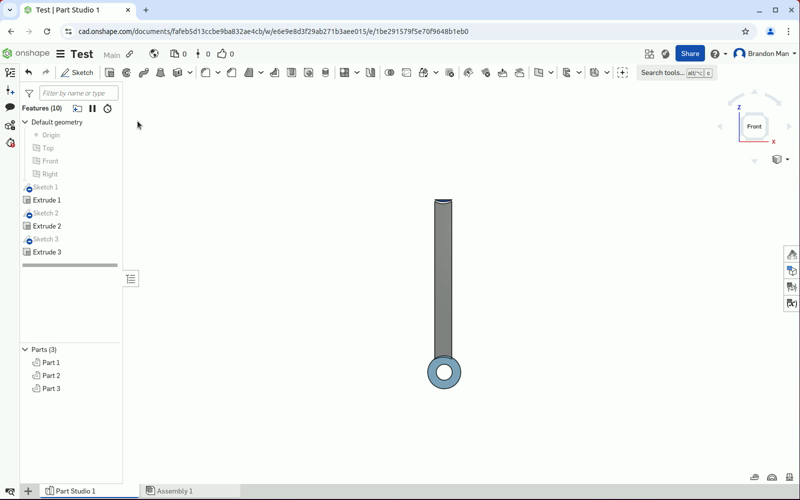
key(shift+h)
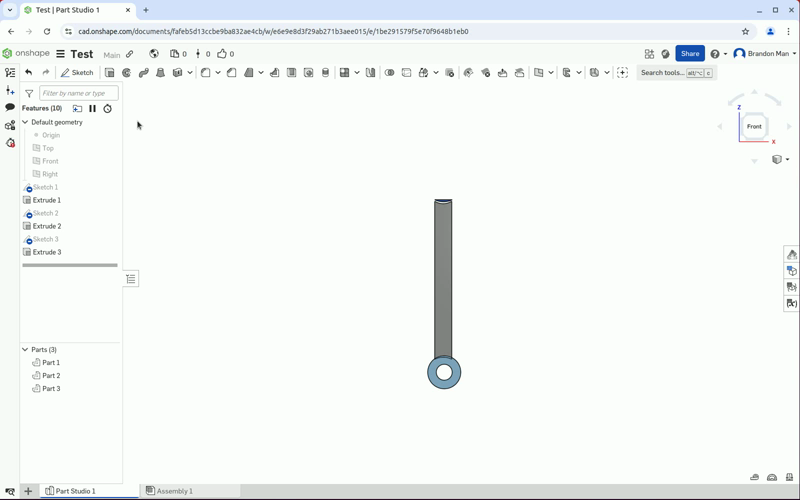
key(shift+h)
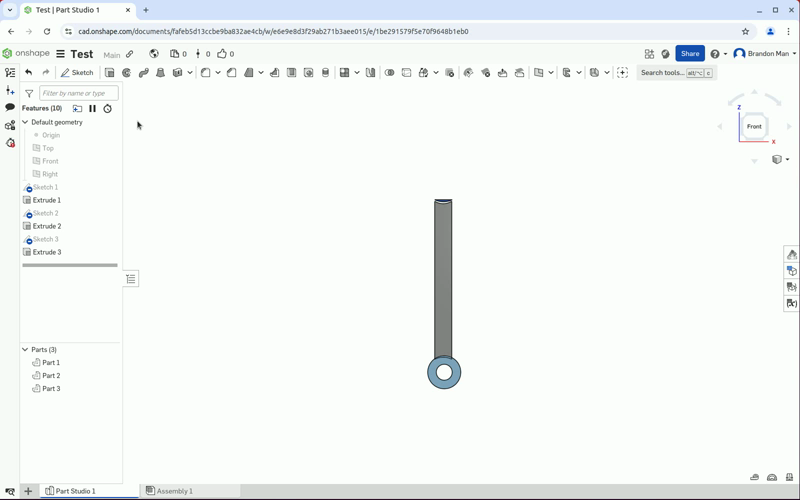
mouse_move(73, 189)
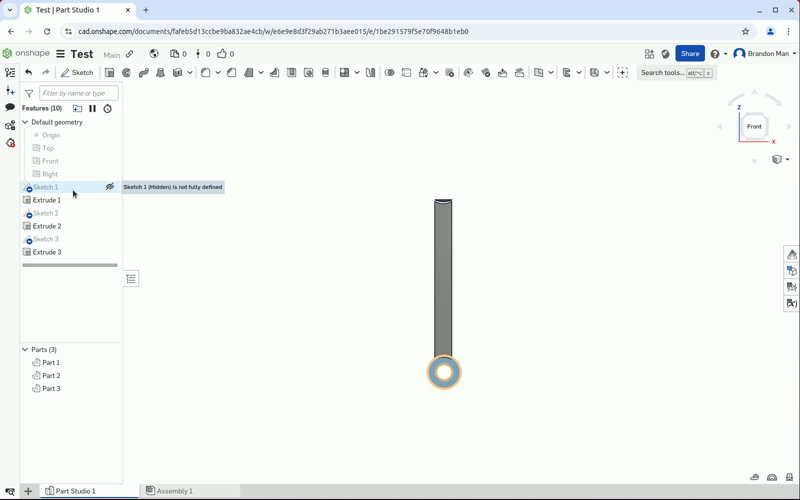
click(73, 189)
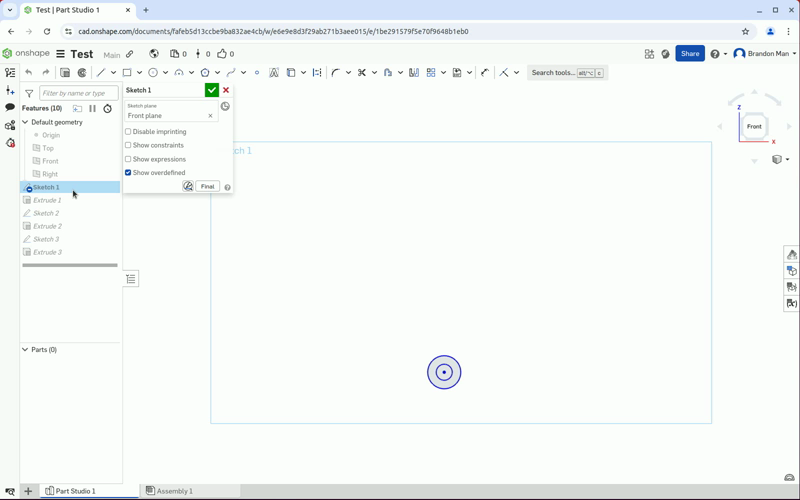
mouse_move(229, 92)
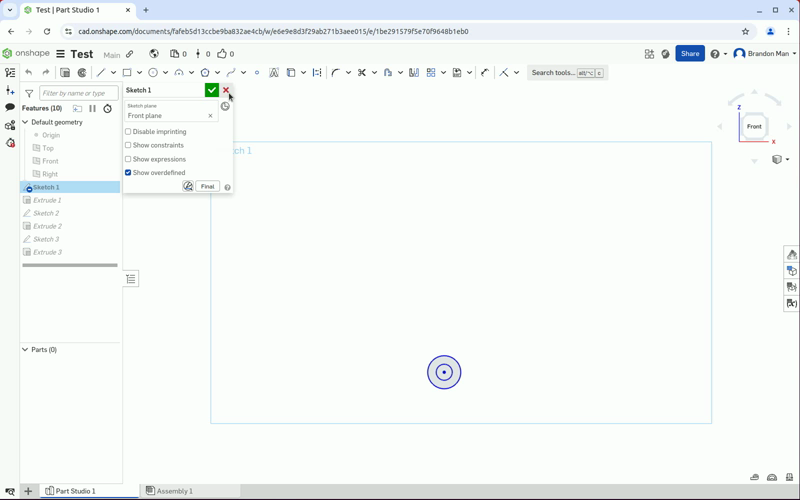
click(229, 92)
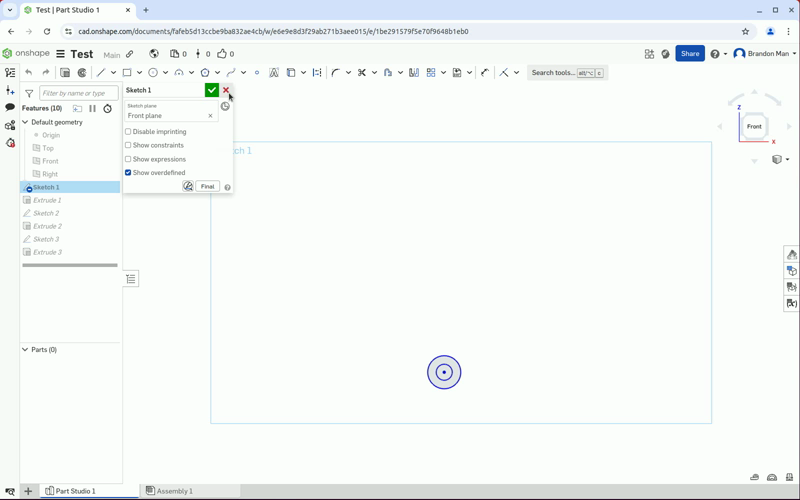
key(shift+s)
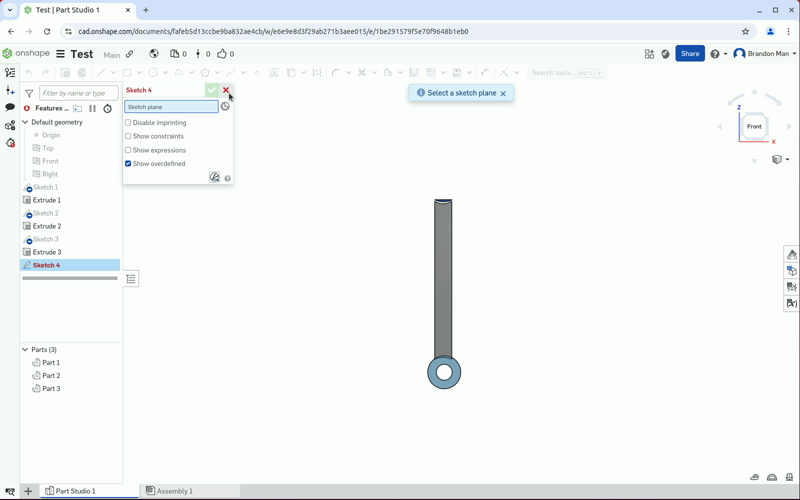
mouse_move(73, 163)
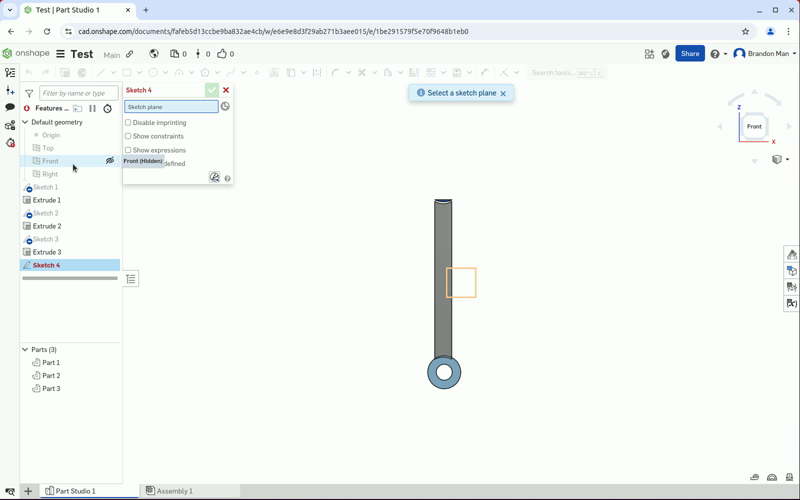
click(73, 163)
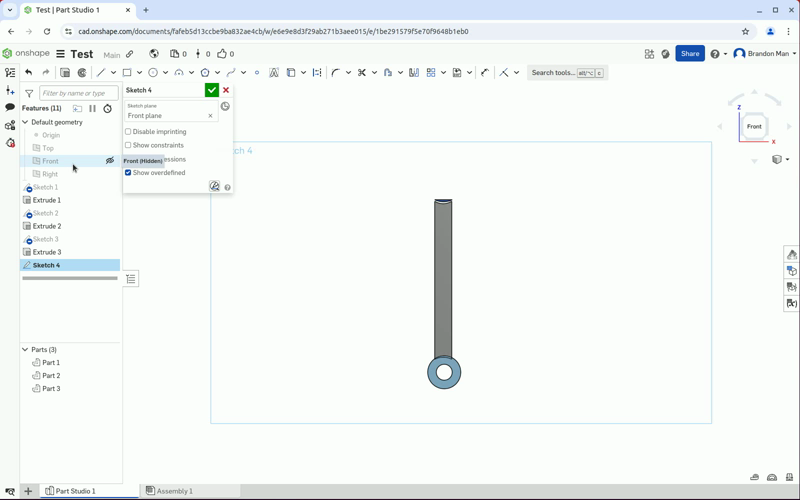
mouse_move(73, 352)
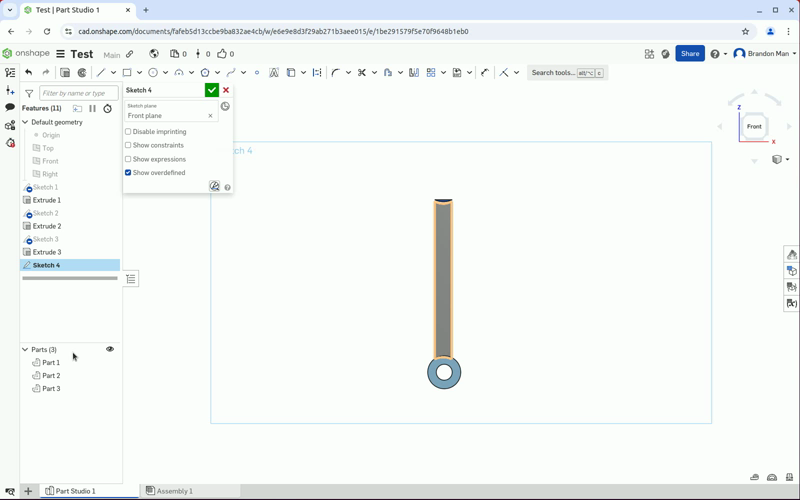
key(y)
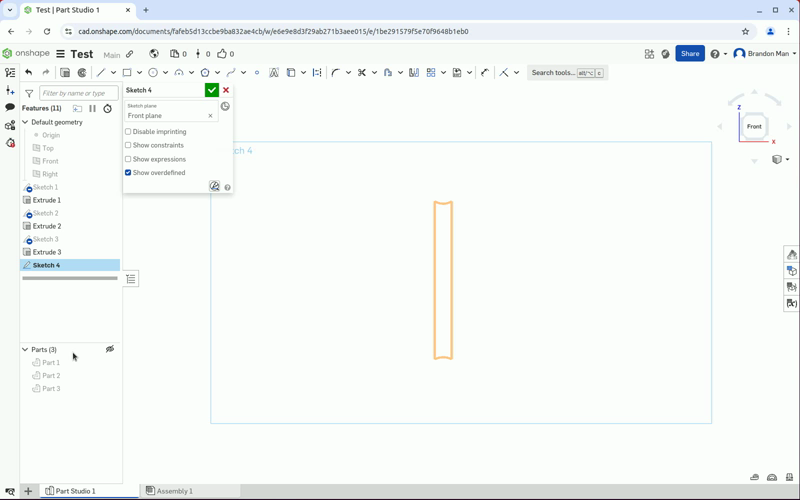
key(l)
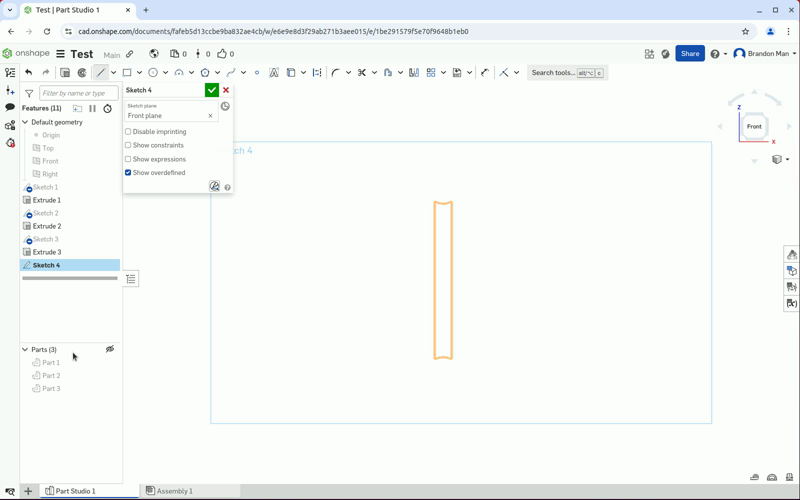
key_down(shift)
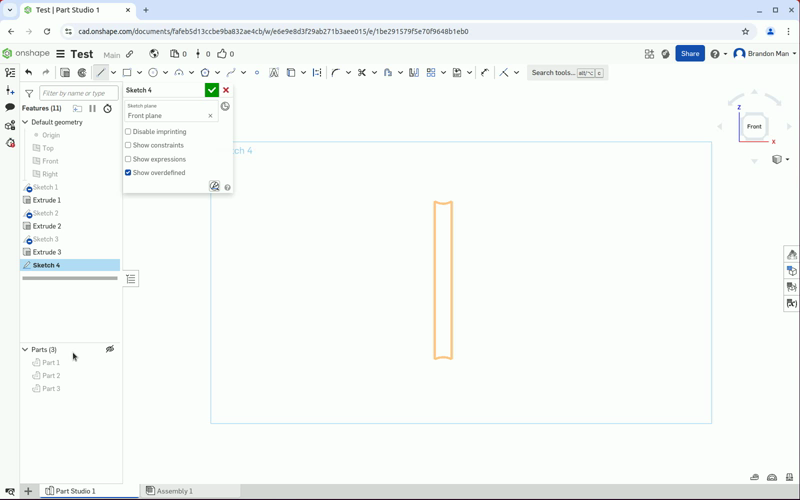
mouse_move(434, 199)
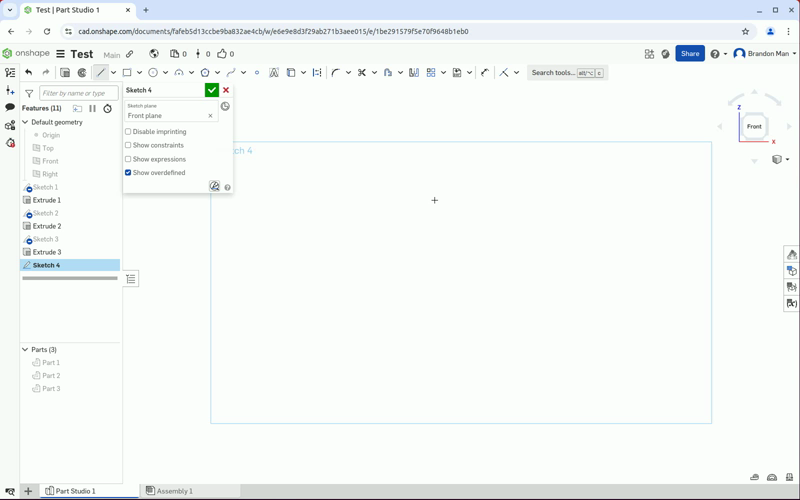
click(434, 199)
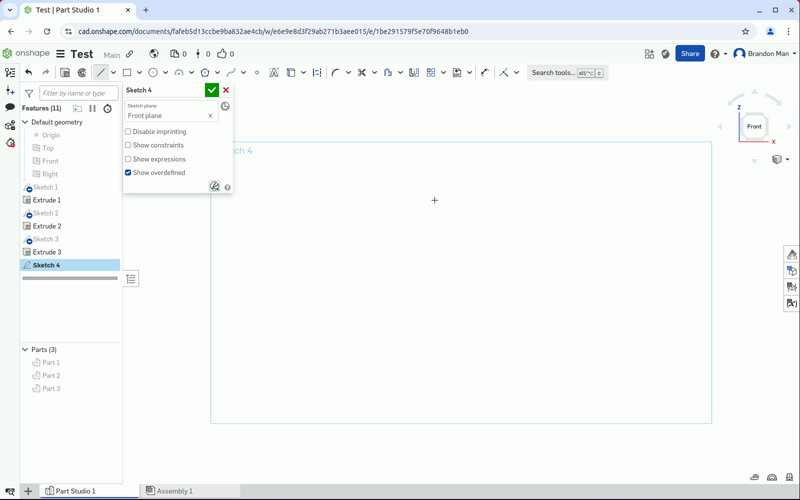
key_up(shift)
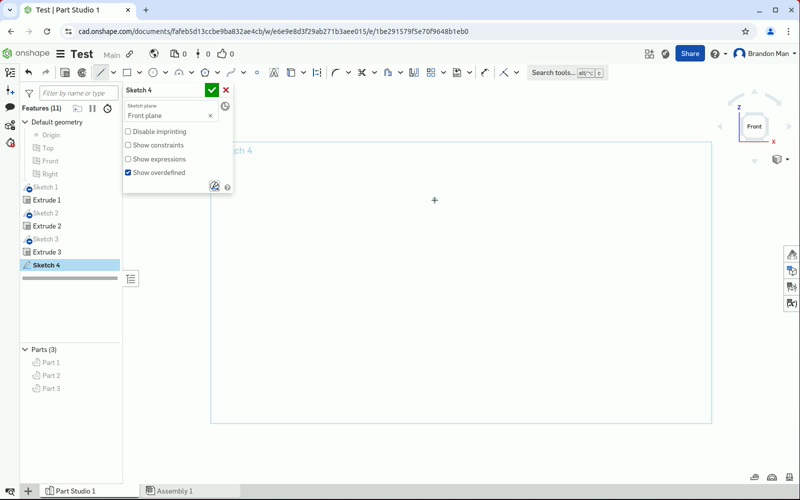
key_down(shift)
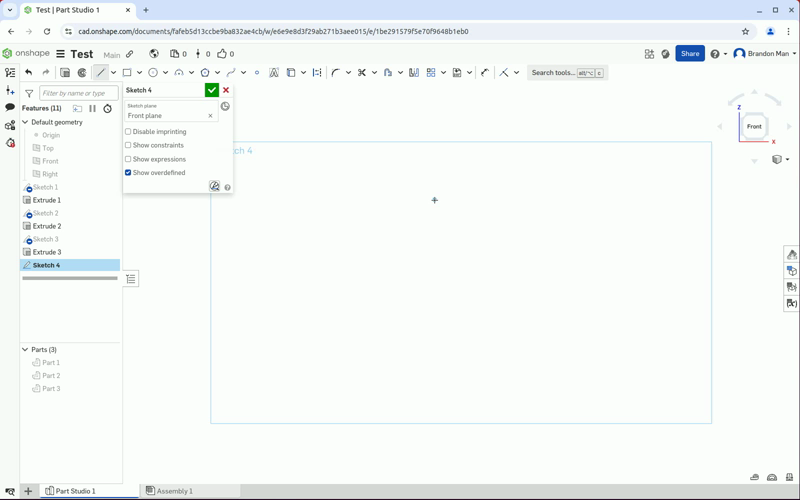
mouse_move(464, 199)
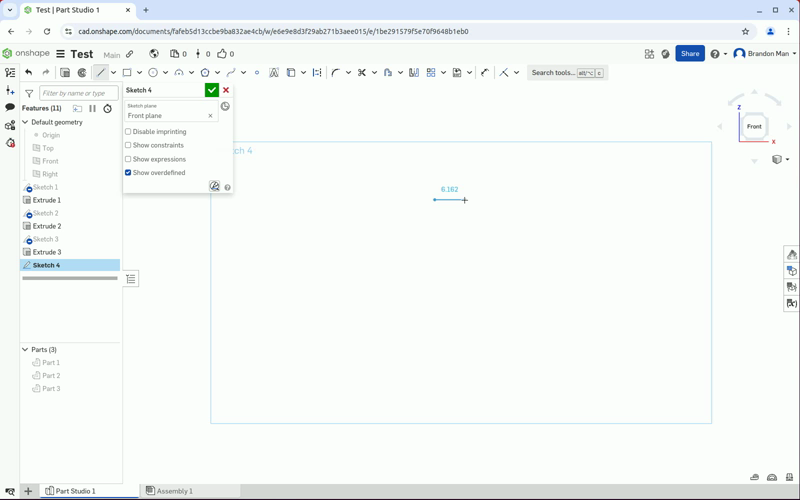
mouse_move(442, 199)
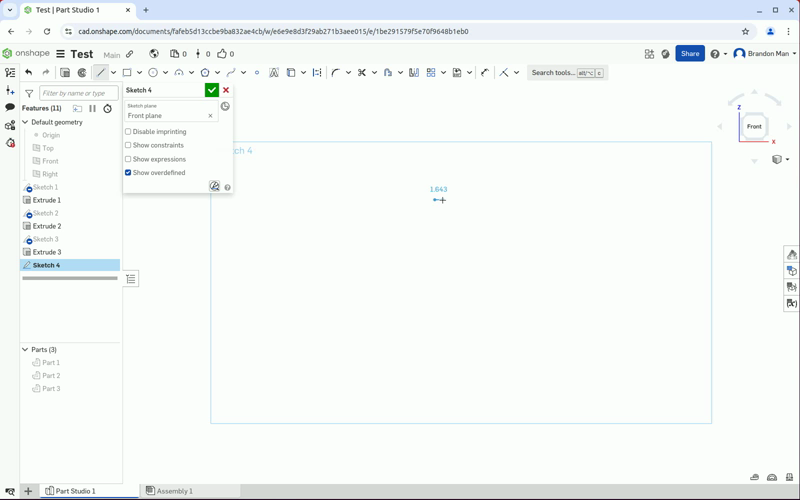
click(442, 199)
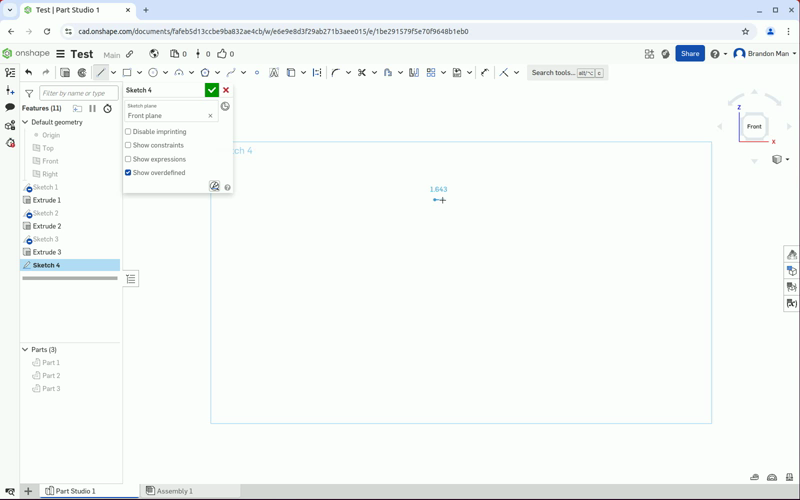
key_up(shift)
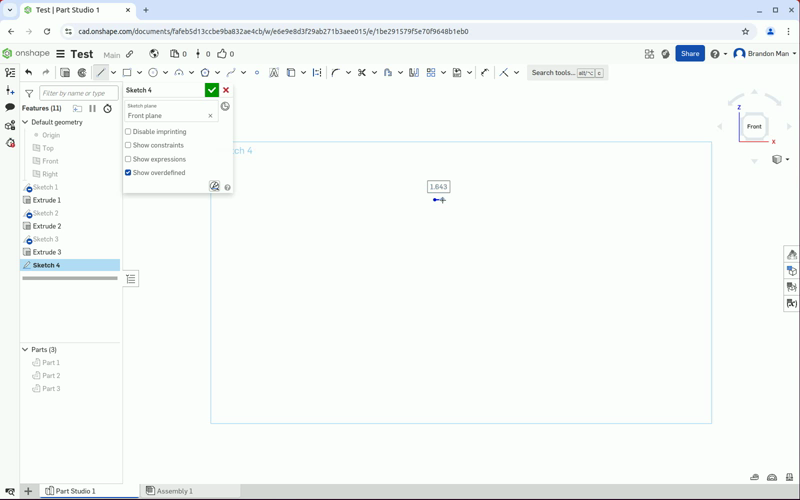
key_down(shift)
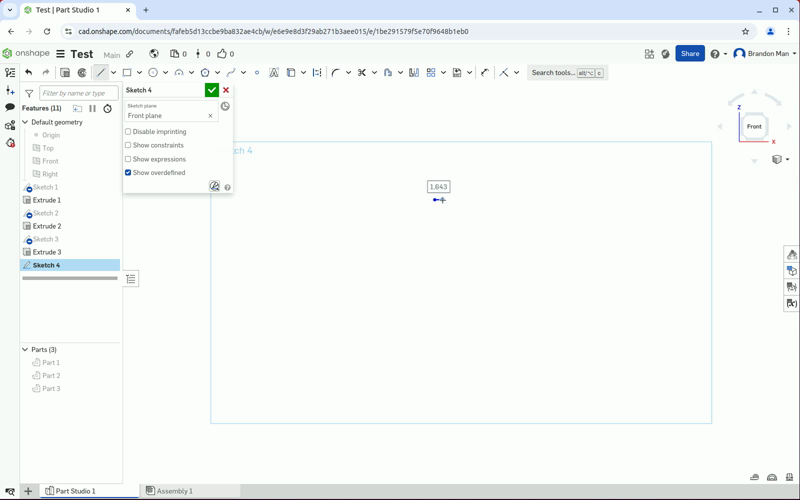
mouse_move(472, 199)
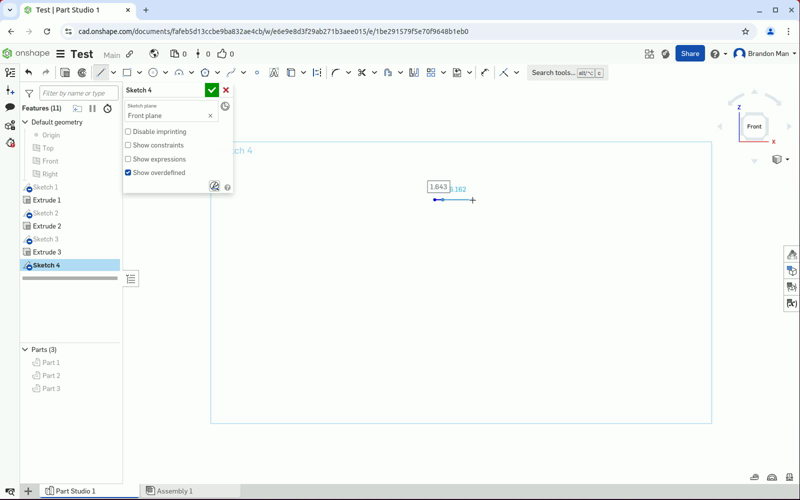
mouse_move(451, 199)
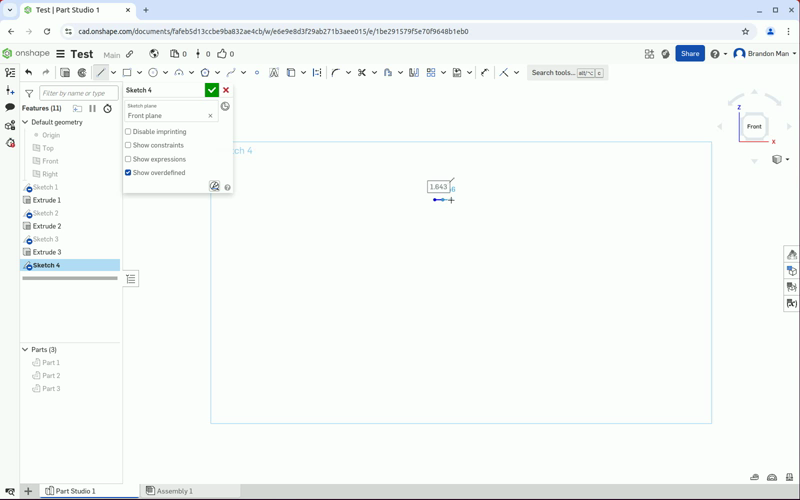
click(451, 199)
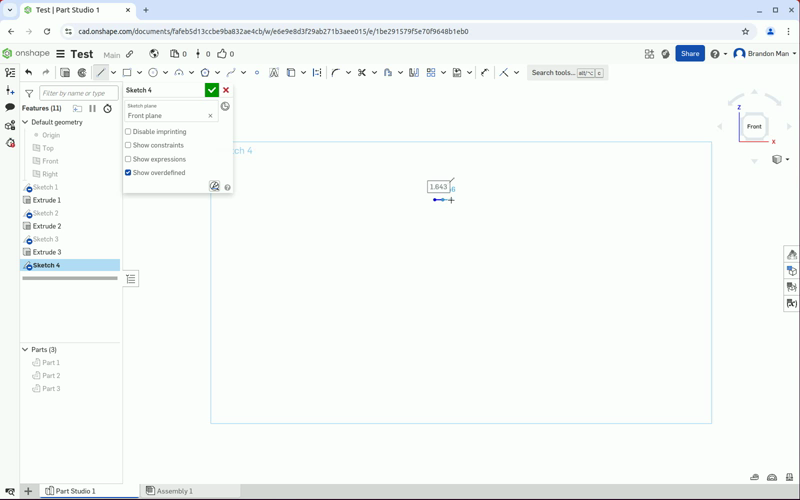
key_up(shift)
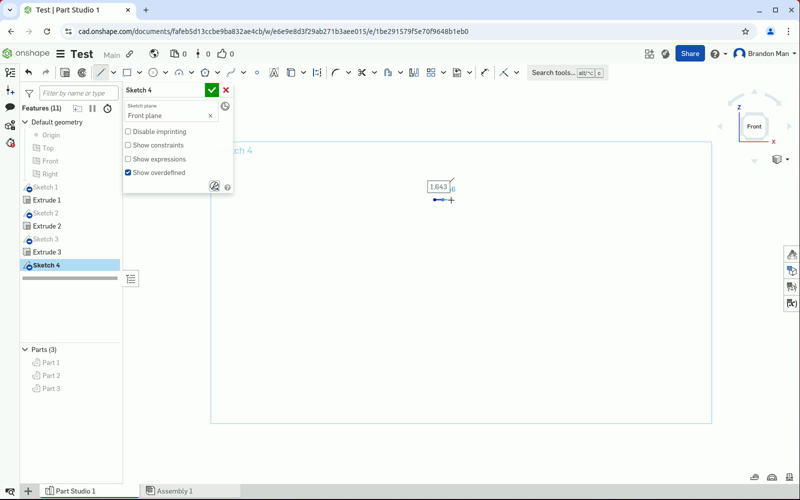
key(esc)
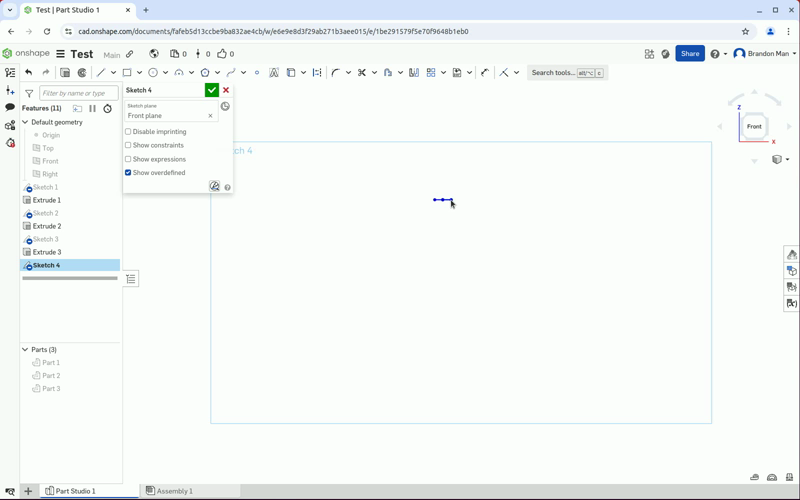
key(a)
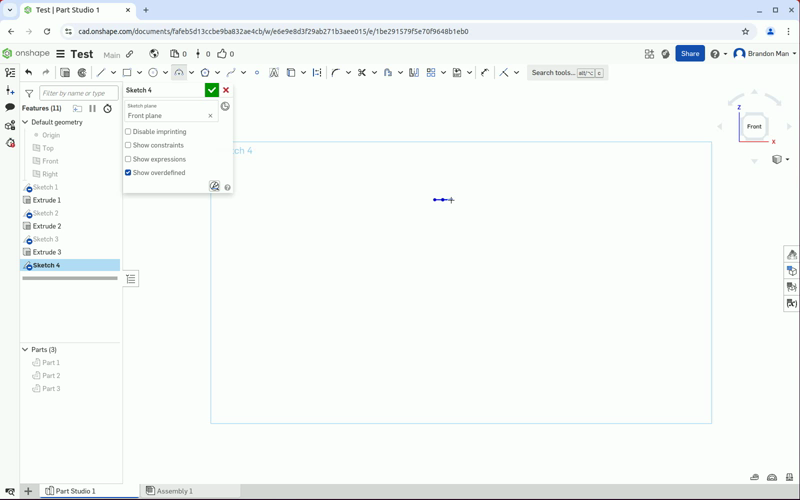
mouse_move(451, 199)
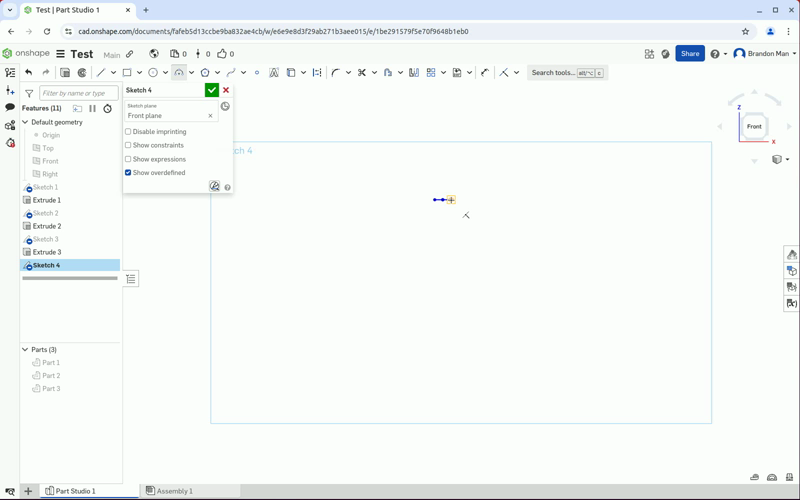
click(451, 199)
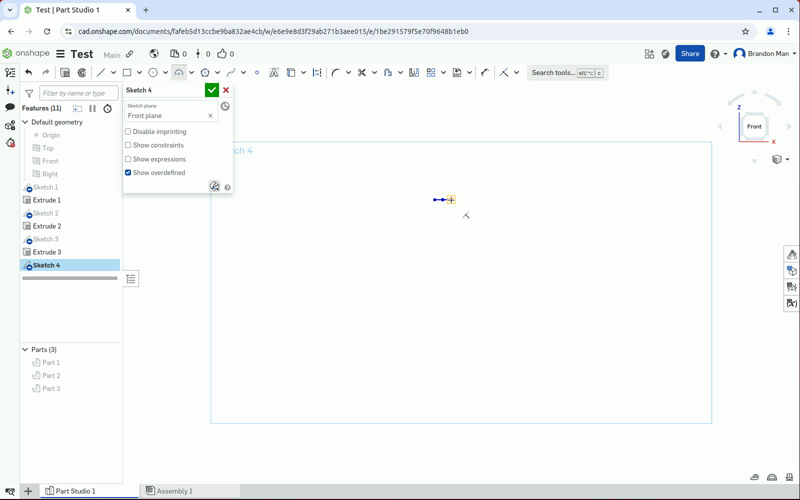
mouse_move(434, 199)
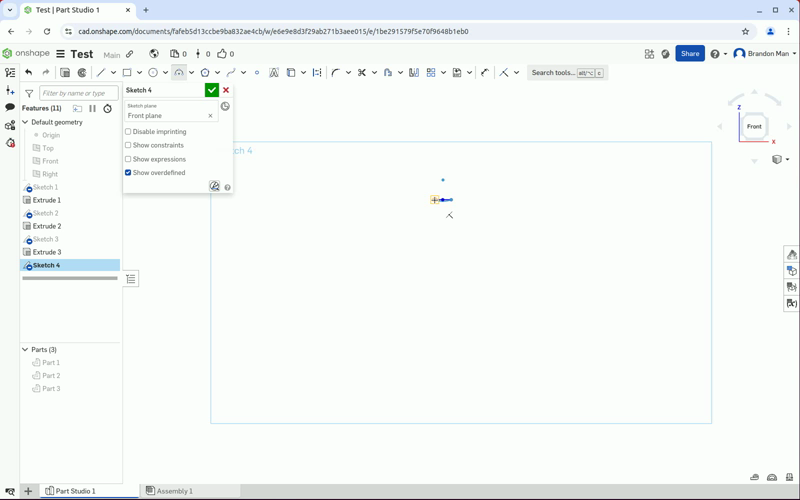
click(434, 199)
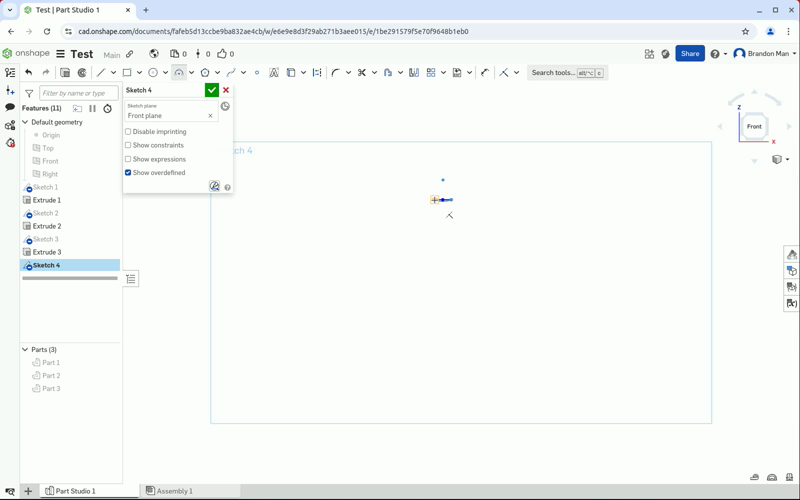
key_down(shift)
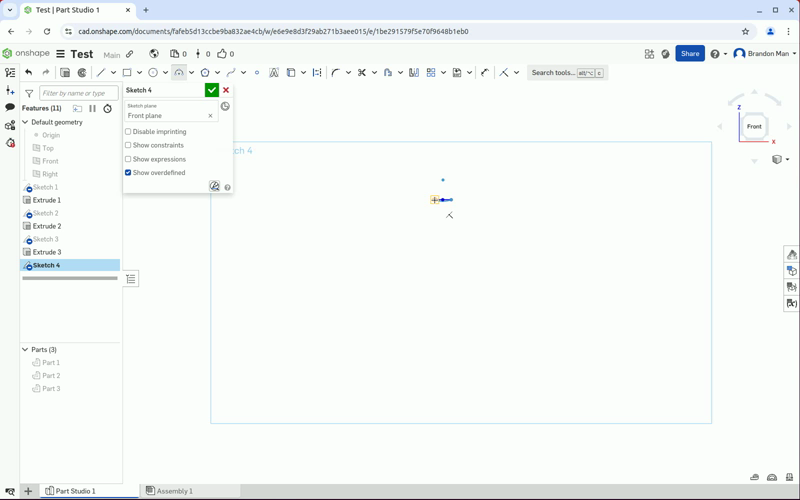
mouse_move(443, 169)
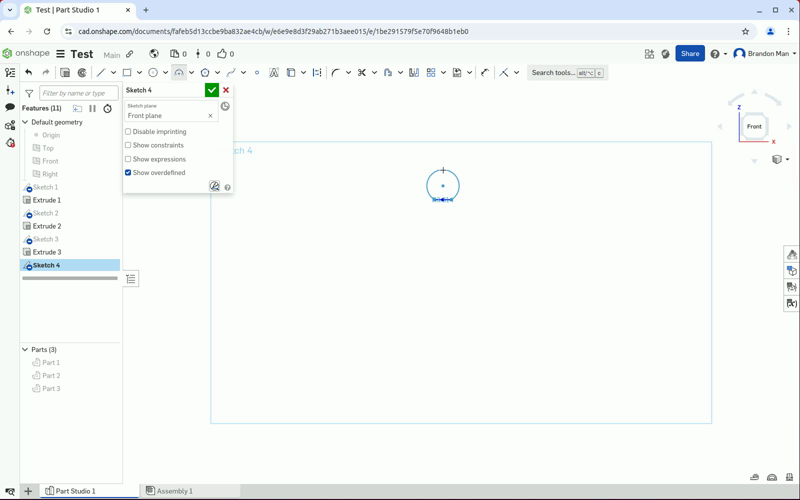
click(443, 169)
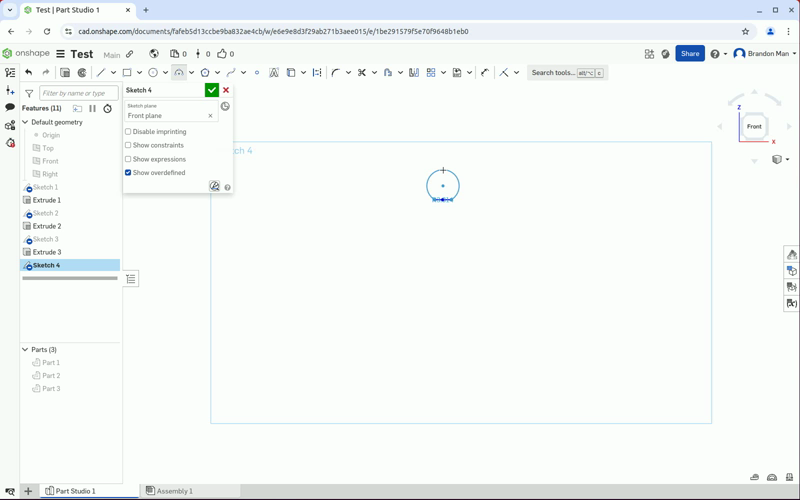
key_up(shift)
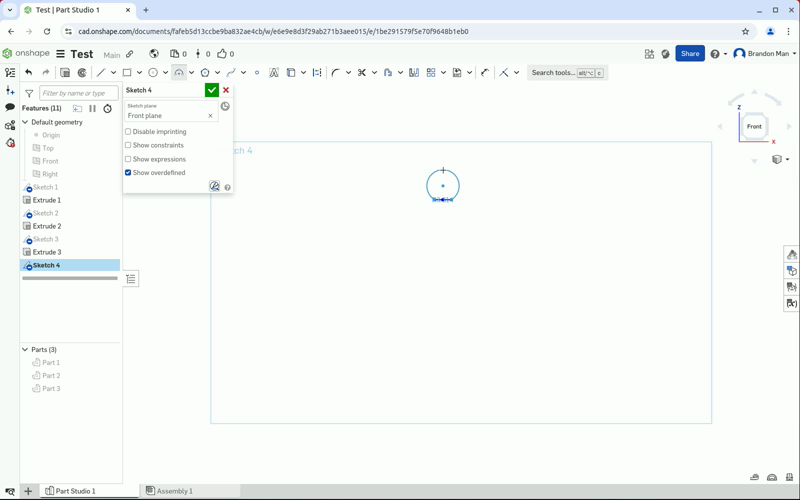
key(esc)
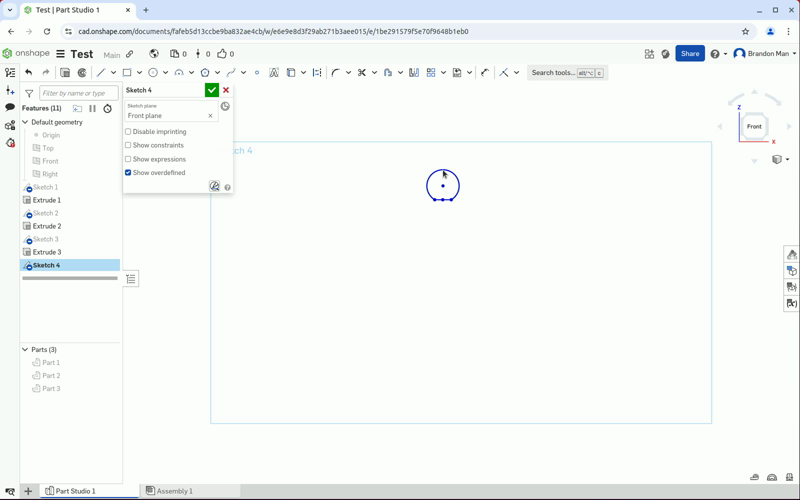
key(c)
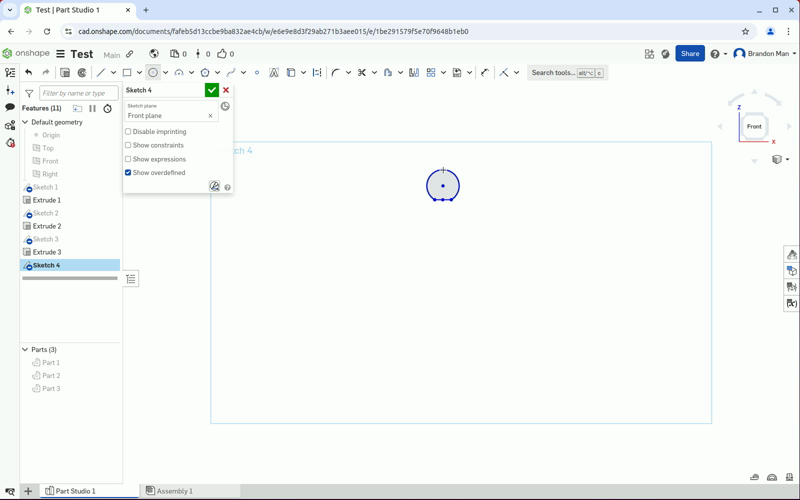
key_down(shift)
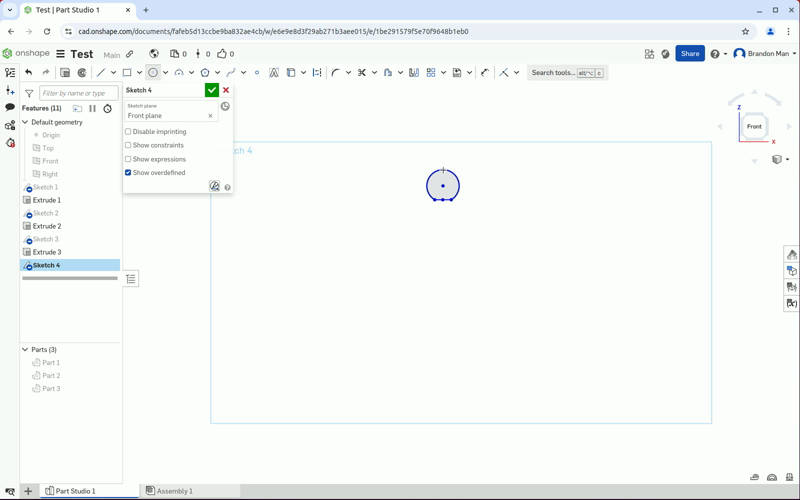
mouse_move(442, 185)
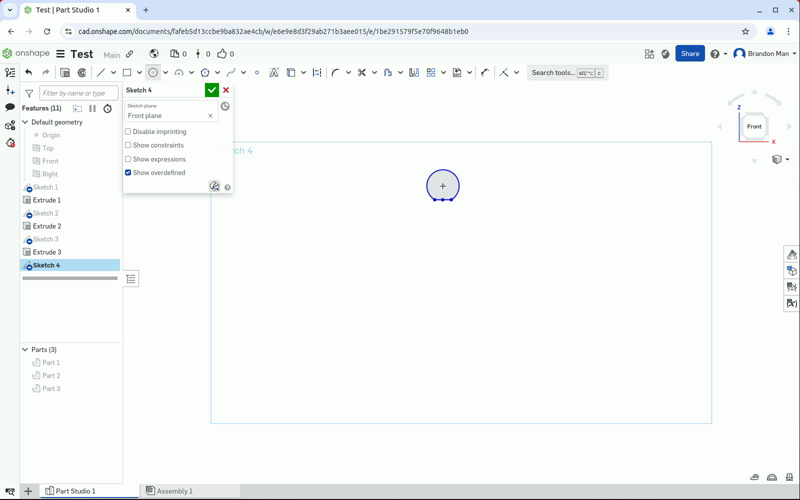
click(442, 185)
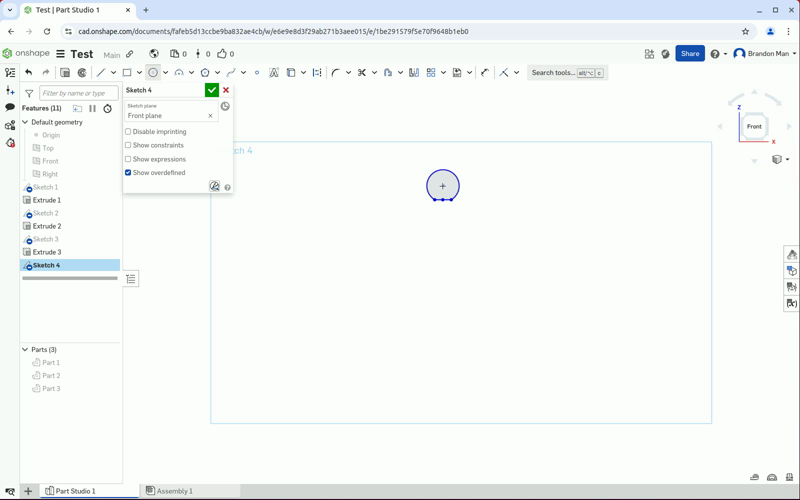
key_up(shift)
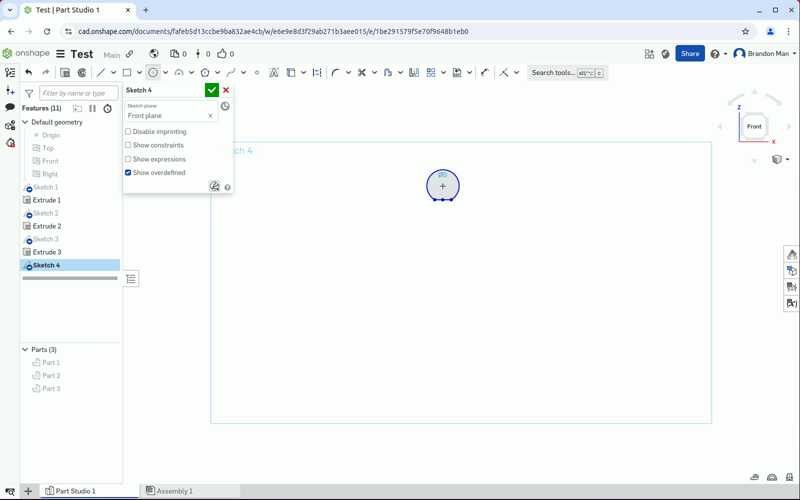
mouse_move(450, 185)
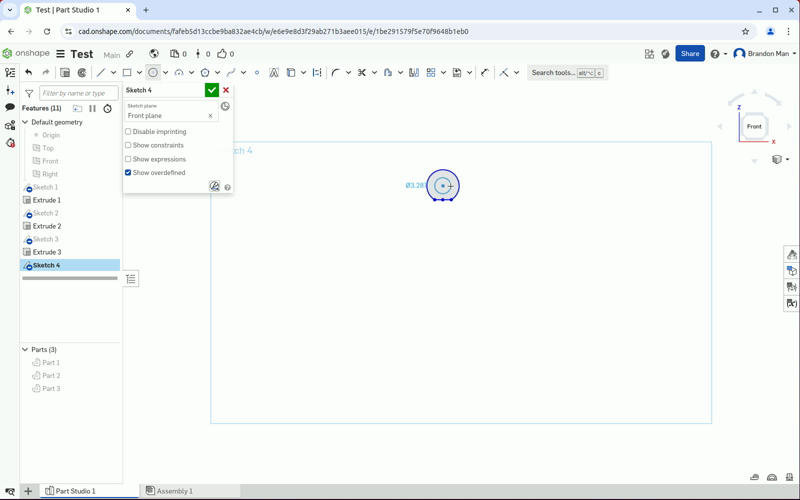
click(450, 185)
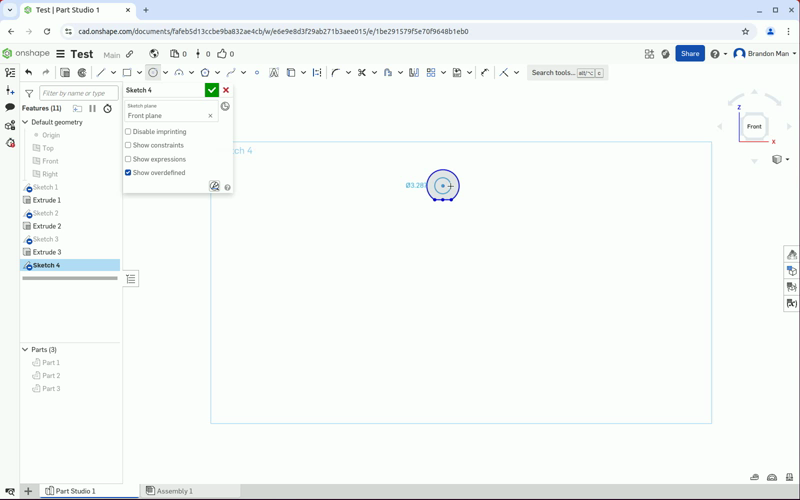
key(esc)
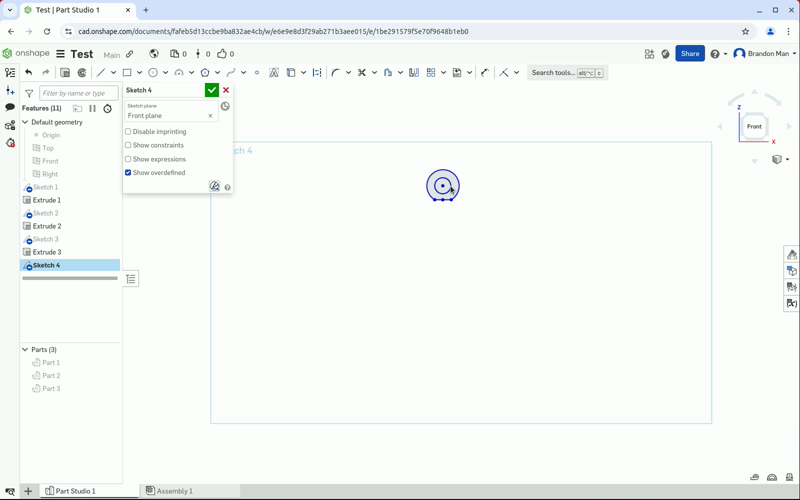
mouse_move(441, 170)
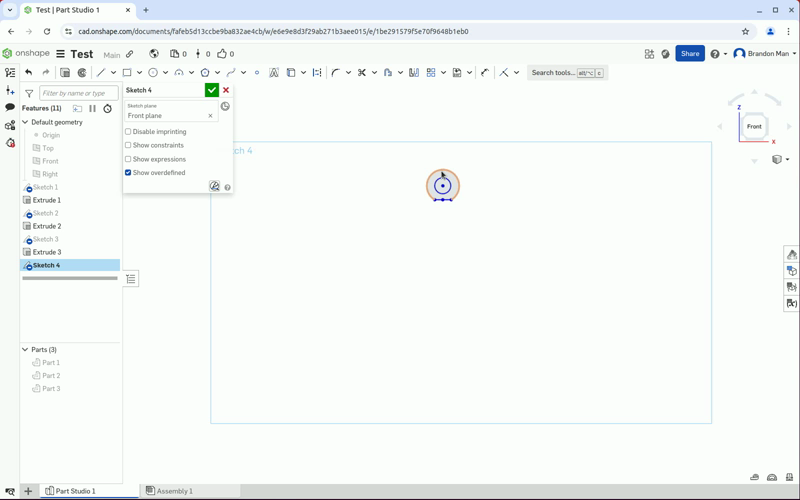
scroll(6)
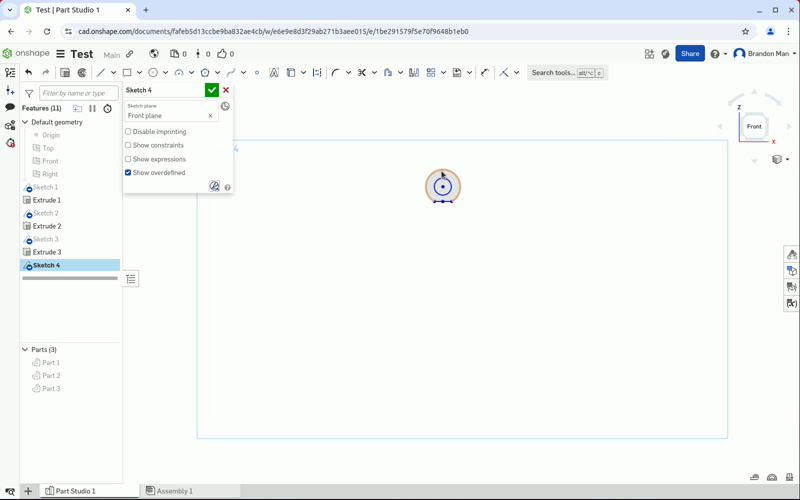
scroll(6)
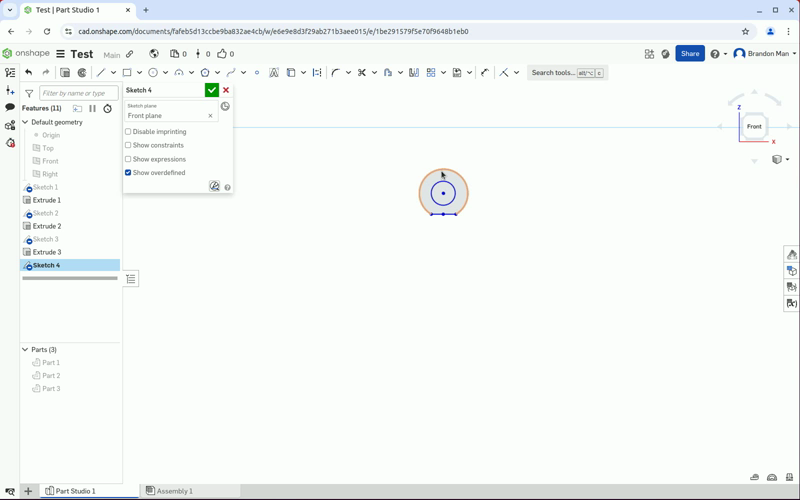
scroll(6)
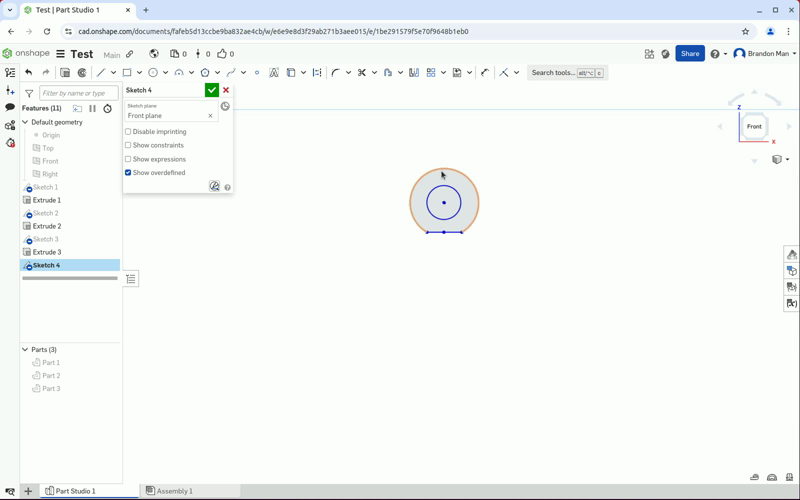
scroll(6)
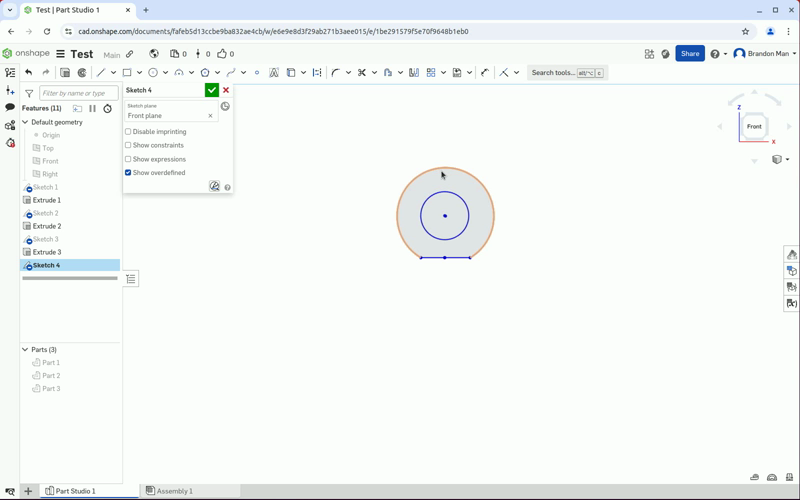
scroll(6)
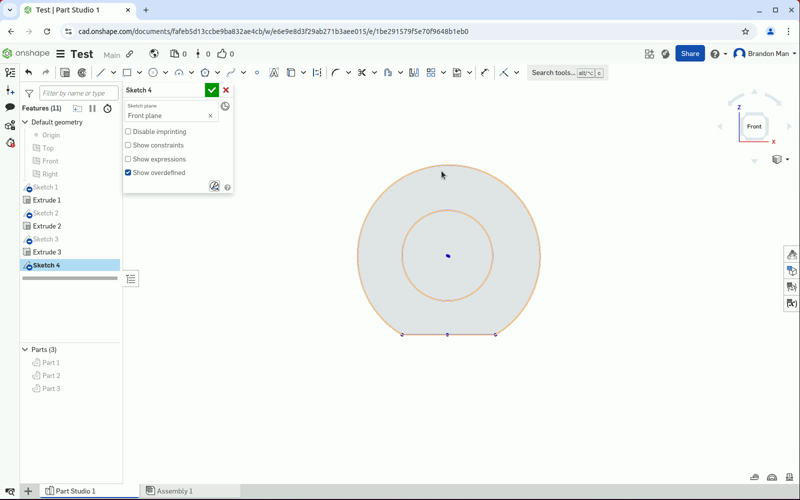
scroll(6)
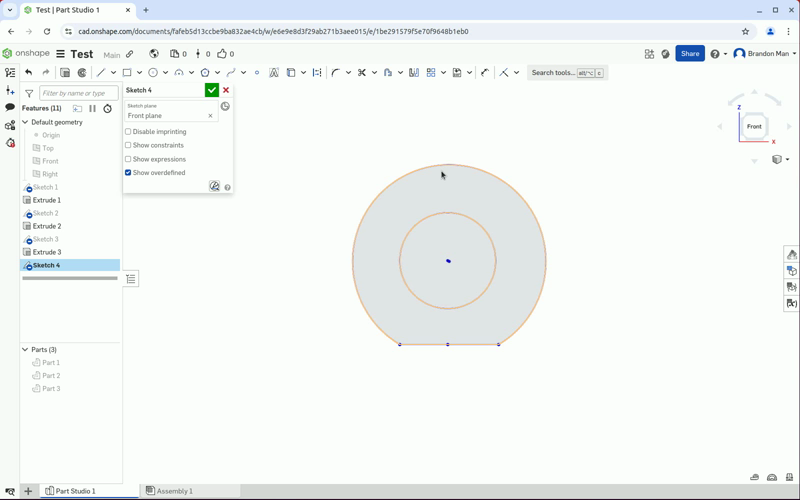
scroll(6)
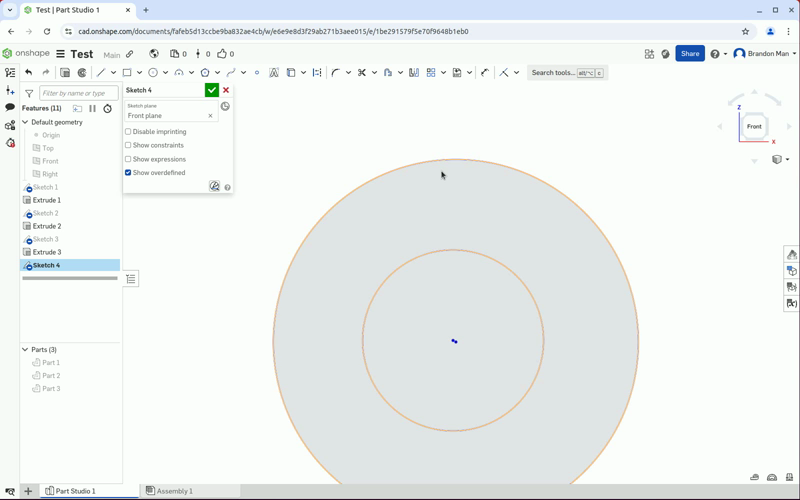
click(441, 170)
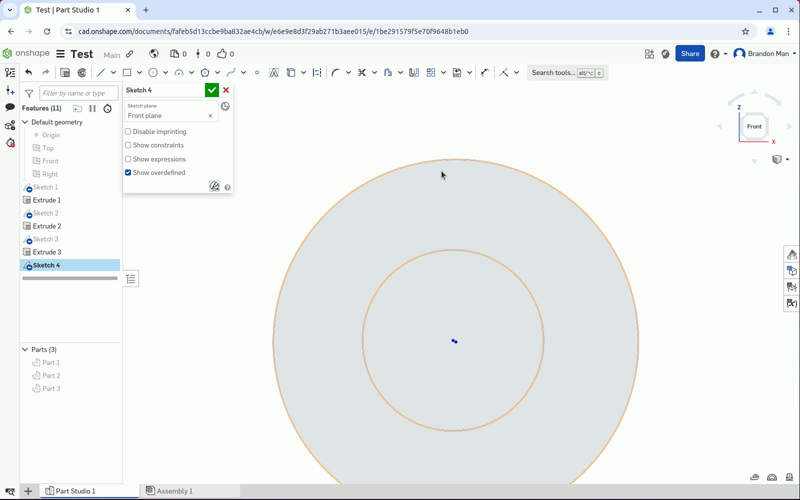
scroll(-6)
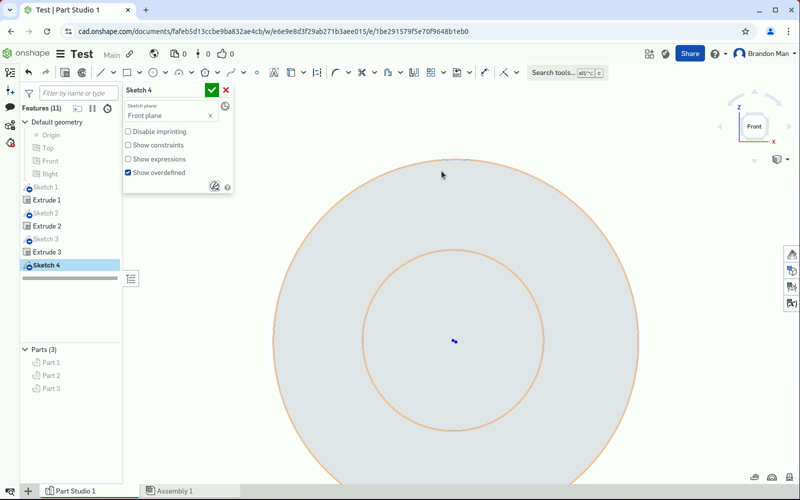
scroll(-6)
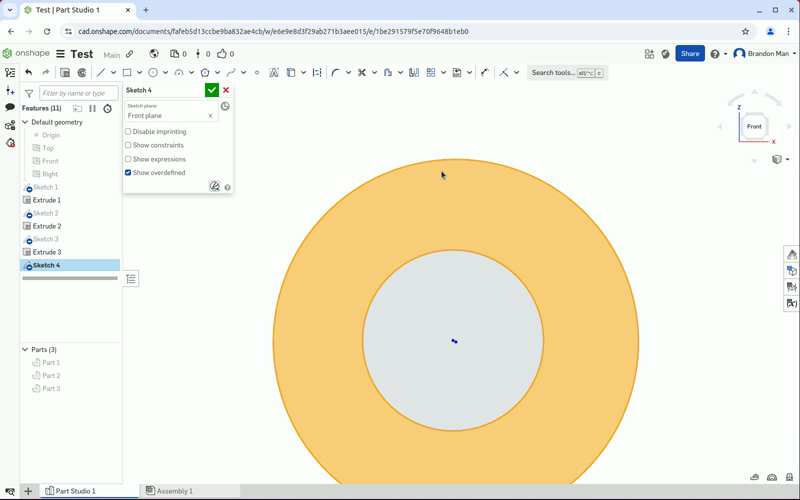
scroll(-6)
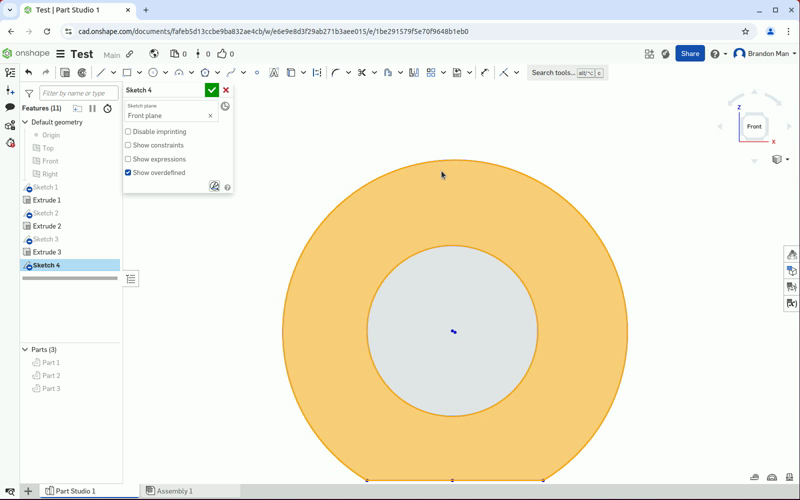
scroll(-6)
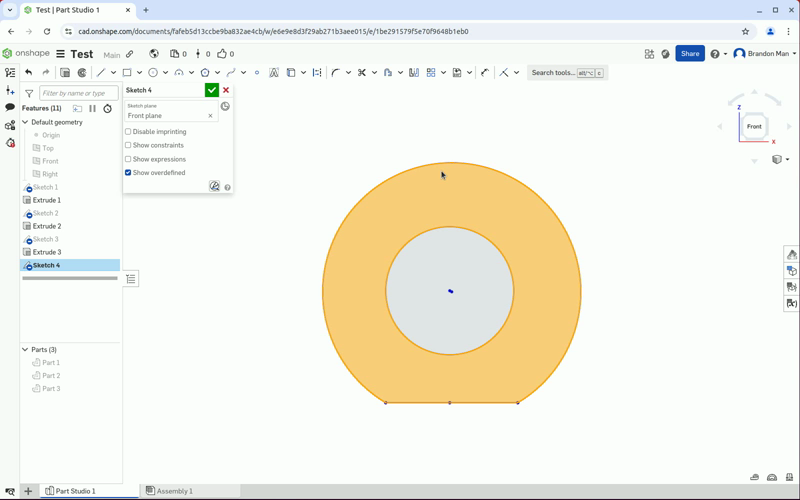
scroll(-6)
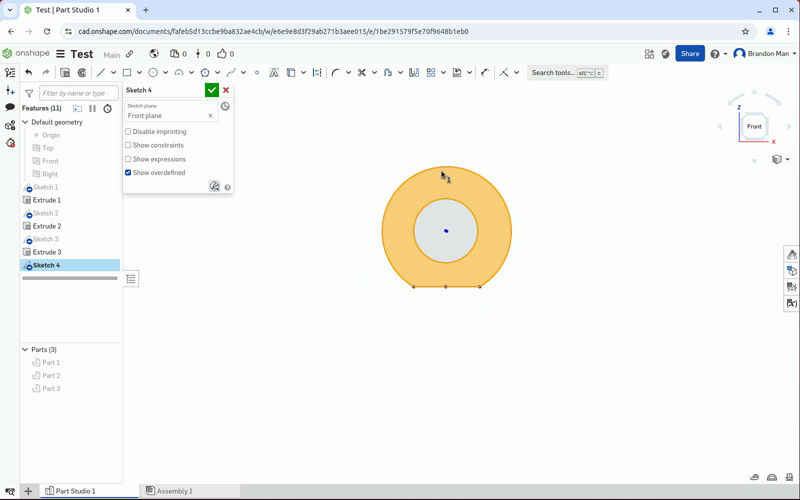
scroll(-6)
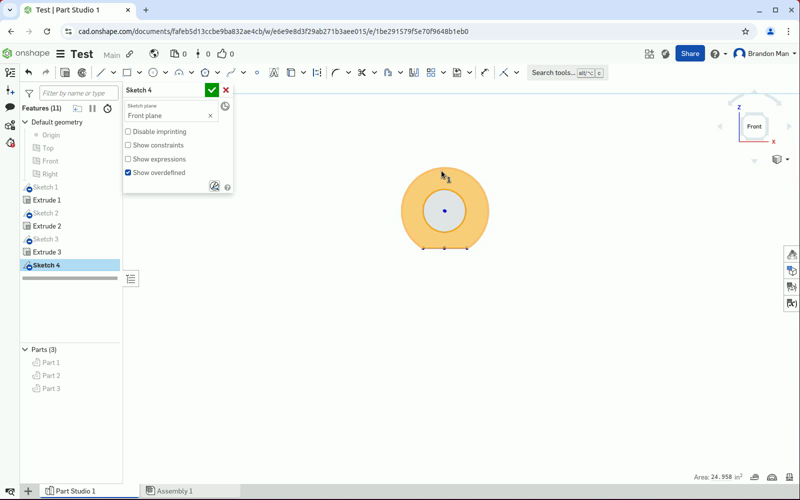
scroll(-6)
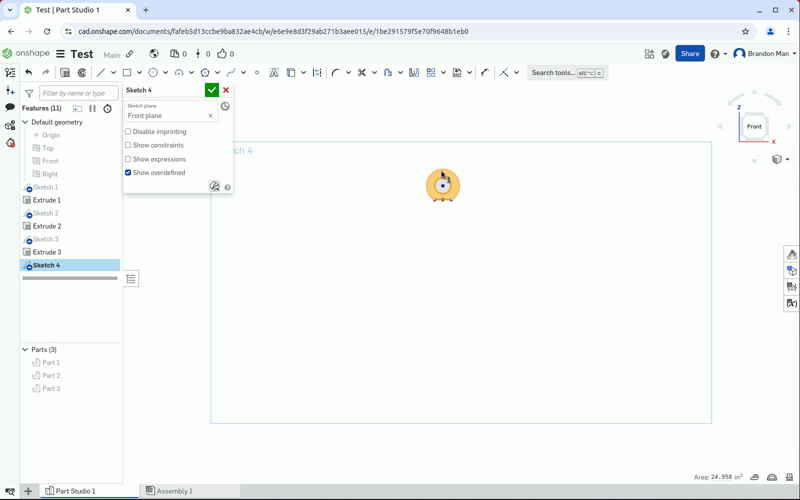
mouse_move(73, 352)
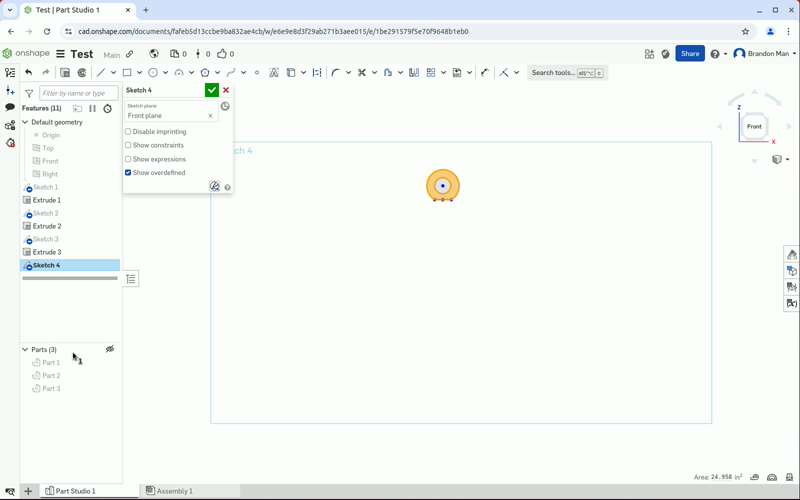
key(shift+y)
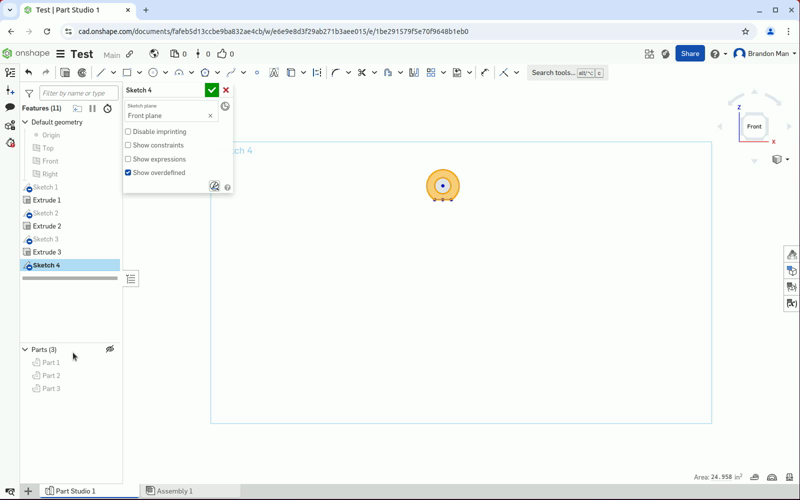
key(shift+e)
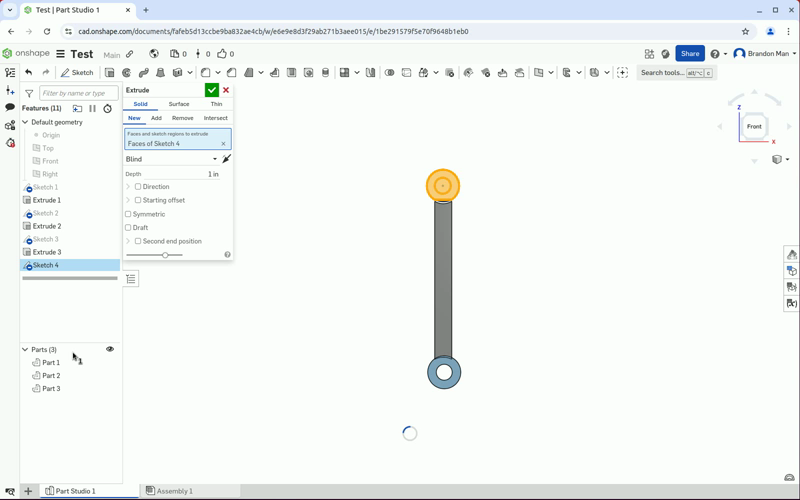
mouse_move(143, 106)
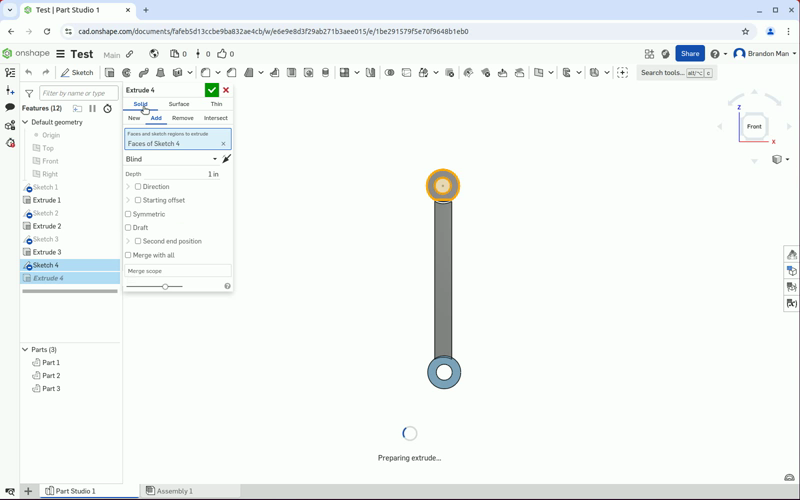
click(143, 106)
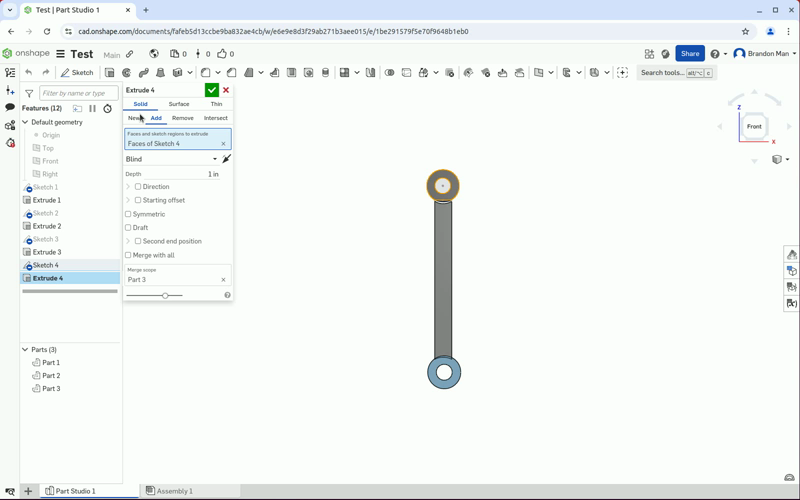
mouse_move(137, 120)
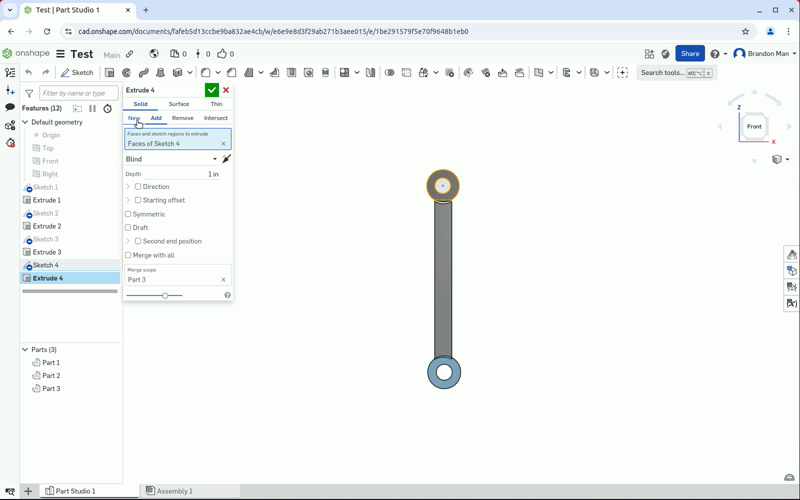
click(137, 120)
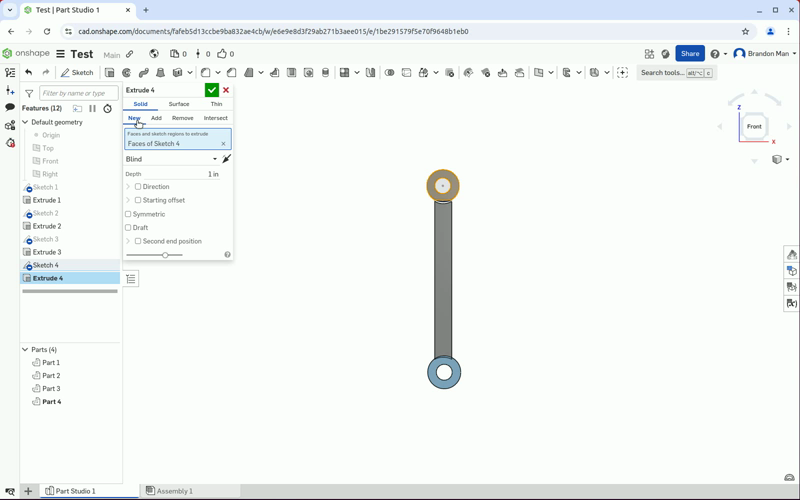
key(tab, 4)
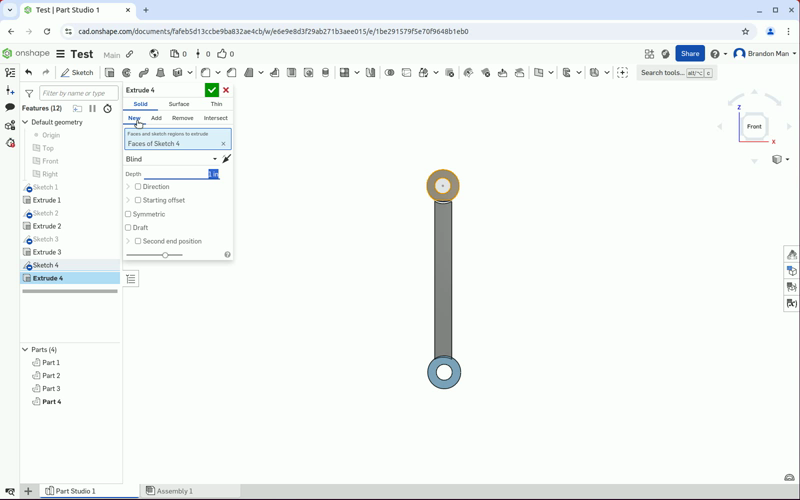
text(3.37)
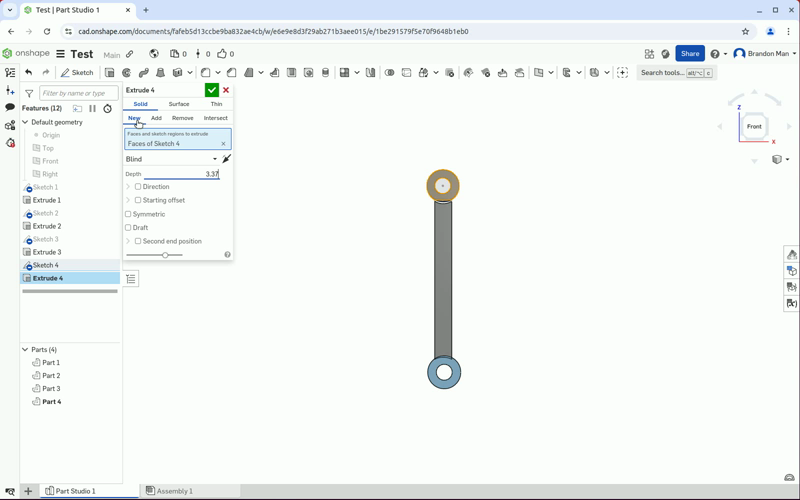
key(enter)
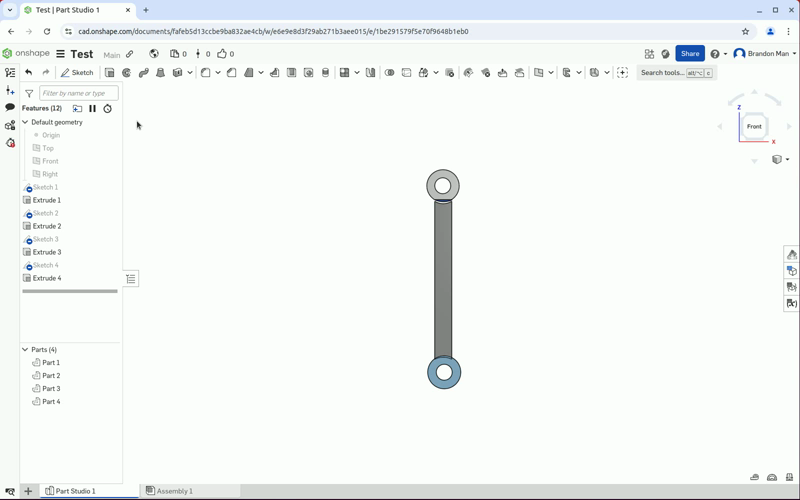
key(shift+h)
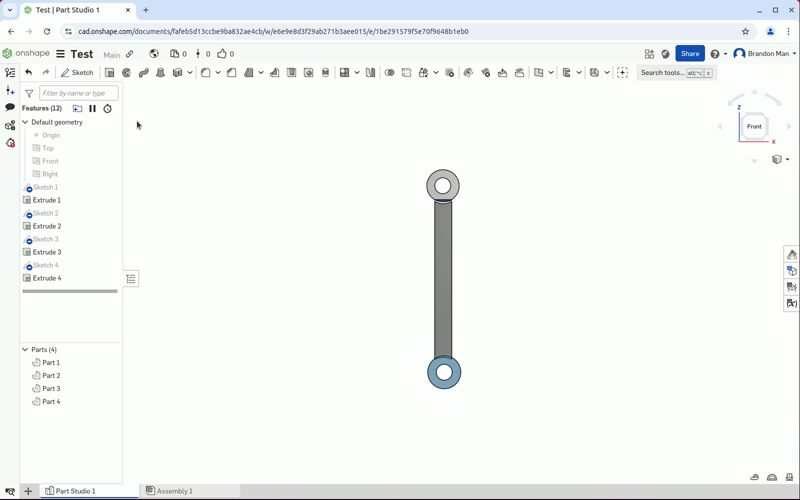
key(shift+h)
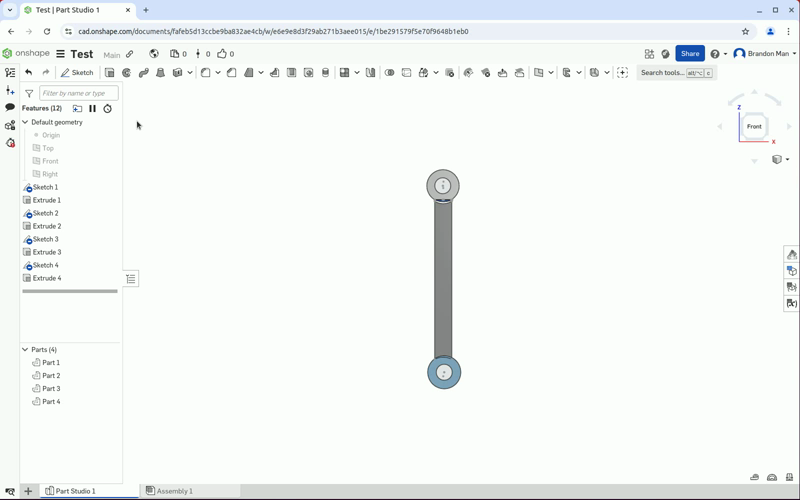
key(shift+7)
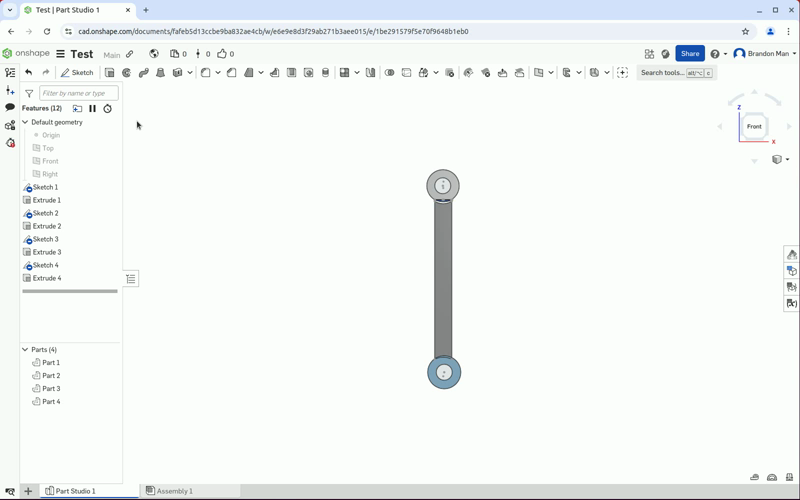
key(left, 2)
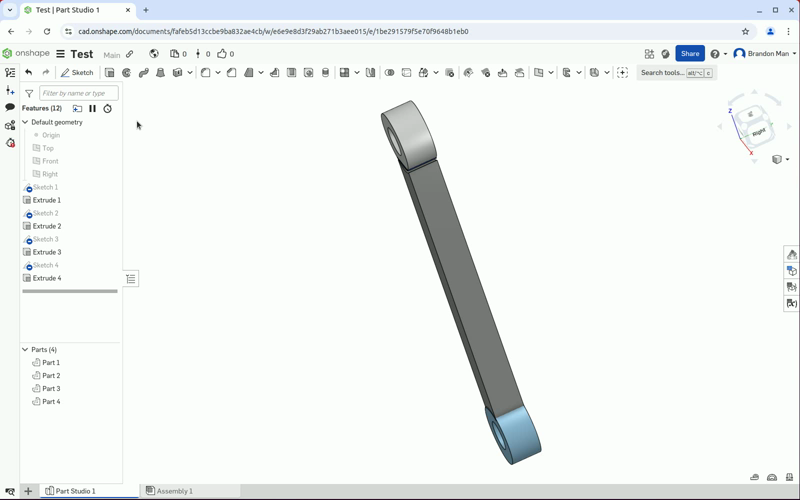
key(down, 2)
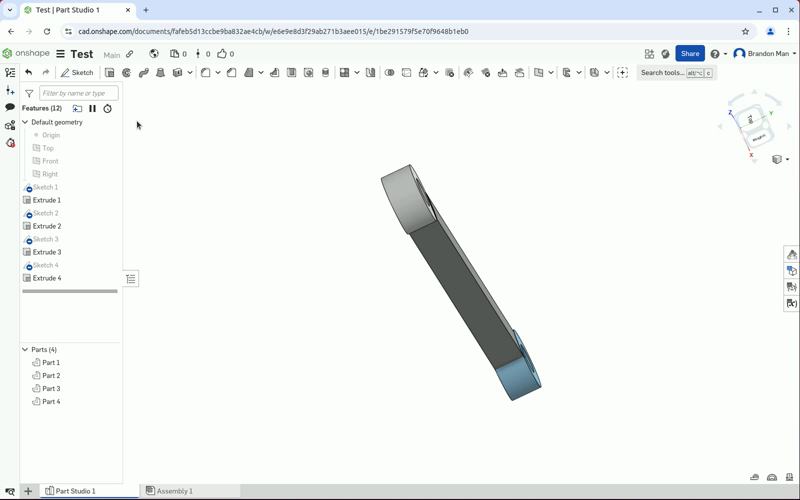
key(up, 2)
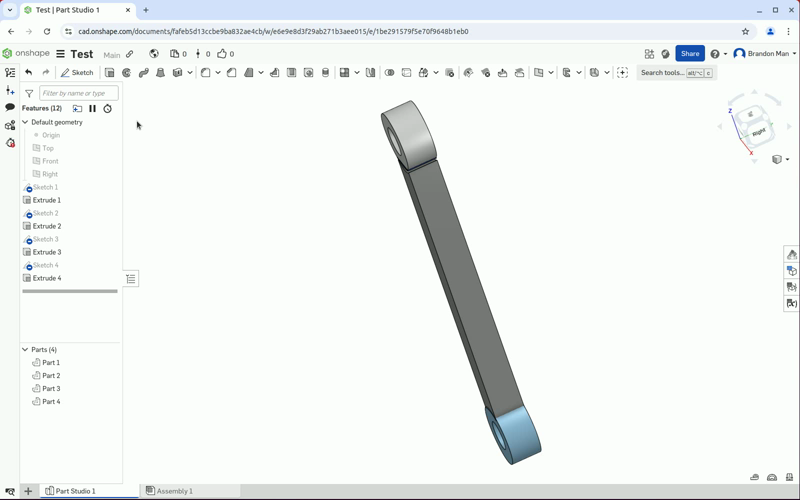
key(right, 2)
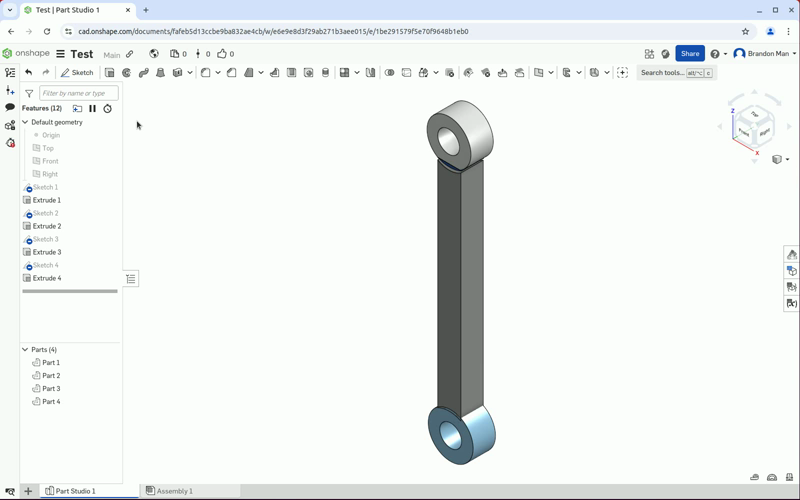
mouse_move(73, 189)
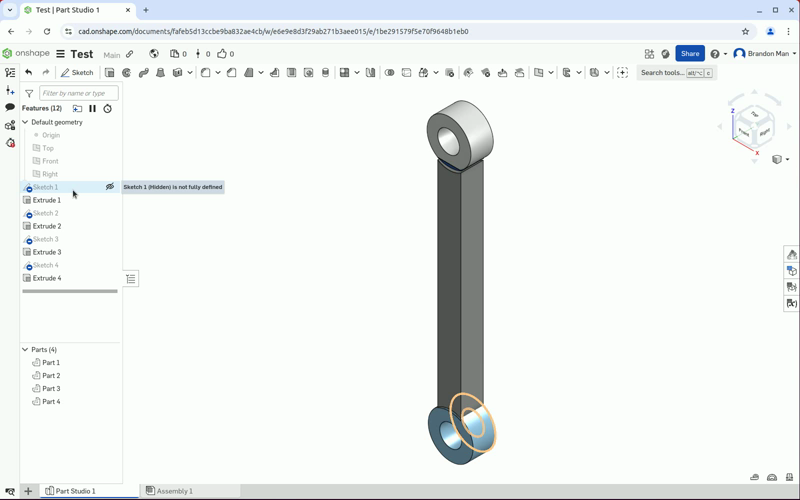
click(73, 189)